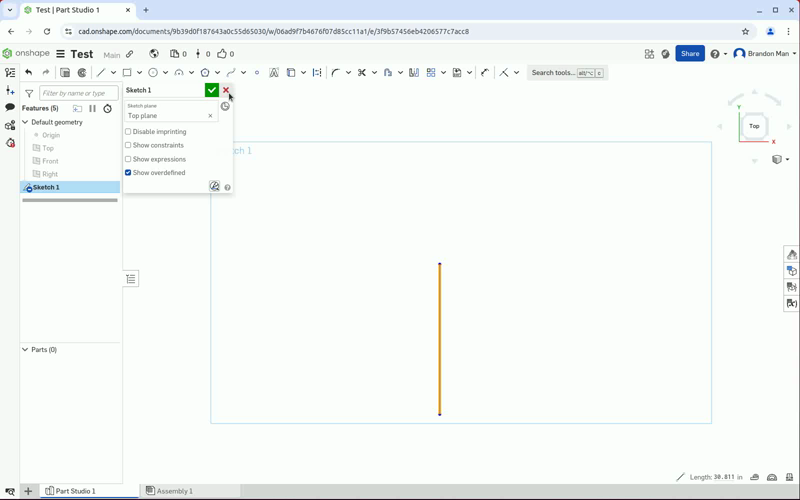
key(shift+h)
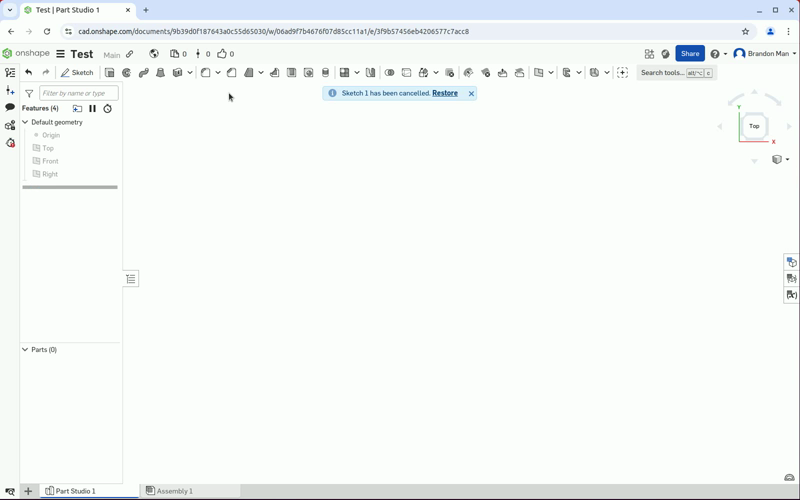
mouse_move(73, 352)
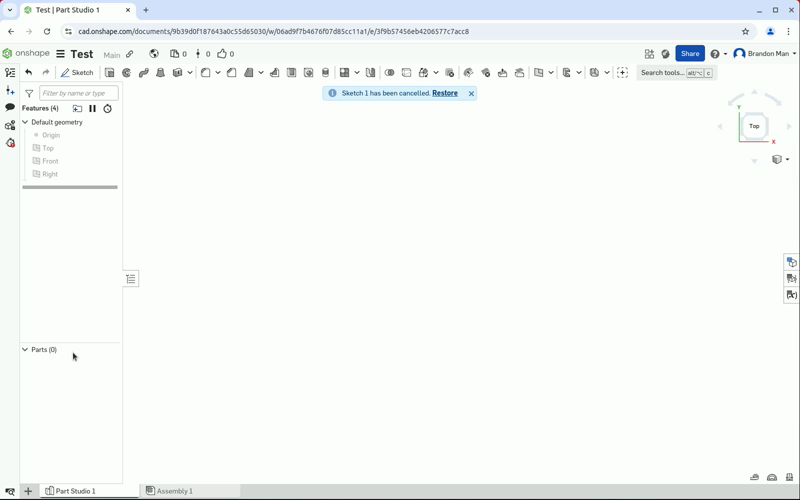
key(y)
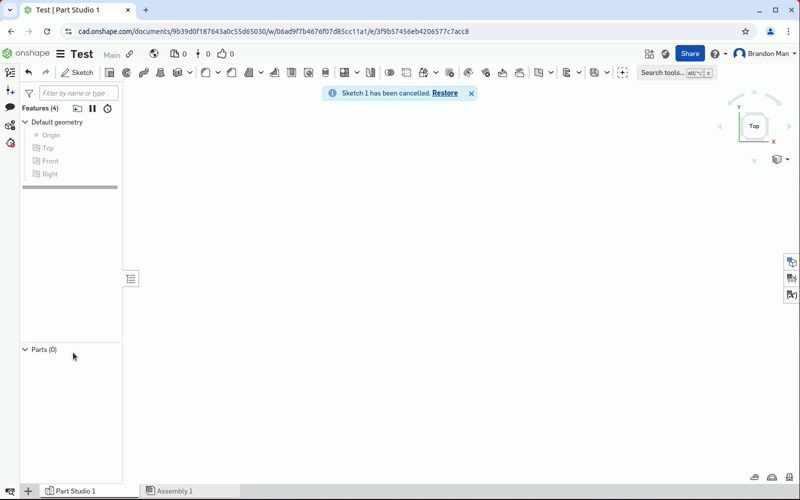
key(shift+p)
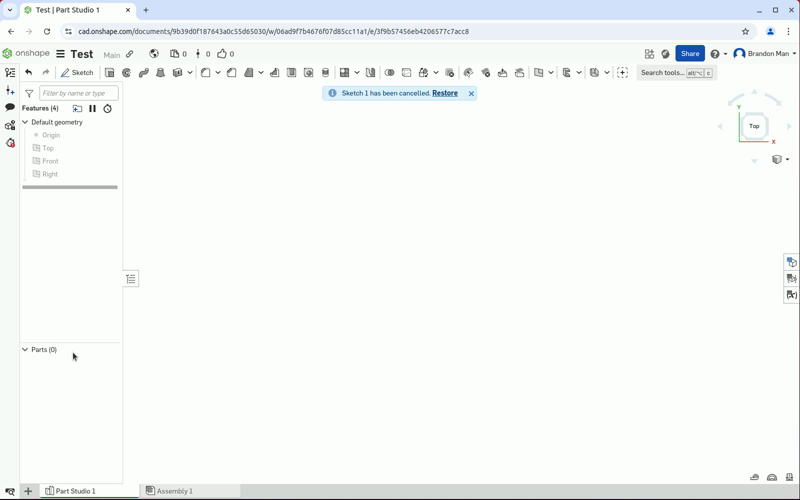
key(space)
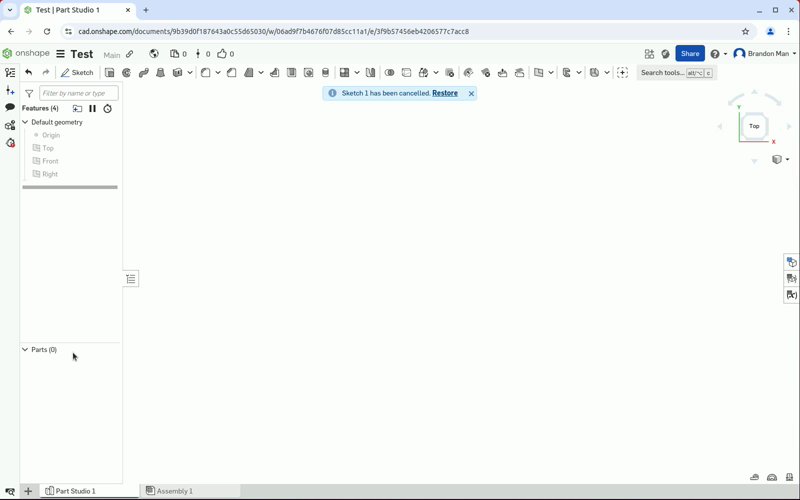
key_down(shift)
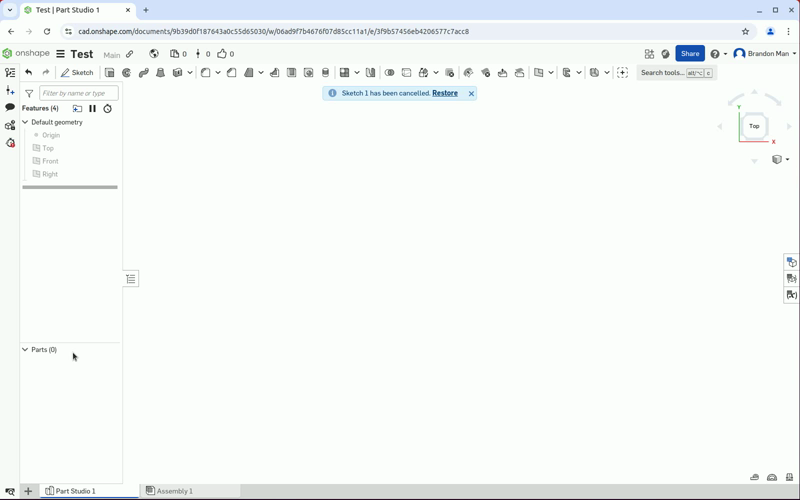
key(up)
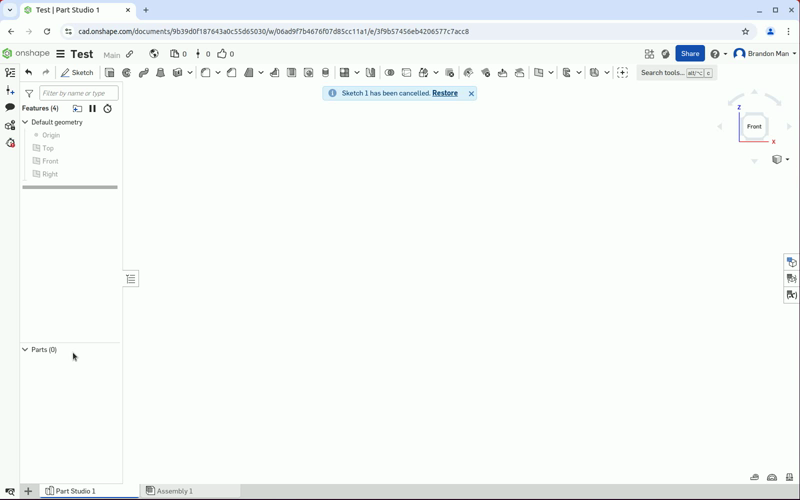
key_up(shift)
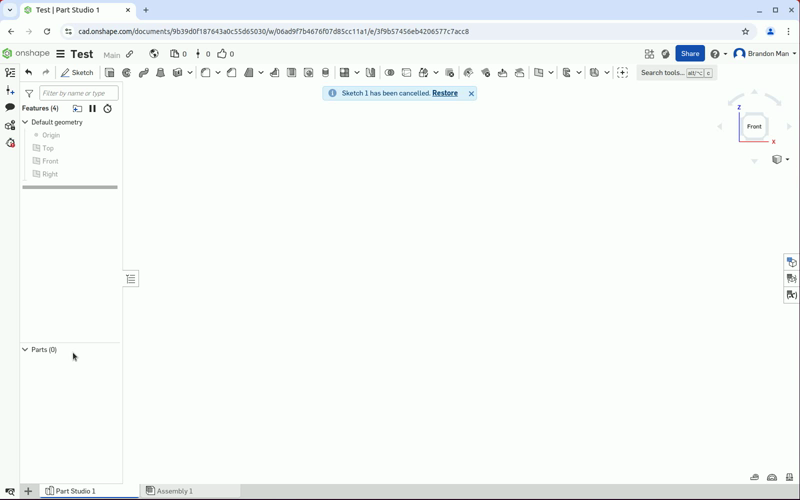
mouse_move(73, 352)
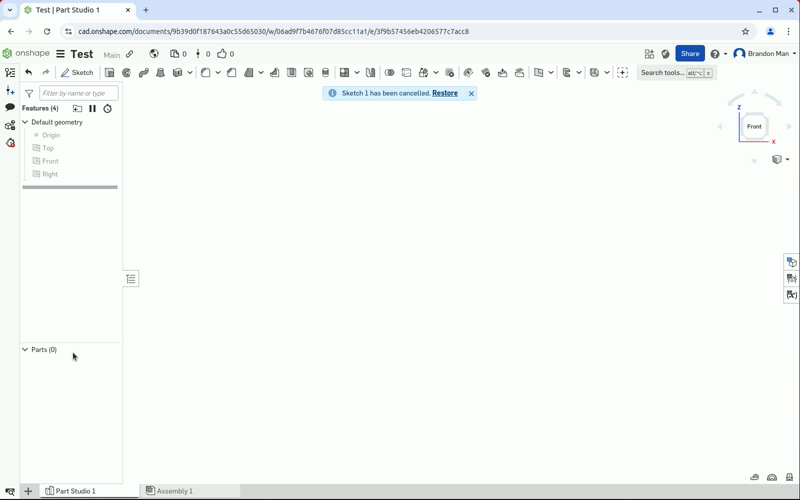
key(shift+y)
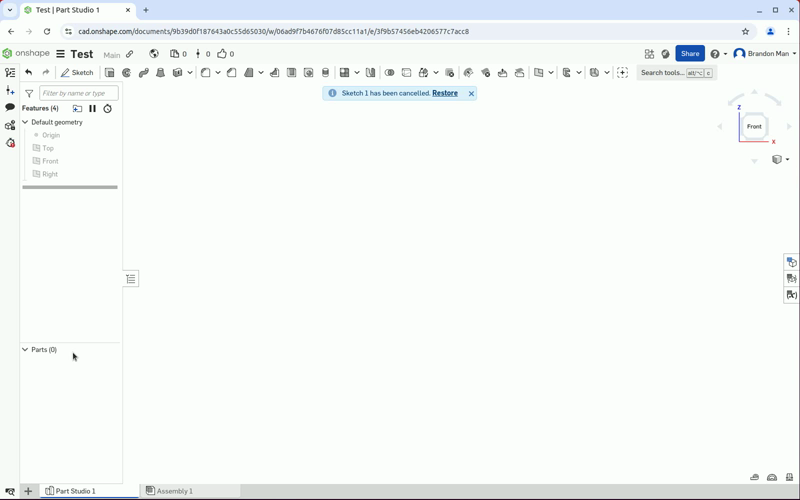
key(shift+s)
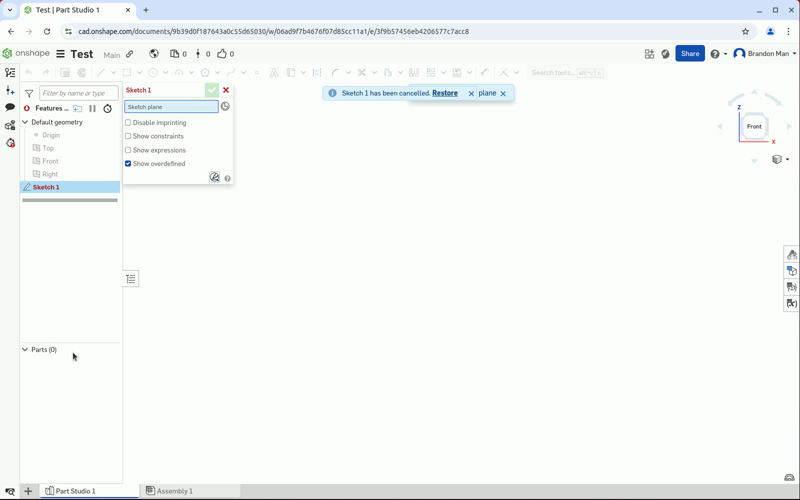
mouse_move(73, 163)
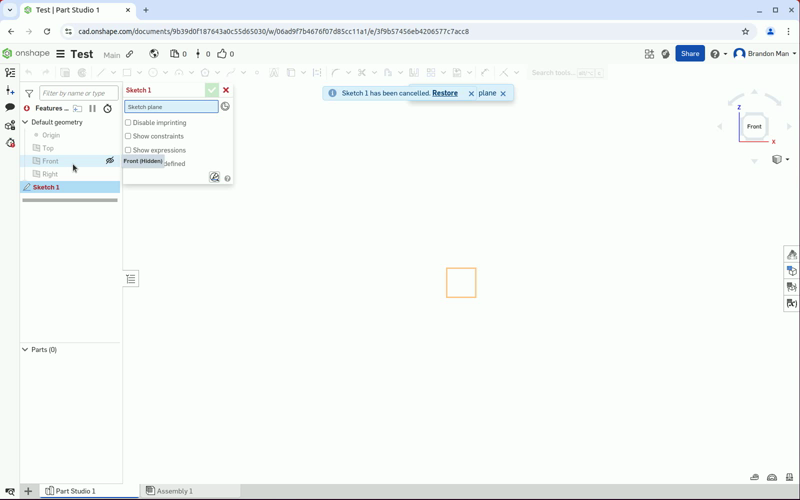
click(73, 163)
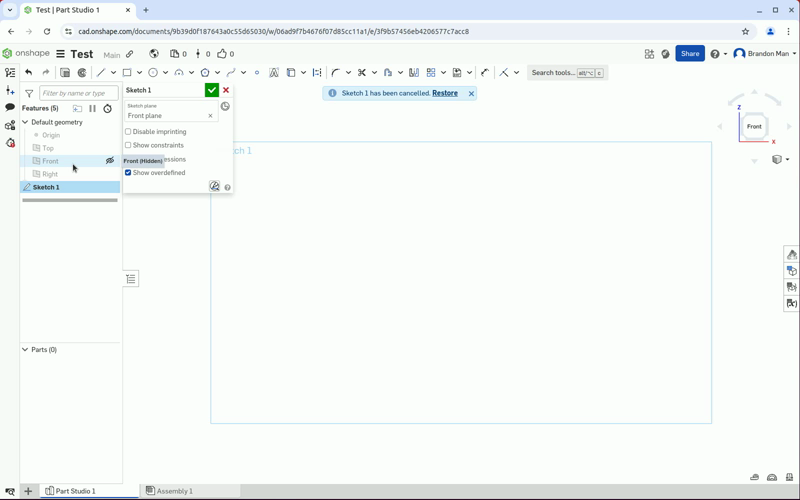
mouse_move(73, 352)
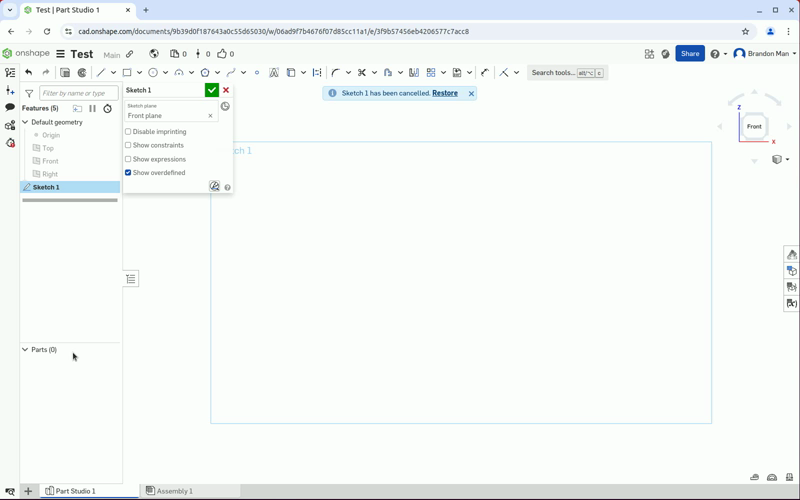
key(y)
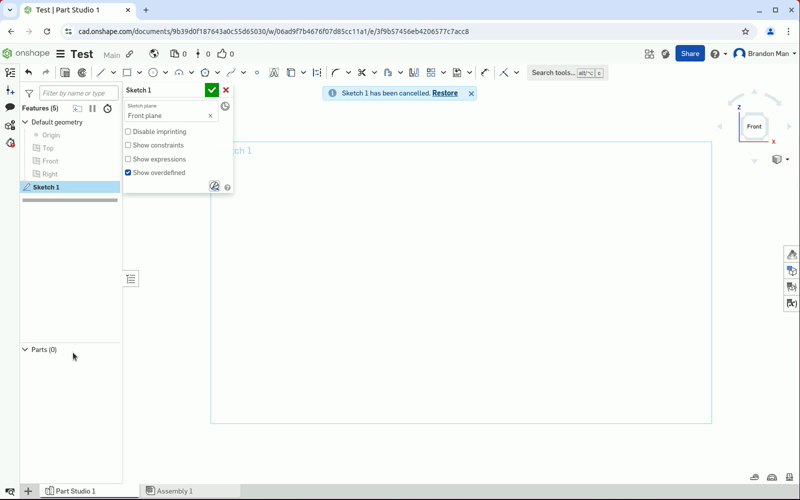
key(l)
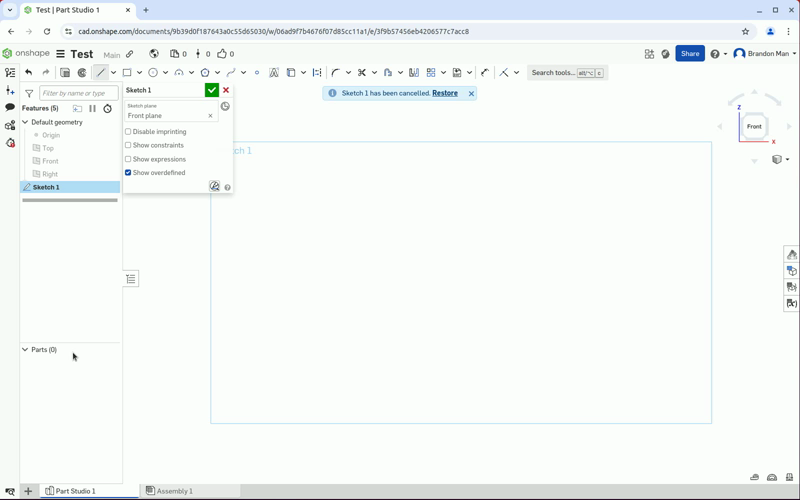
key_down(shift)
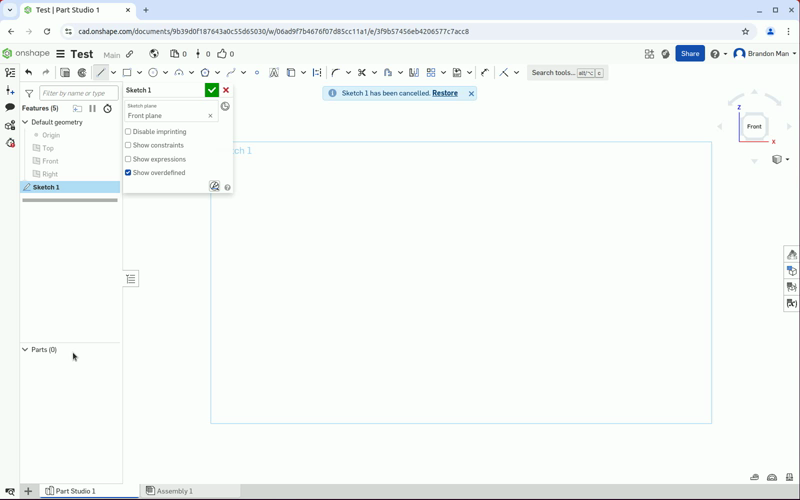
mouse_move(384, 320)
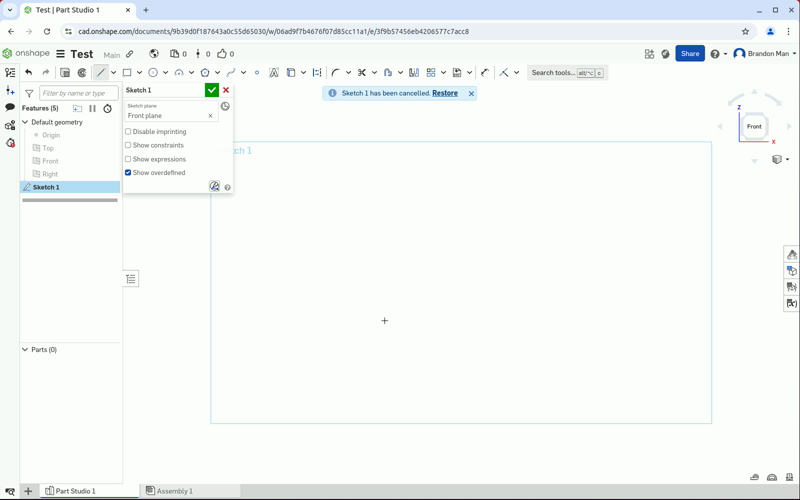
click(384, 320)
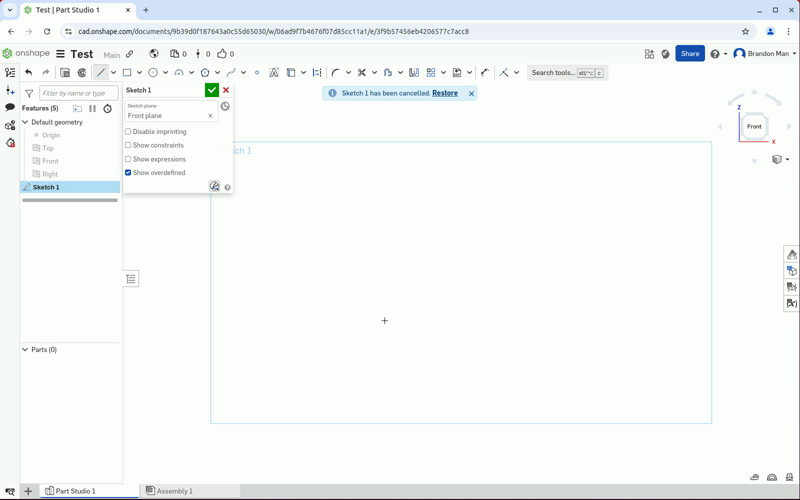
key_up(shift)
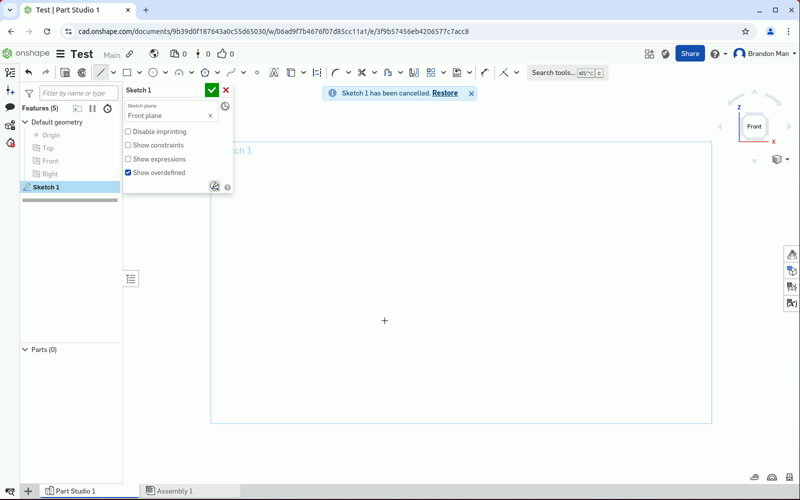
key_down(shift)
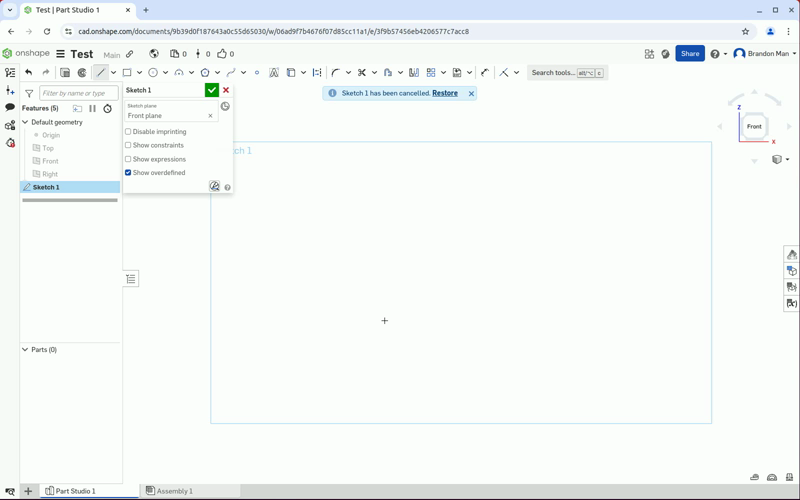
mouse_move(542, 320)
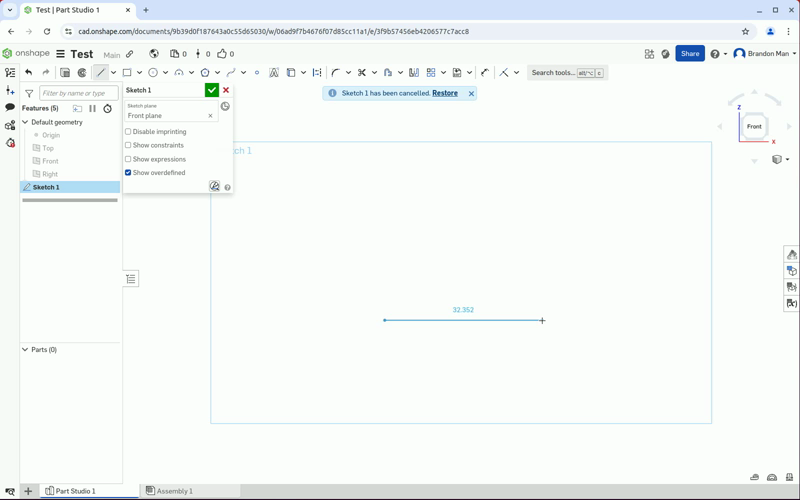
click(542, 320)
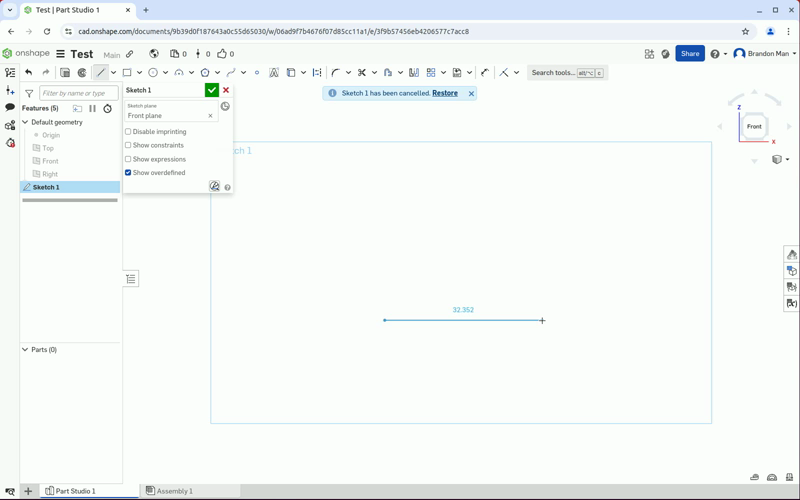
key_up(shift)
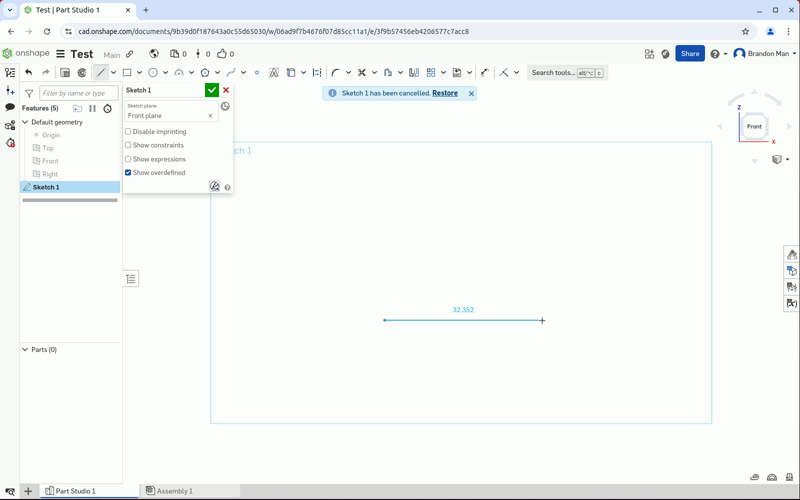
key_down(shift)
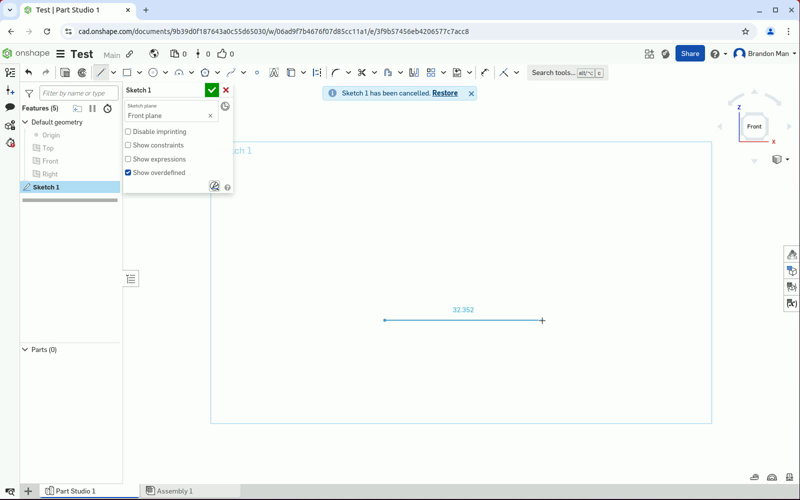
mouse_move(542, 245)
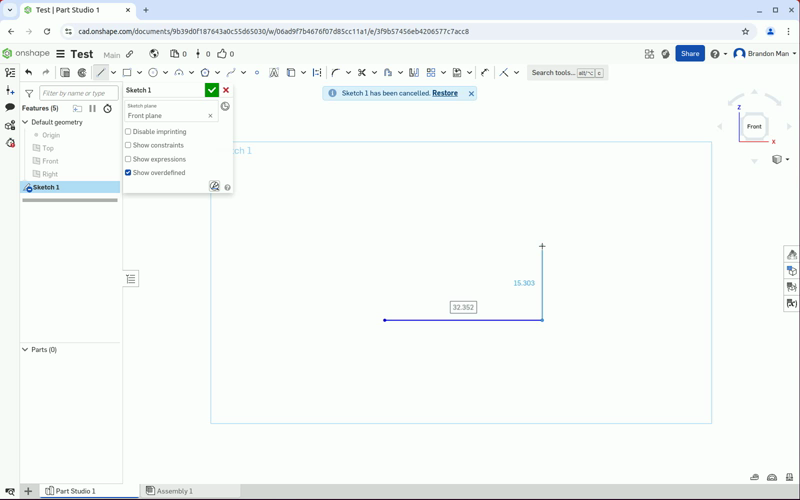
click(542, 245)
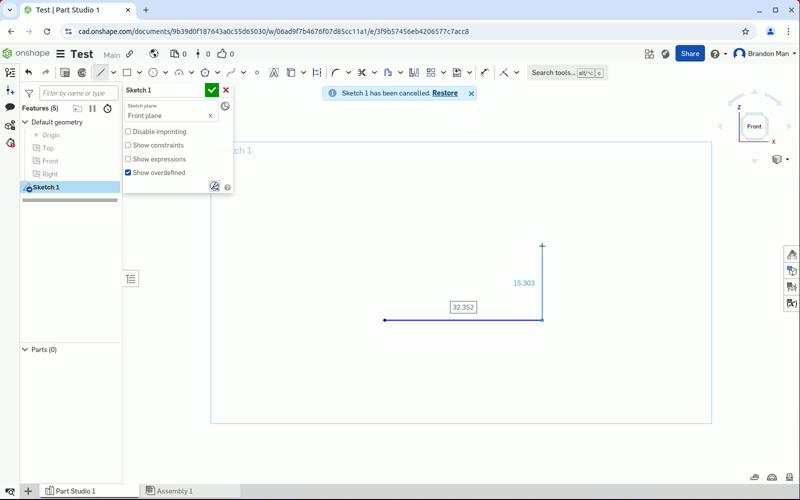
key_up(shift)
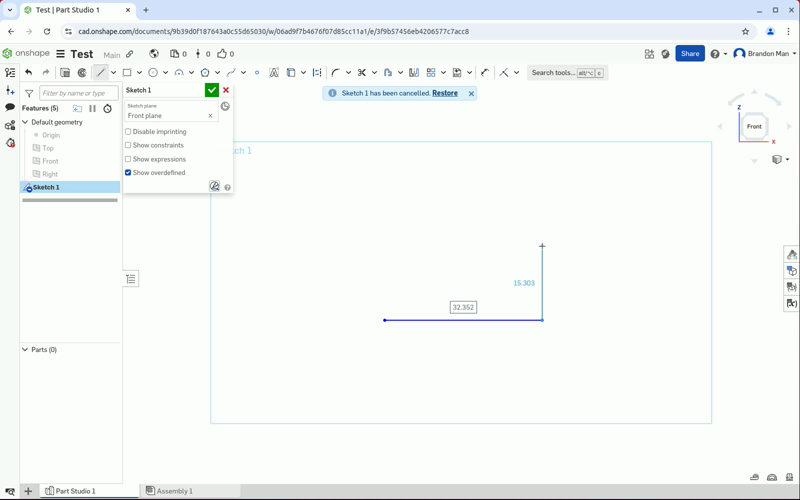
key_down(shift)
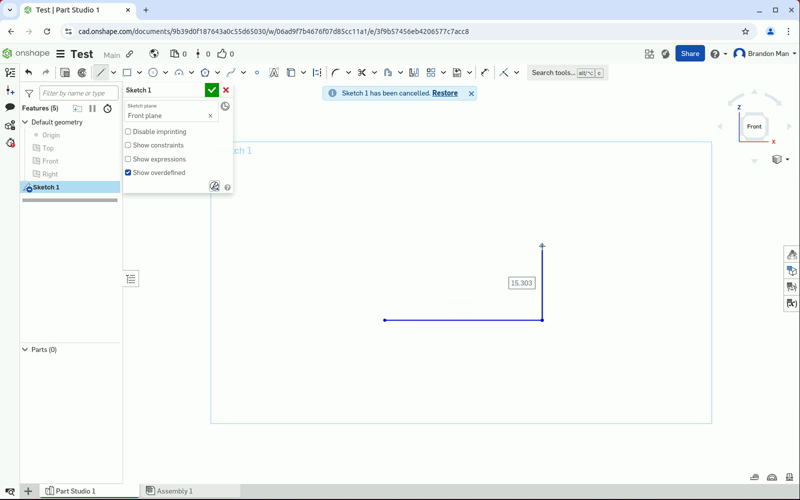
mouse_move(384, 245)
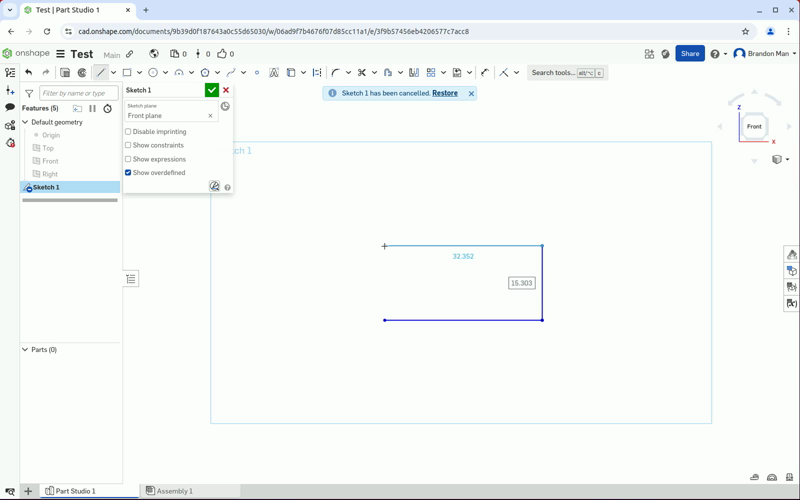
click(384, 245)
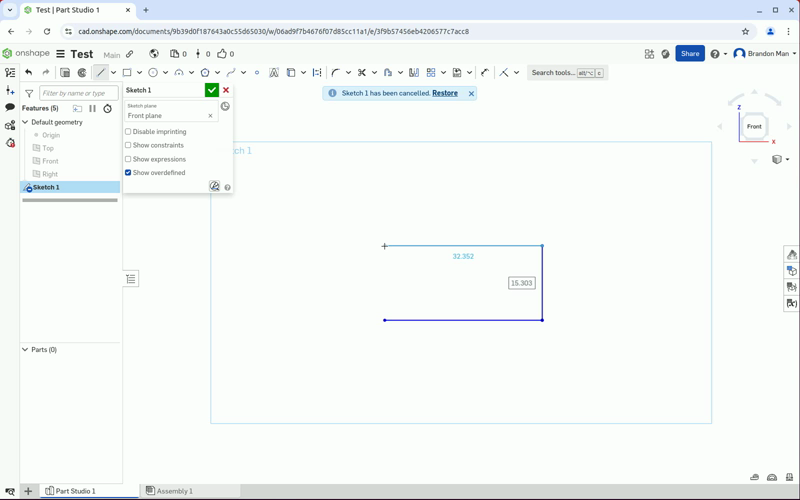
key_up(shift)
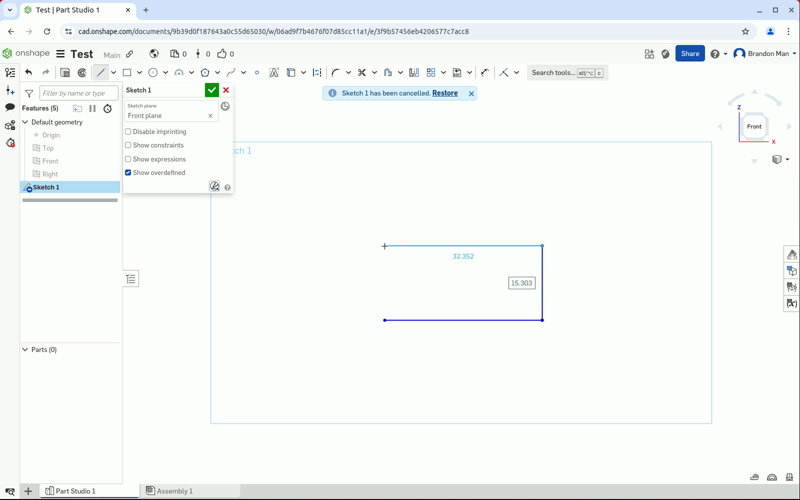
key_down(shift)
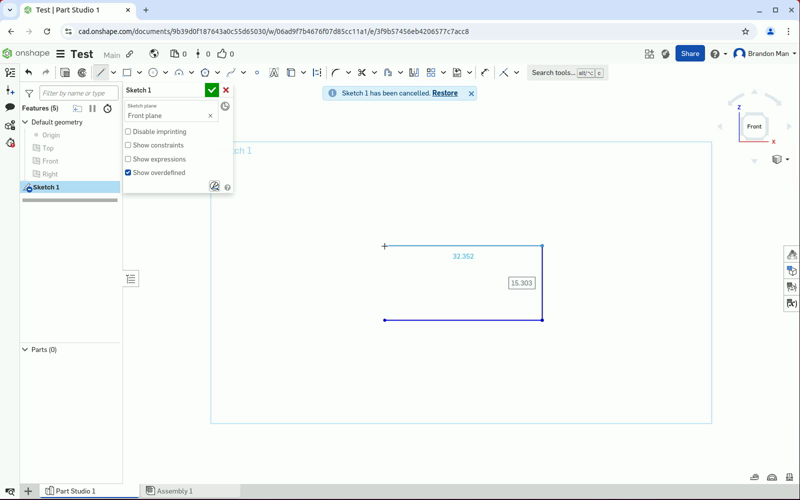
mouse_move(384, 320)
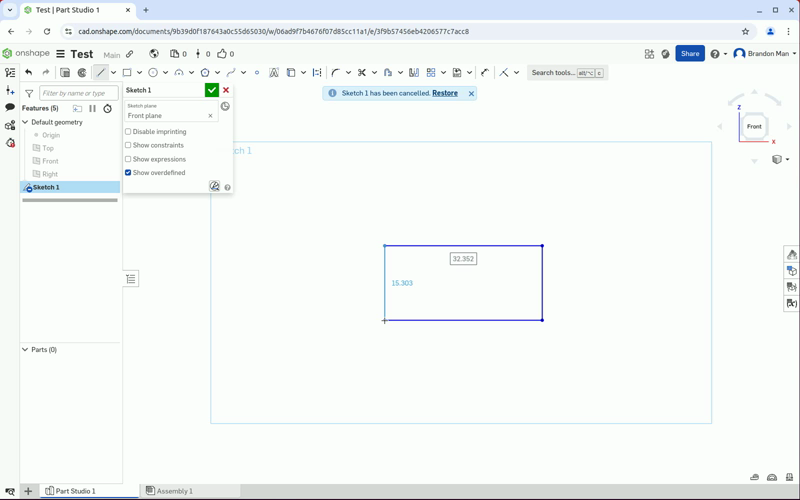
key_up(shift)
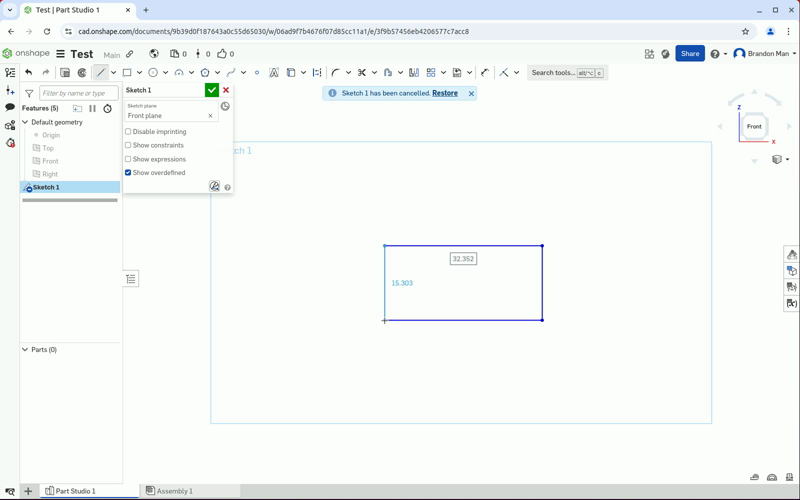
click(384, 320)
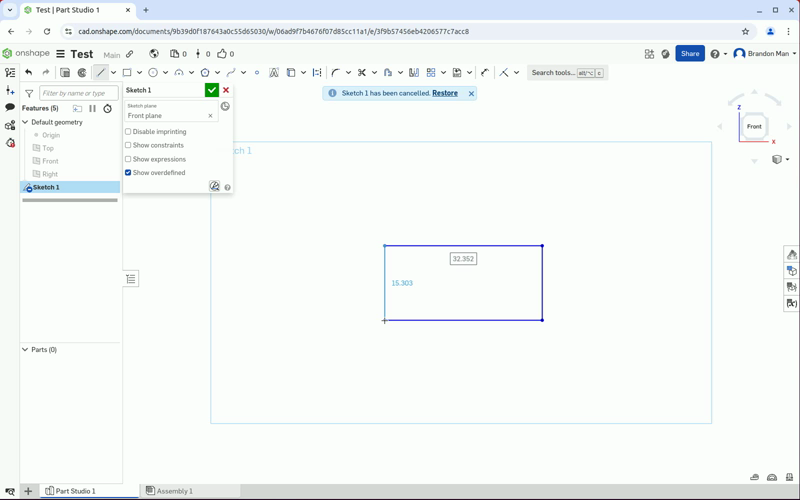
key(esc)
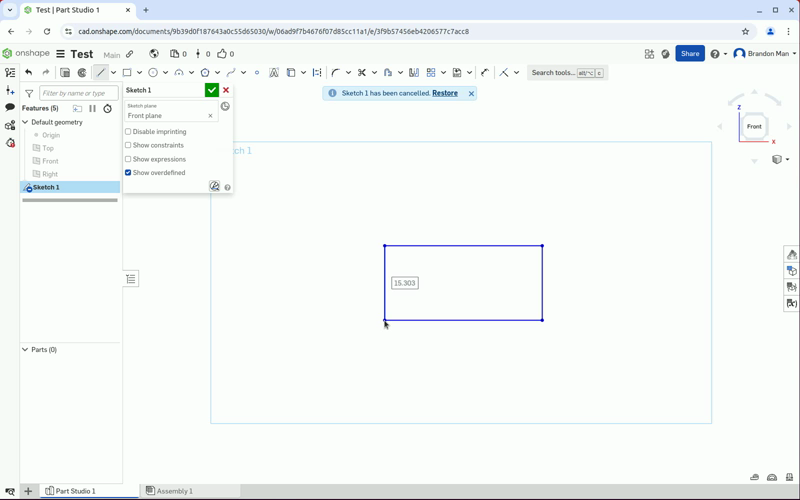
mouse_move(392, 305)
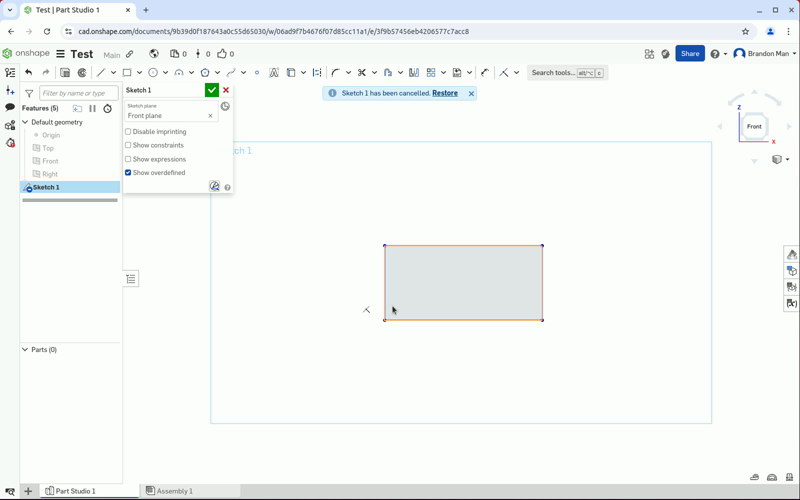
click(392, 305)
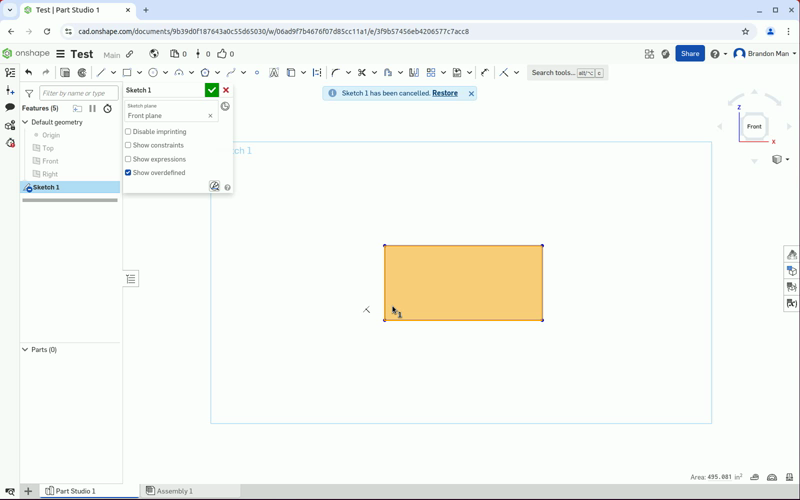
mouse_move(73, 352)
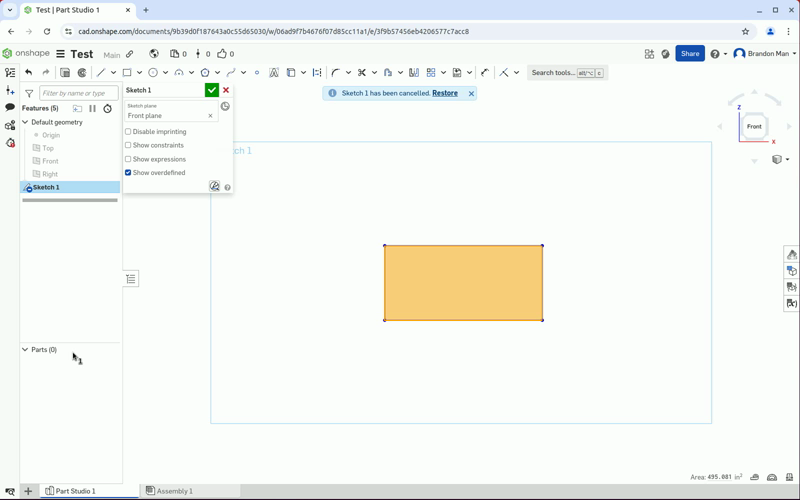
key(shift+y)
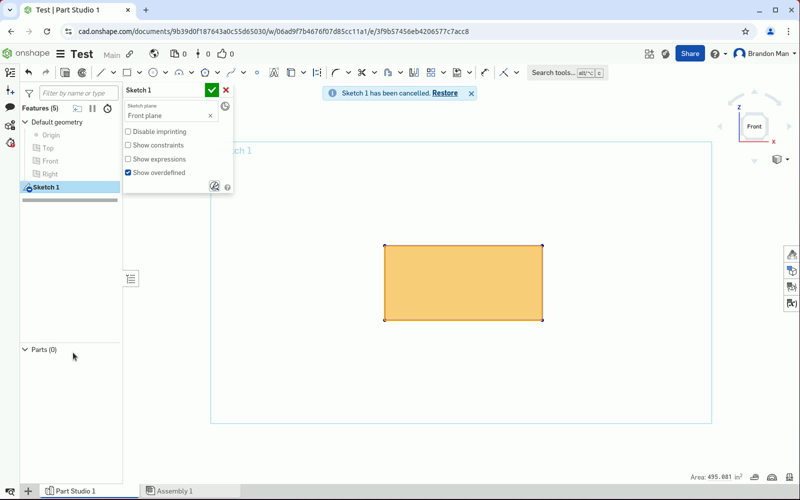
key(shift+e)
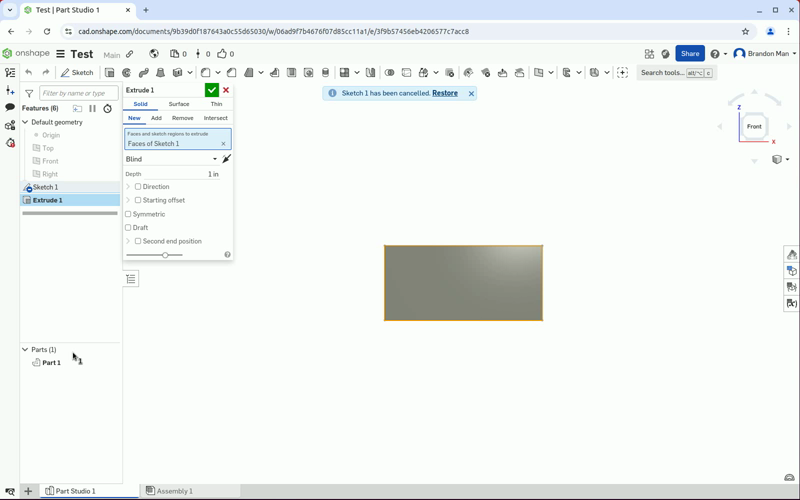
mouse_move(143, 106)
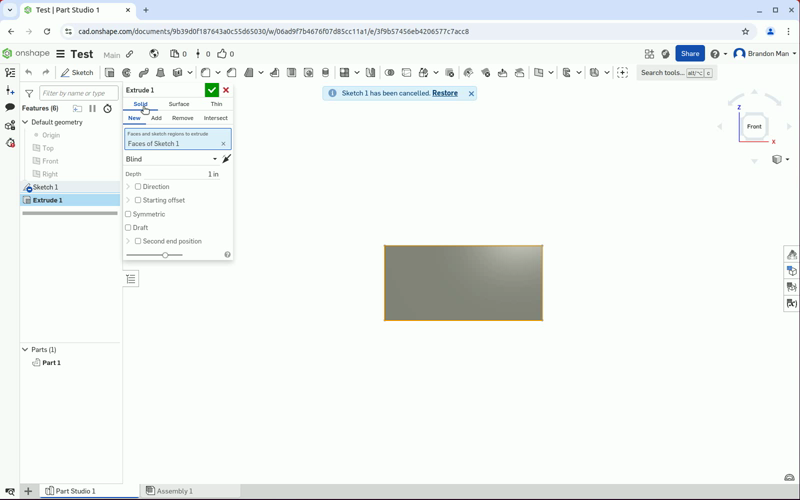
click(143, 106)
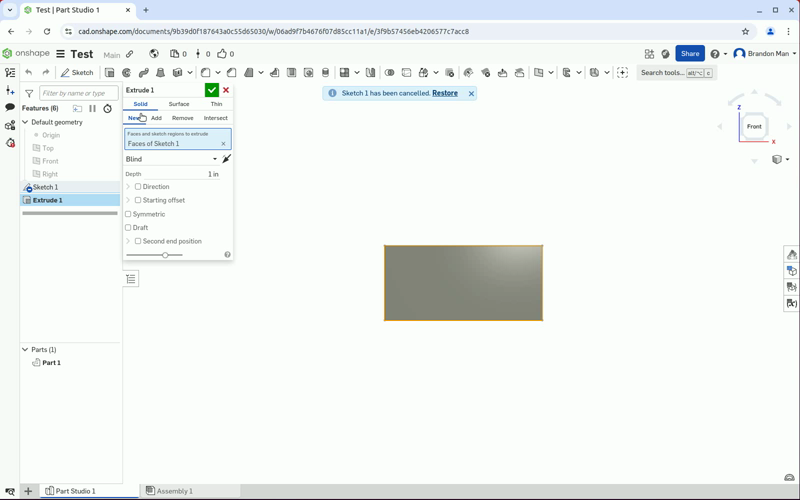
mouse_move(137, 120)
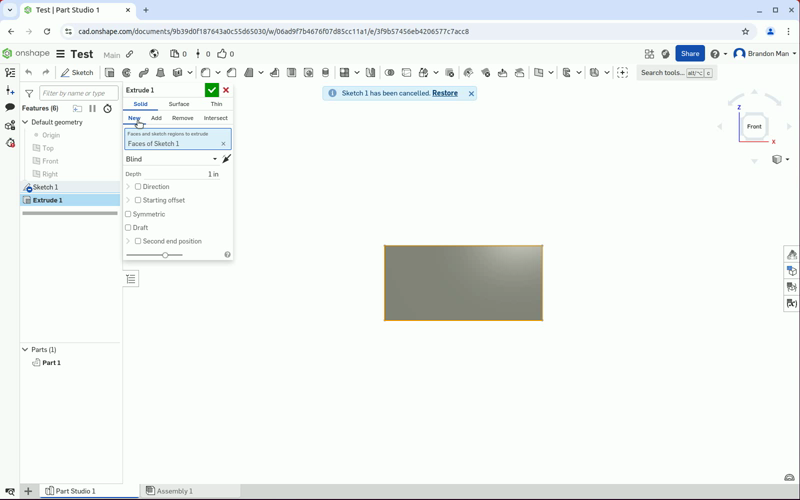
click(137, 120)
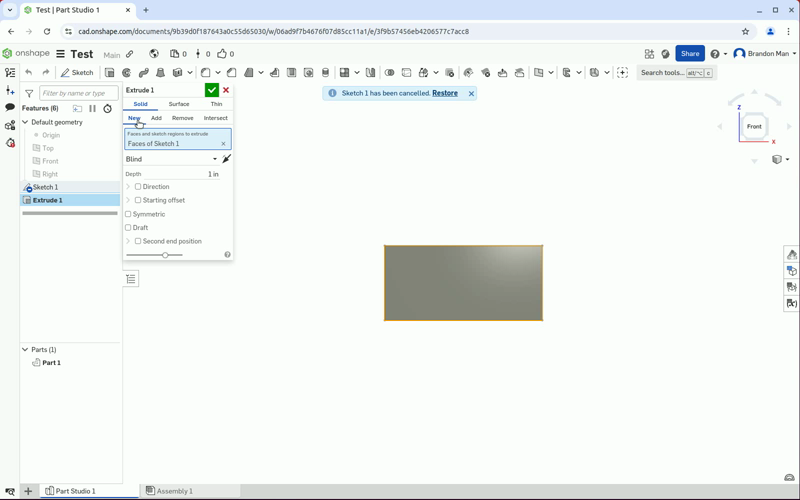
key(tab, 4)
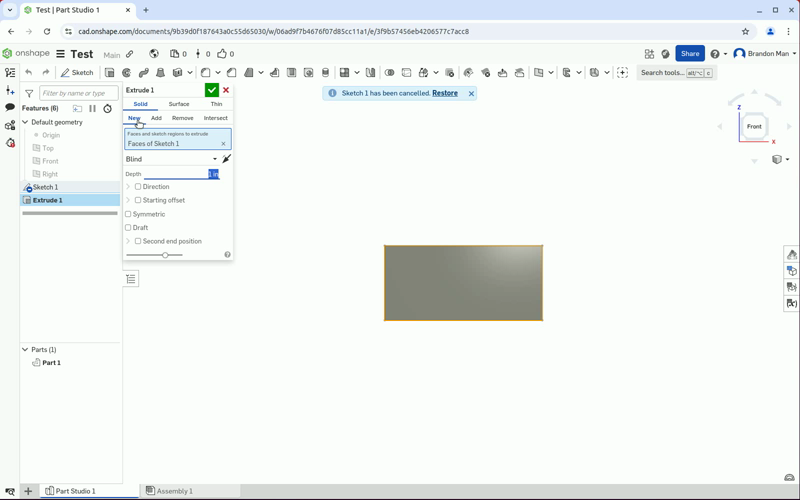
text(23.108)
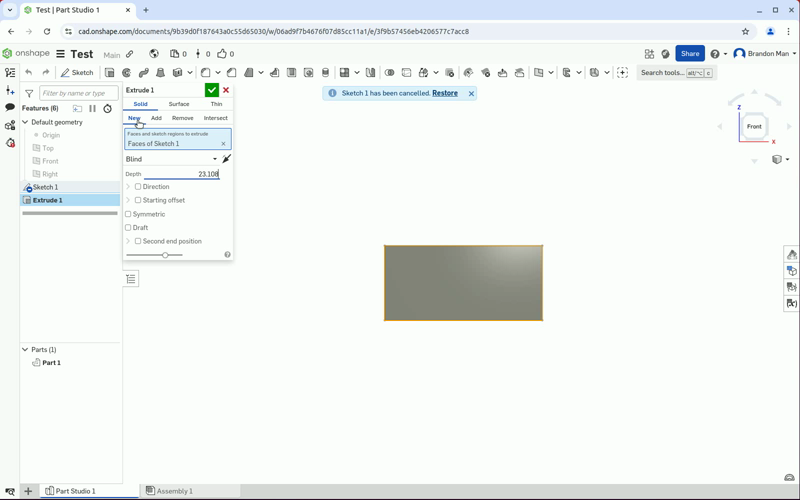
key(enter)
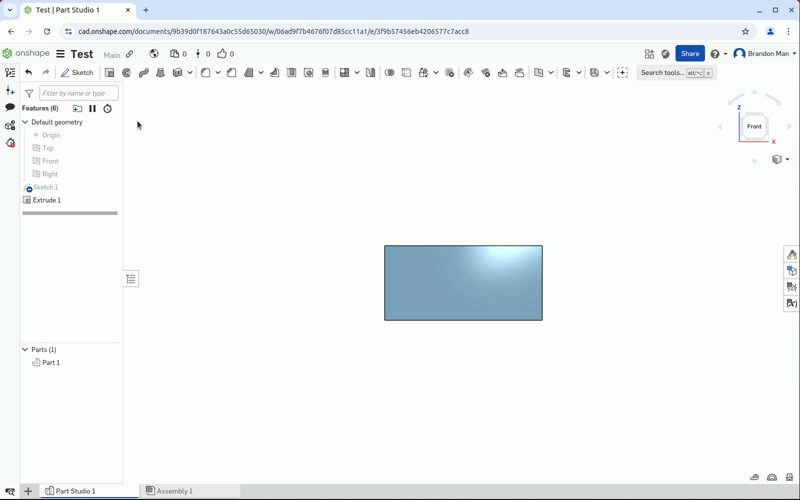
key(shift+h)
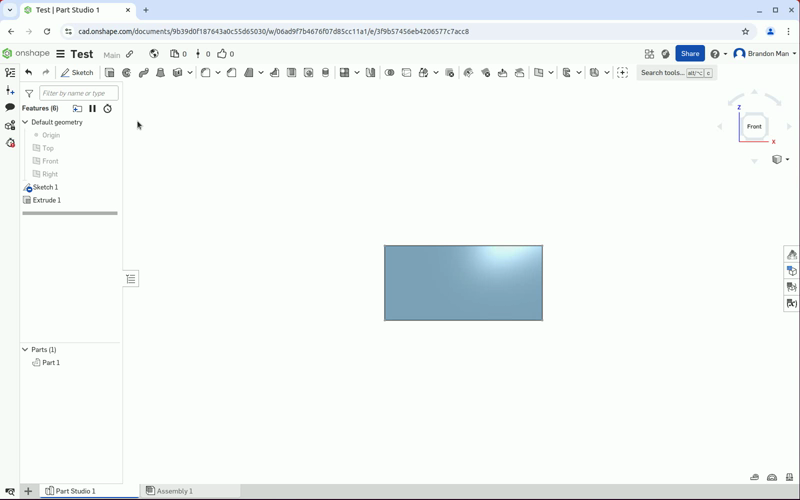
key(shift+h)
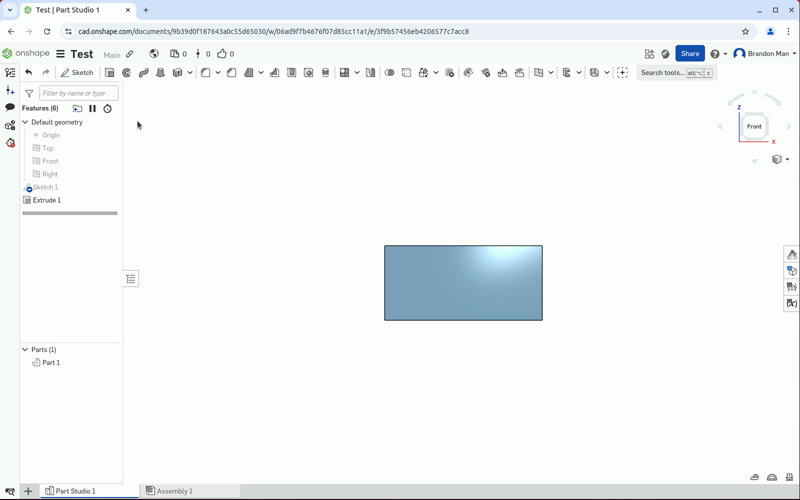
mouse_move(73, 189)
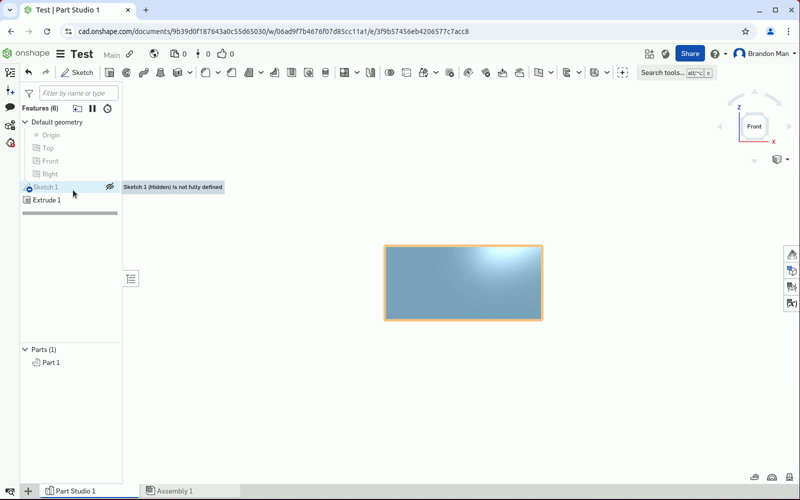
click(73, 189)
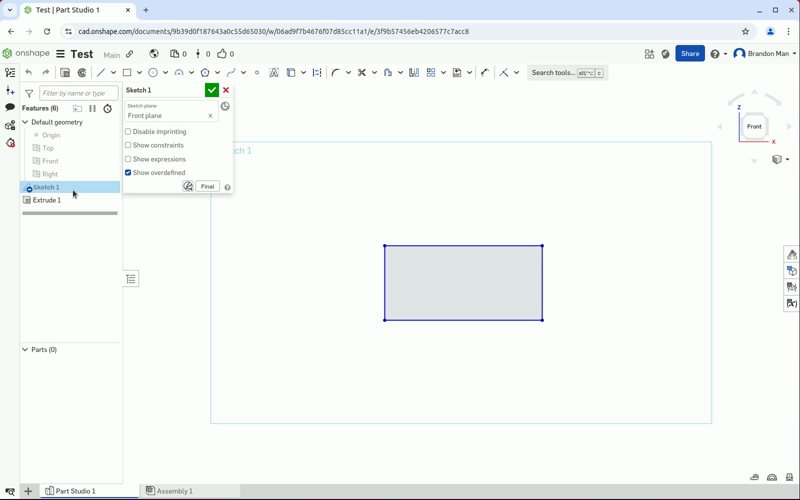
mouse_move(229, 92)
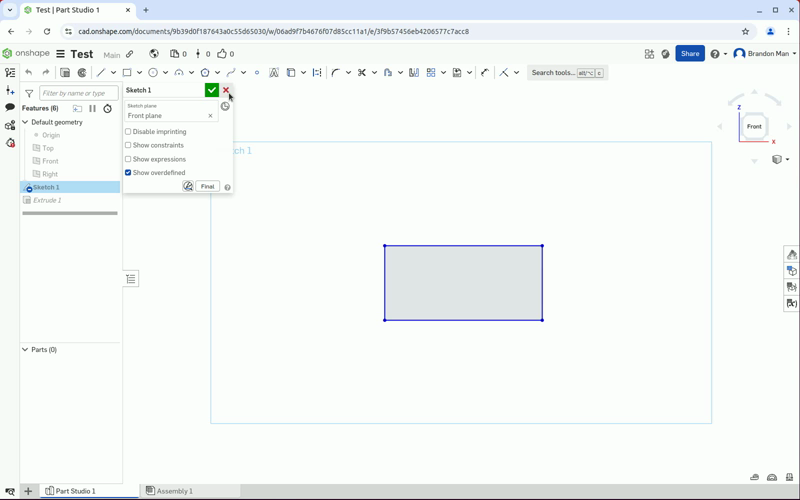
click(229, 92)
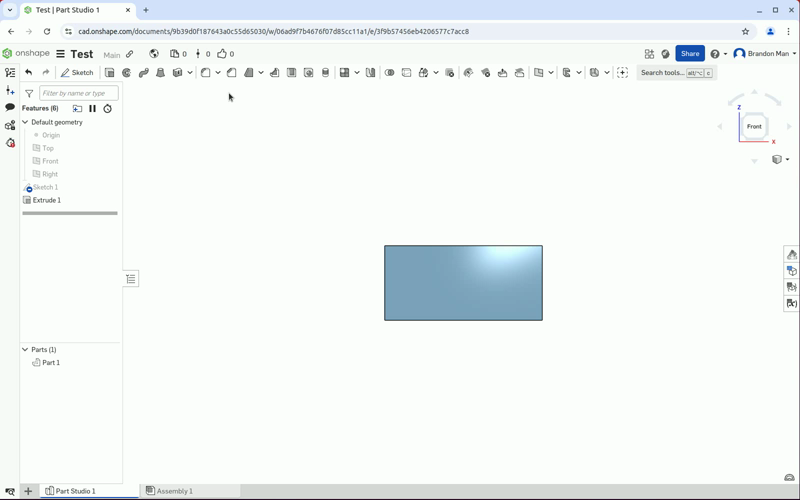
mouse_move(541, 75)
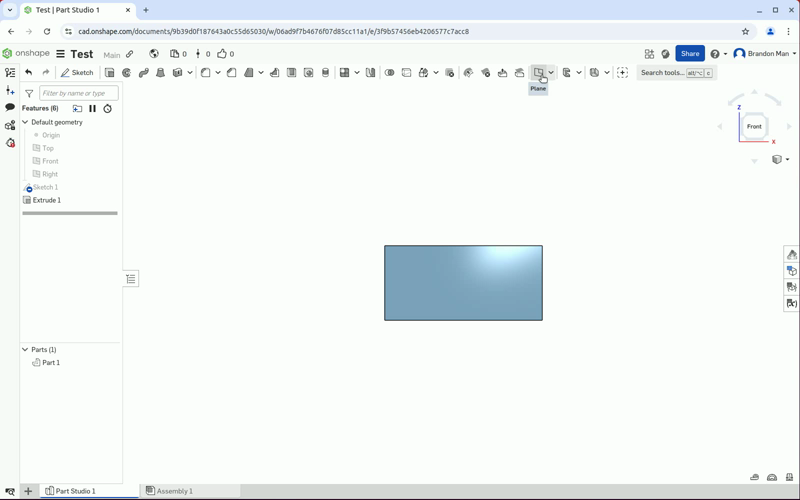
click(541, 75)
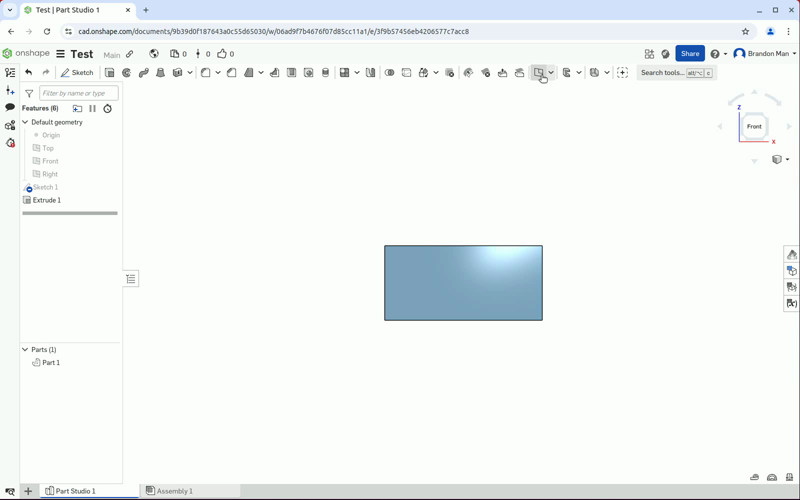
mouse_move(73, 163)
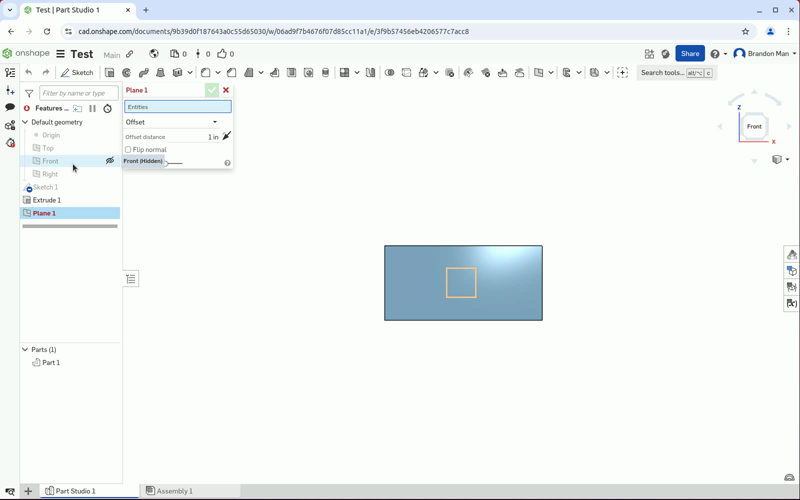
click(73, 163)
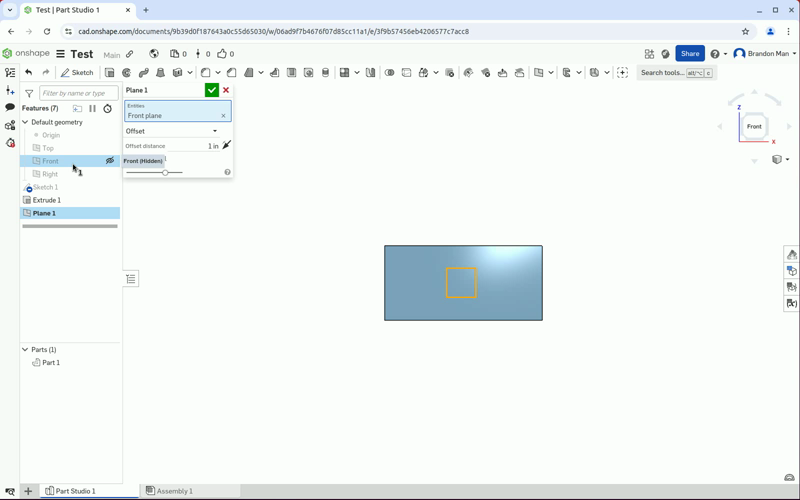
key(tab, 2)
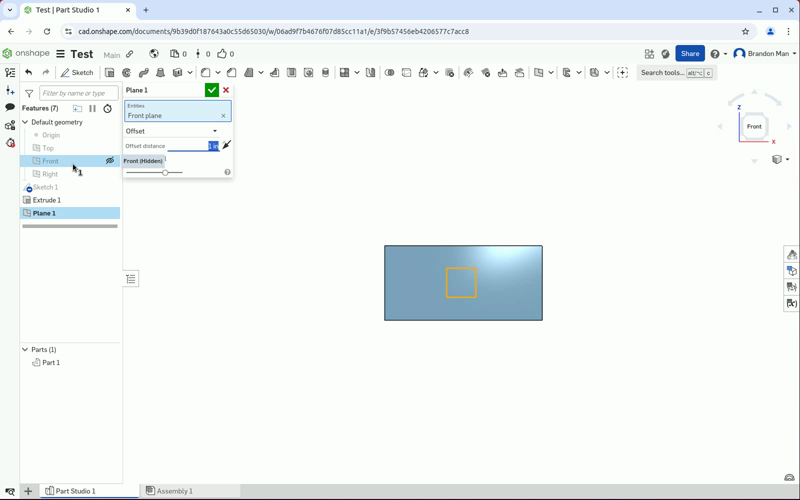
text(23.108)
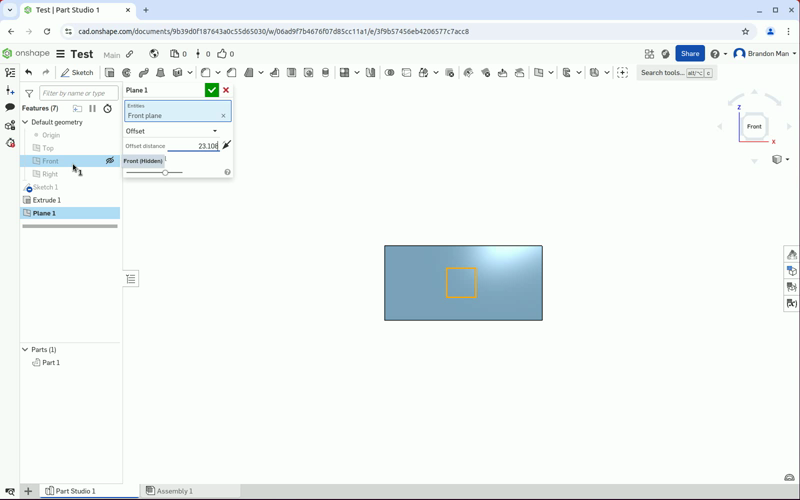
key(enter, 2)
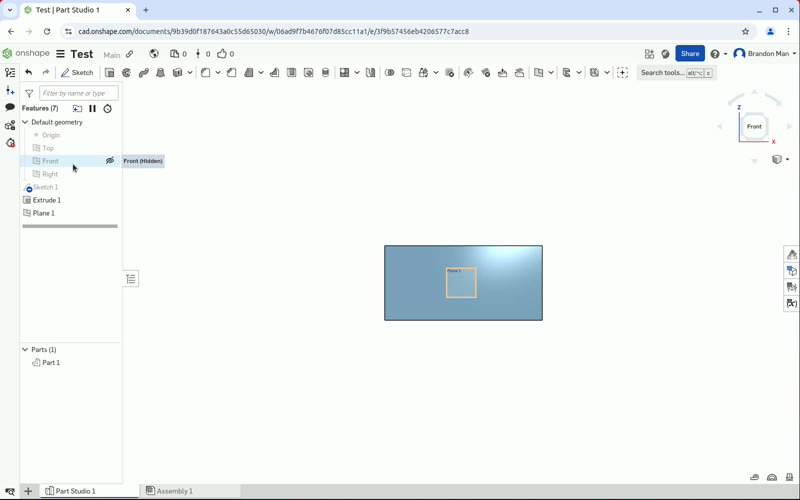
key(shift+s)
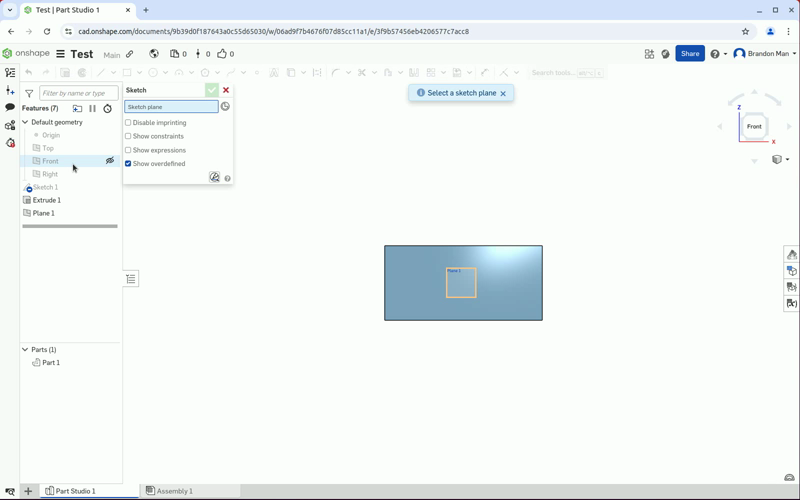
mouse_move(73, 215)
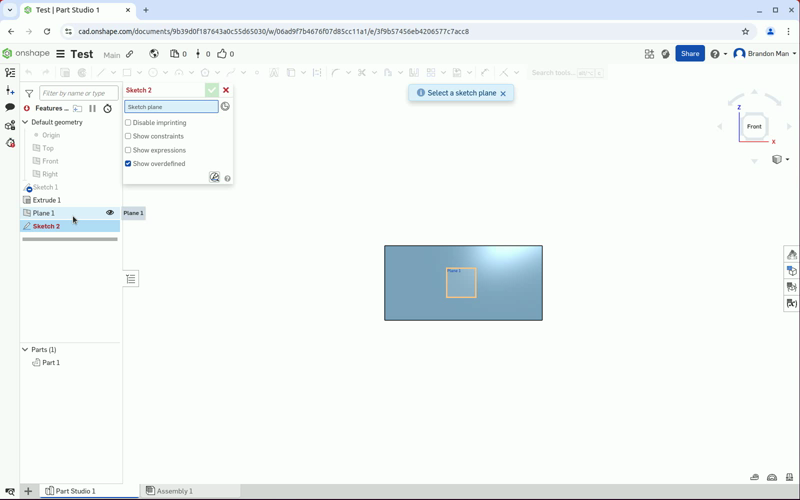
click(73, 215)
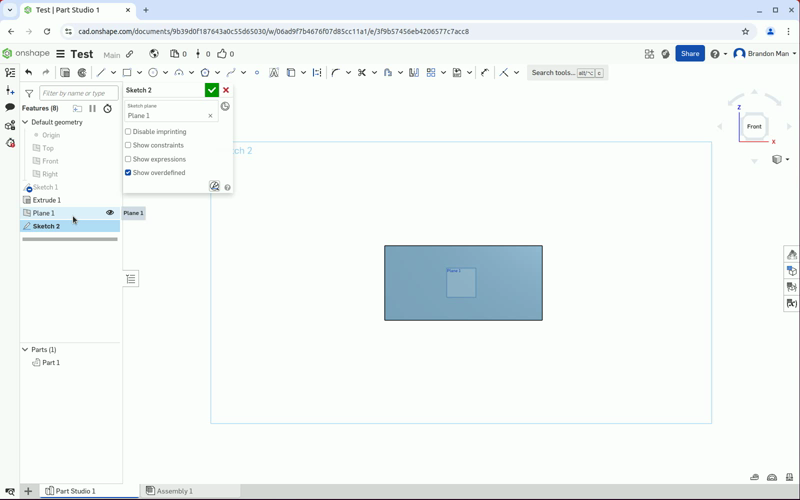
mouse_move(73, 352)
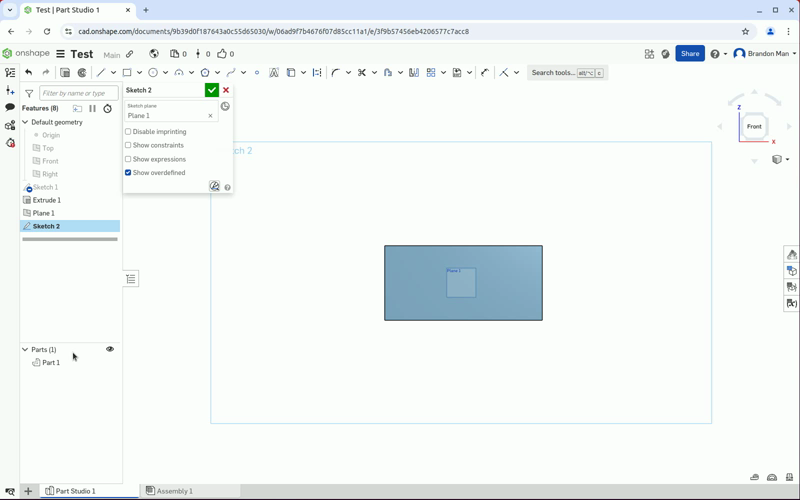
key(y)
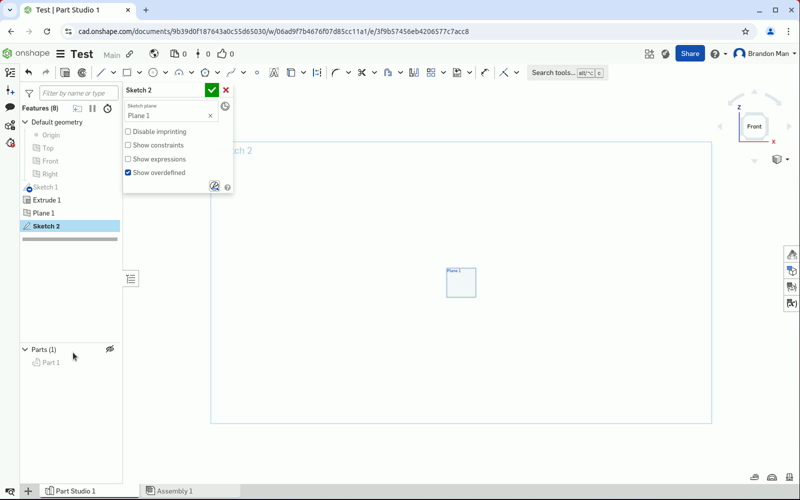
key(c)
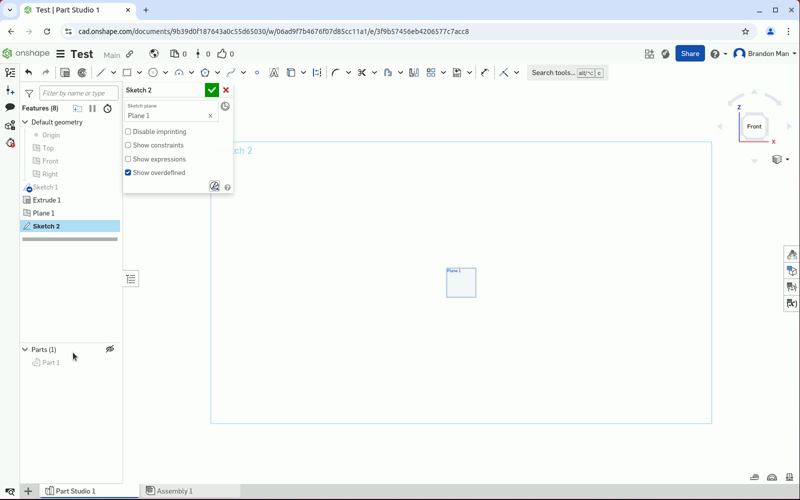
key_down(shift)
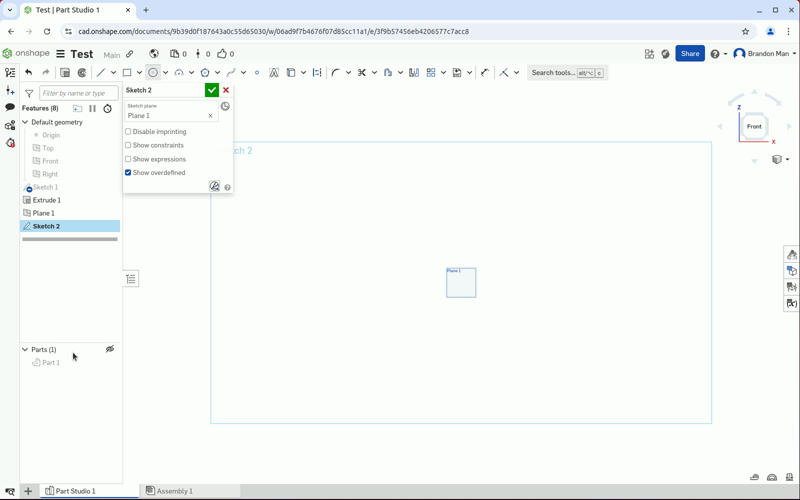
mouse_move(406, 260)
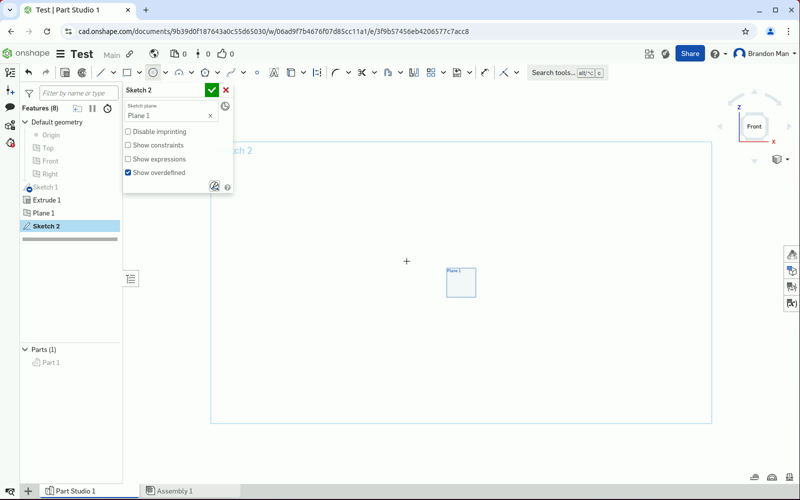
click(406, 260)
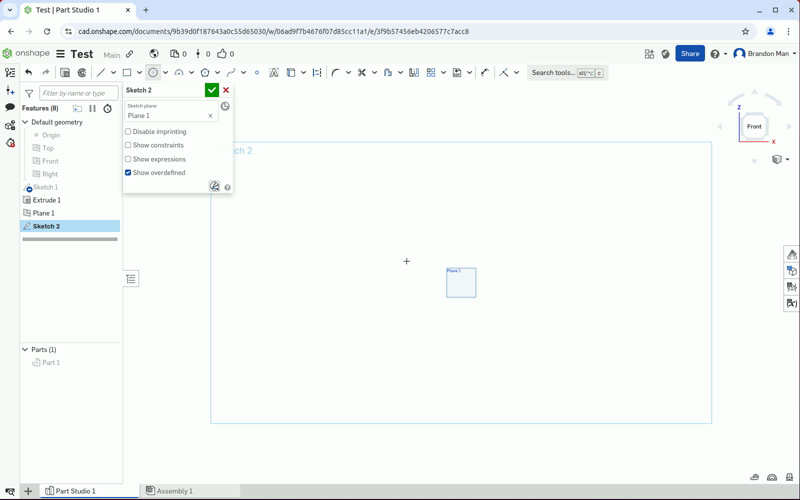
key_up(shift)
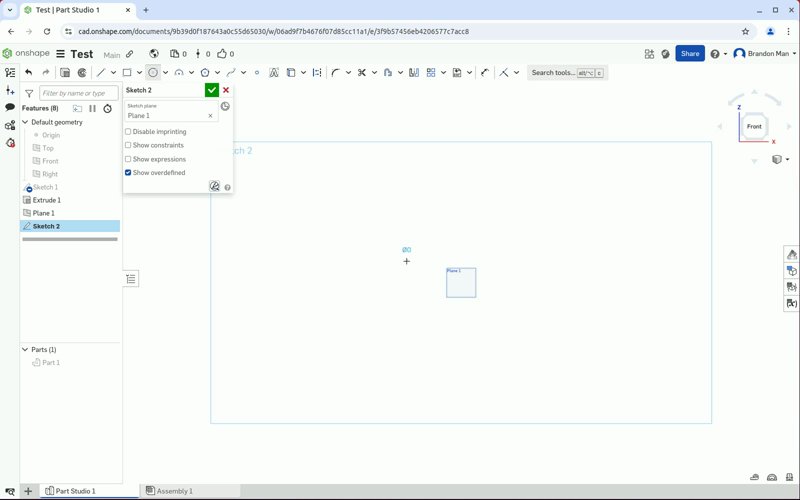
mouse_move(418, 260)
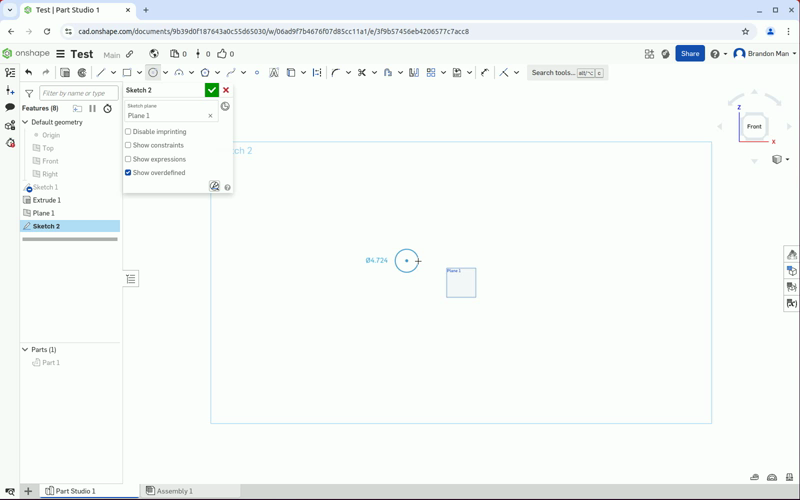
click(418, 260)
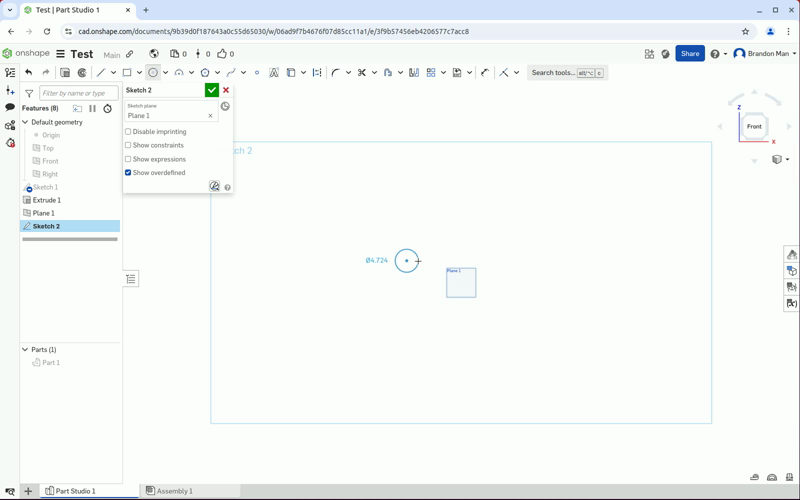
key(esc)
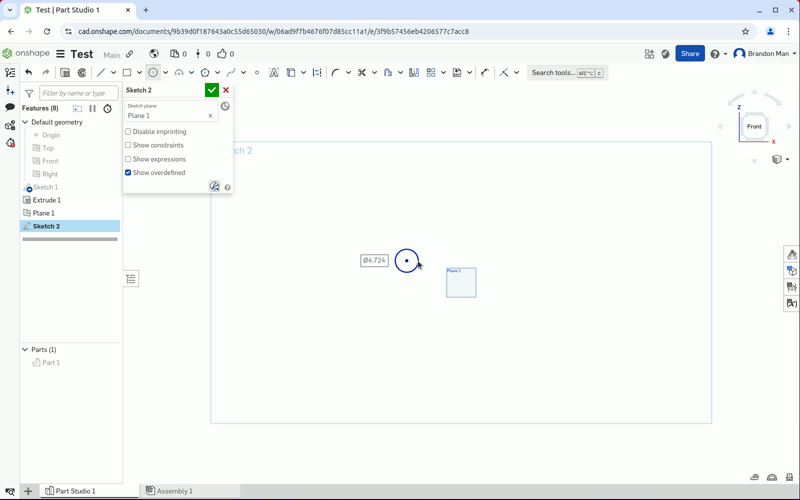
mouse_move(407, 260)
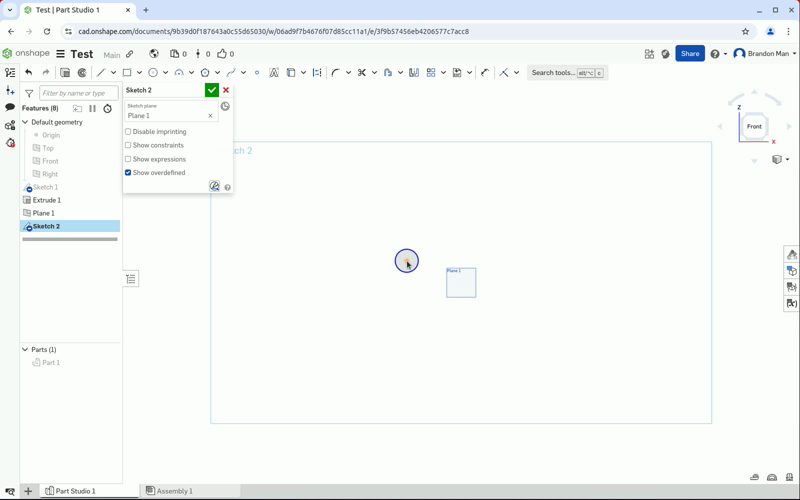
scroll(6)
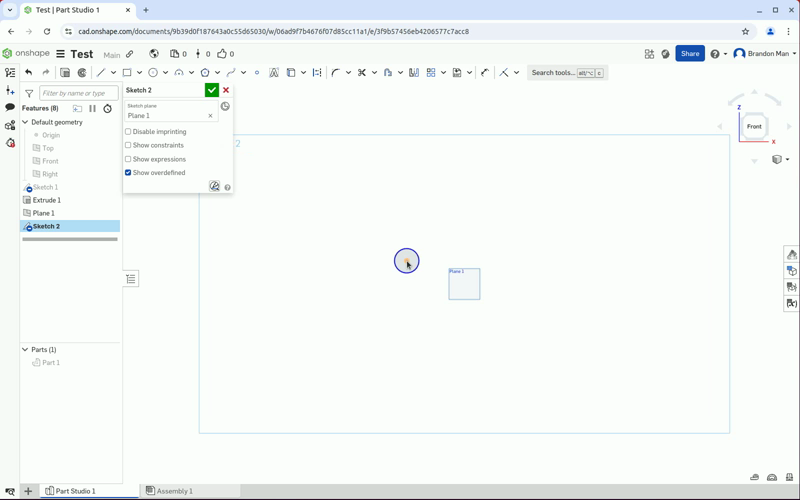
scroll(6)
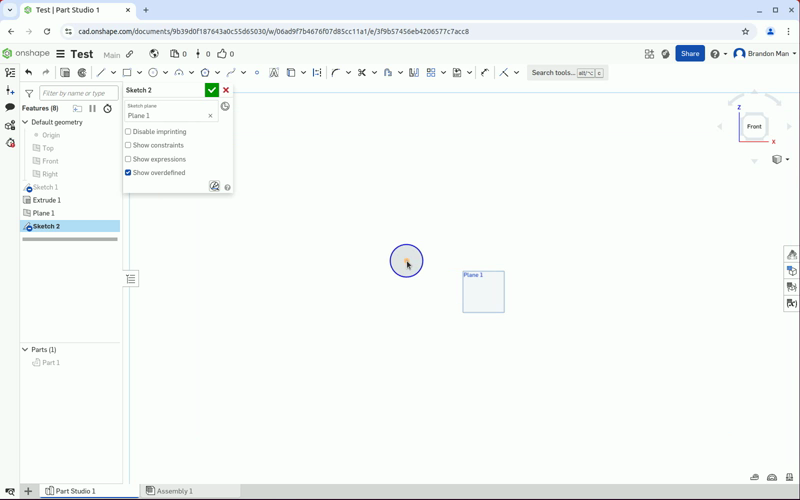
scroll(6)
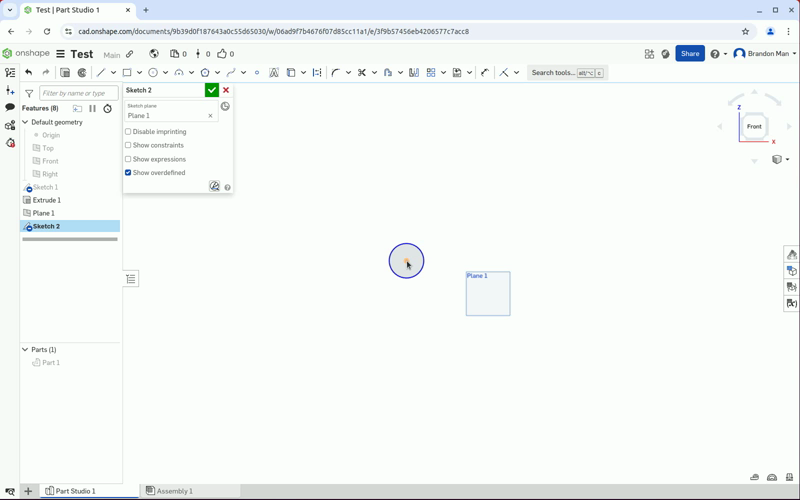
scroll(6)
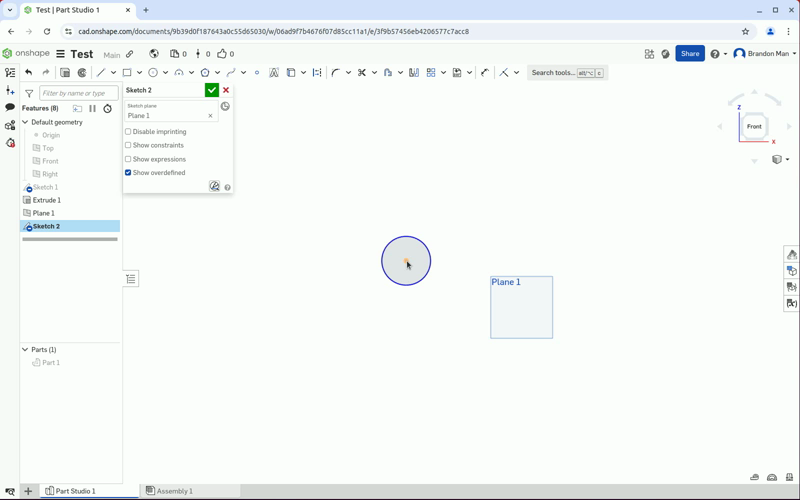
scroll(6)
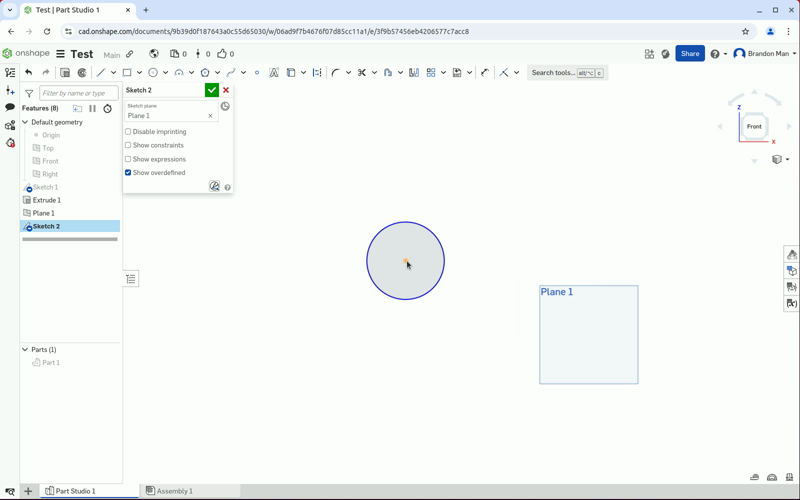
scroll(6)
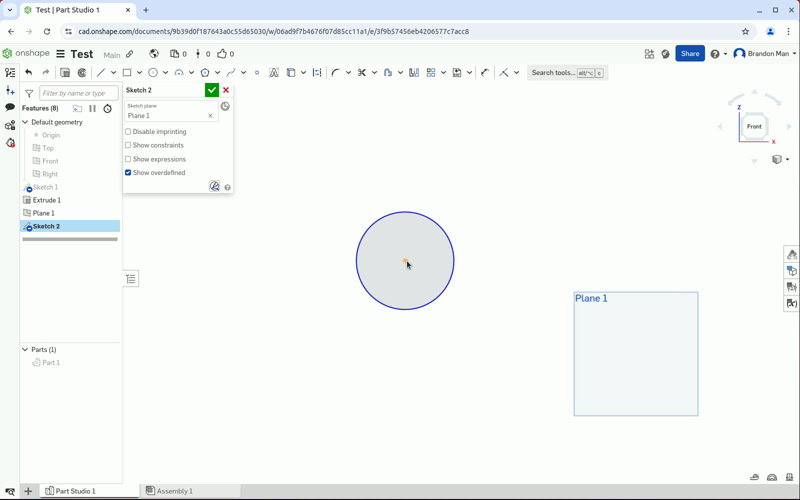
scroll(6)
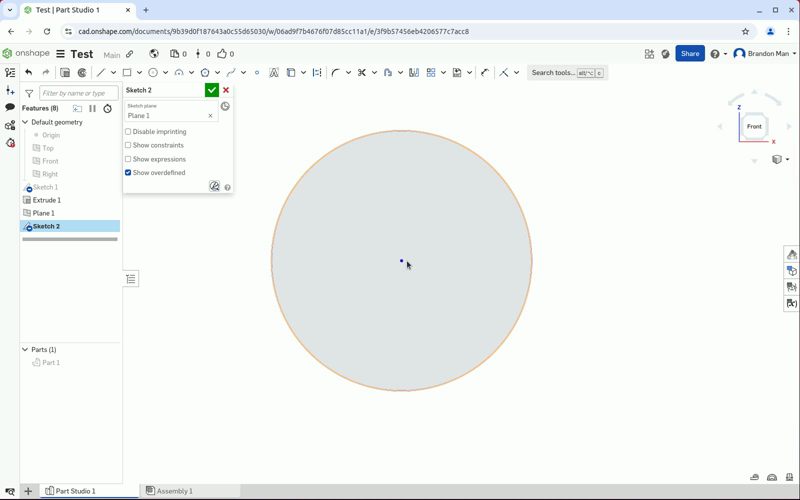
click(407, 260)
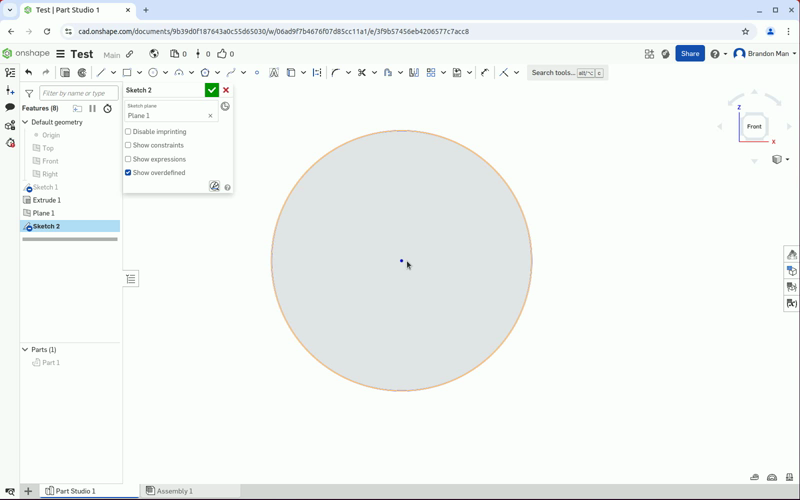
scroll(-6)
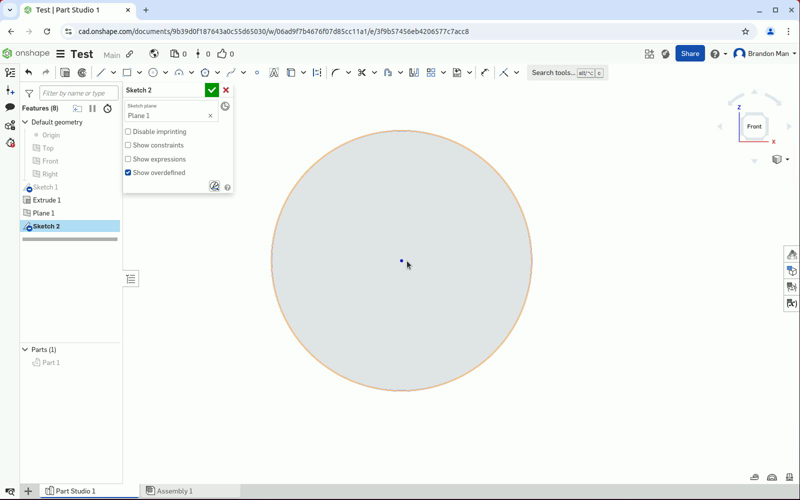
scroll(-6)
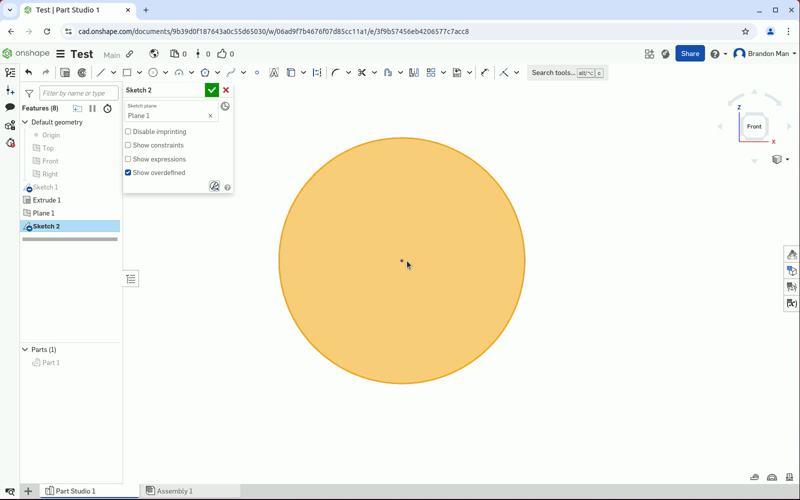
scroll(-6)
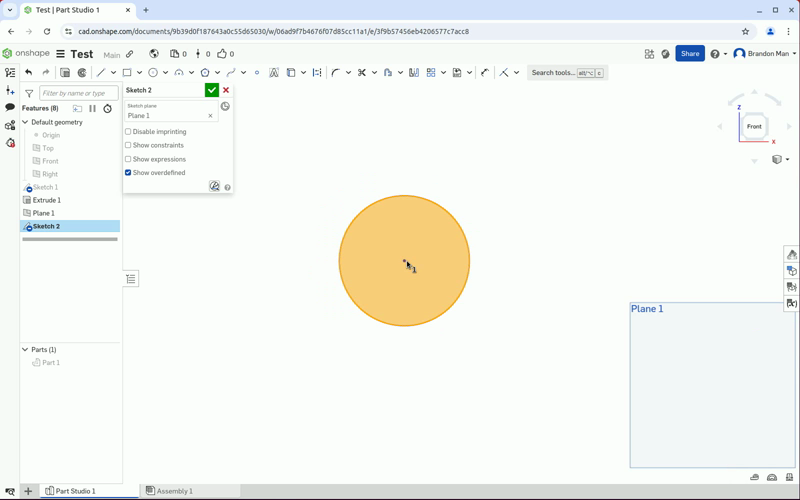
scroll(-6)
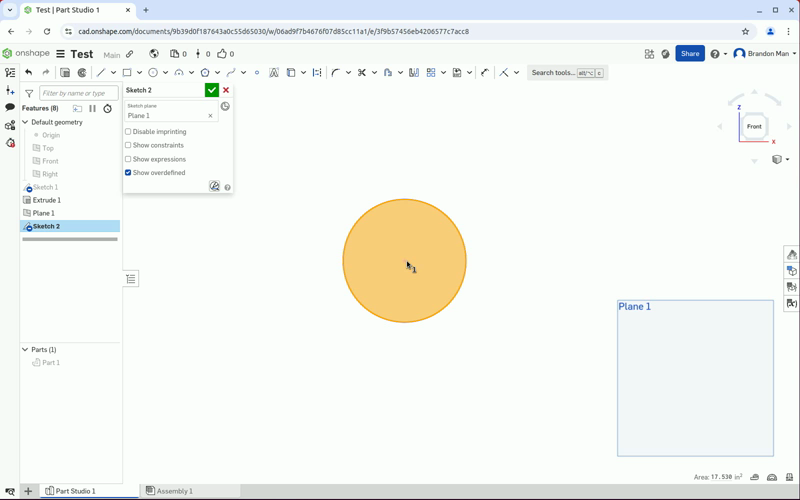
scroll(-6)
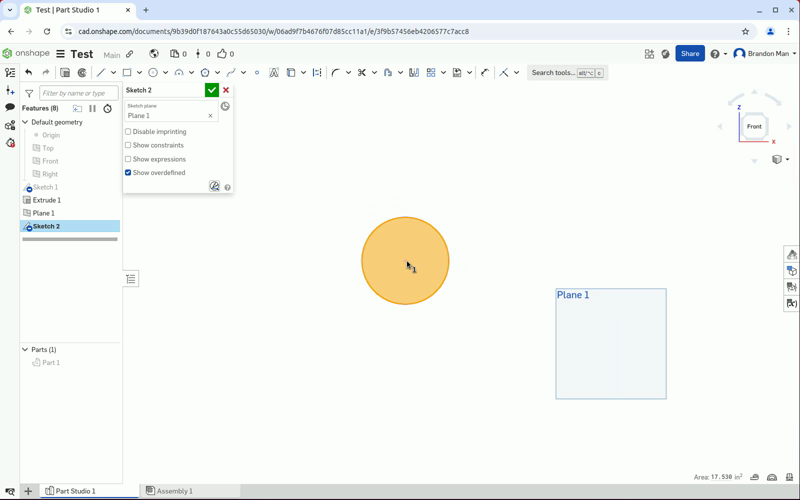
scroll(-6)
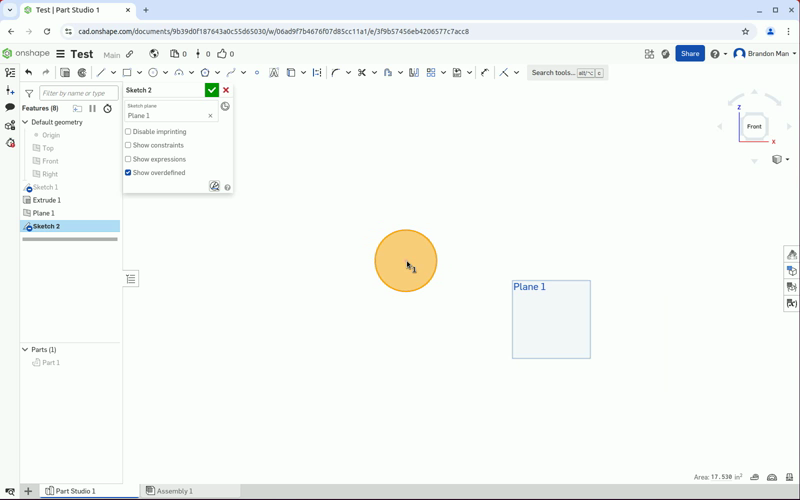
scroll(-6)
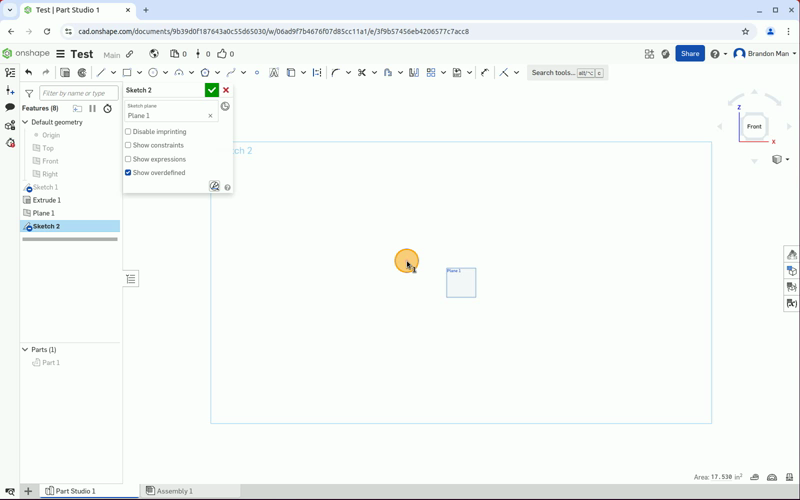
mouse_move(73, 352)
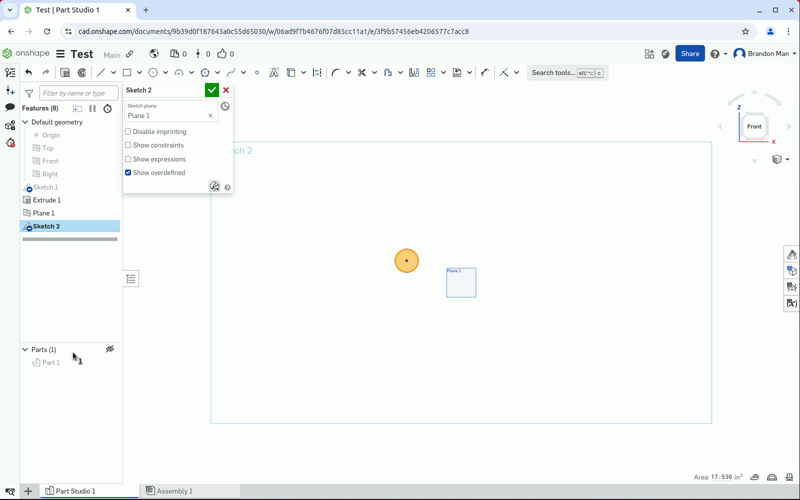
key(shift+y)
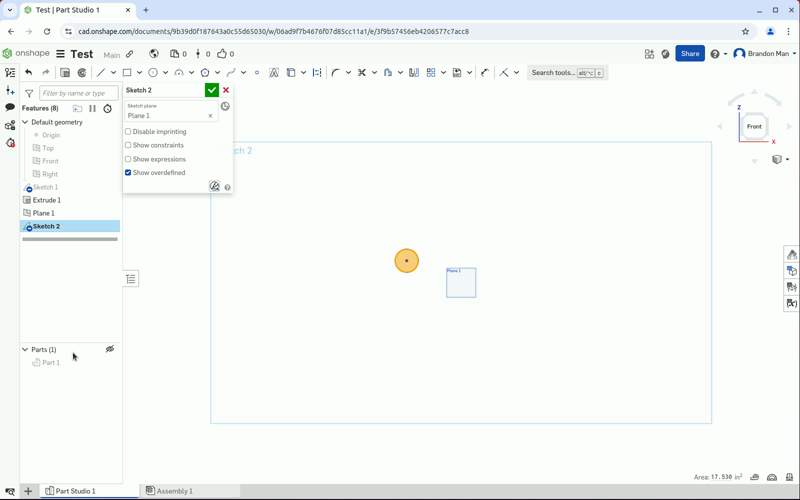
key(shift+e)
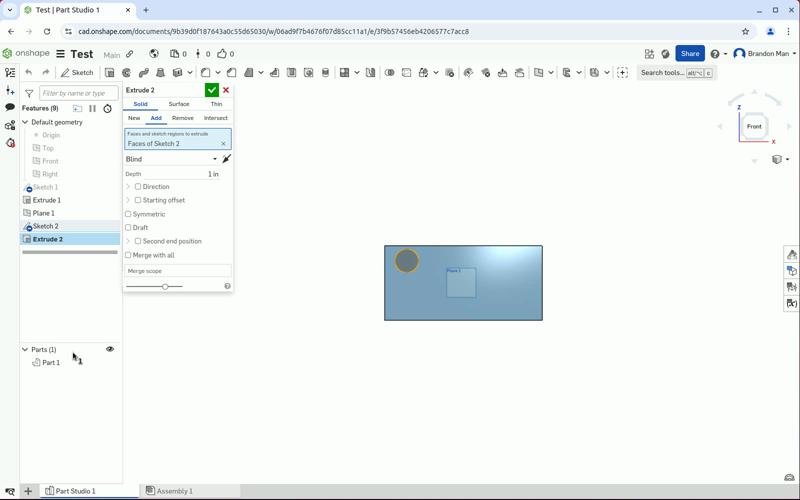
mouse_move(143, 106)
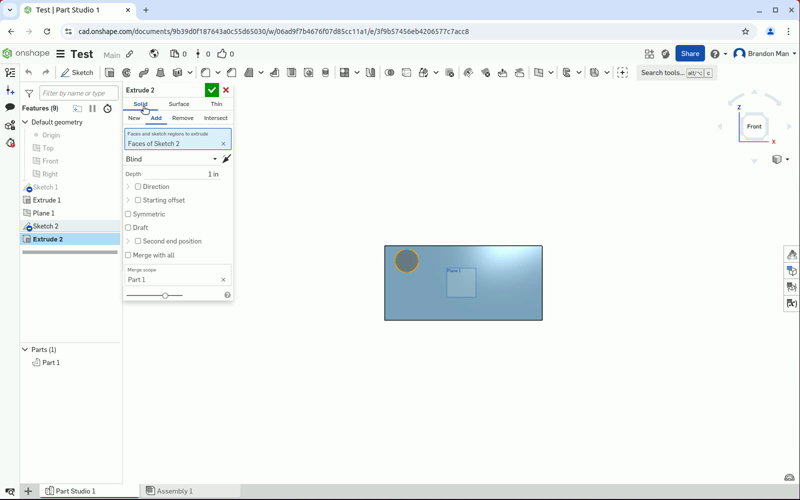
click(143, 106)
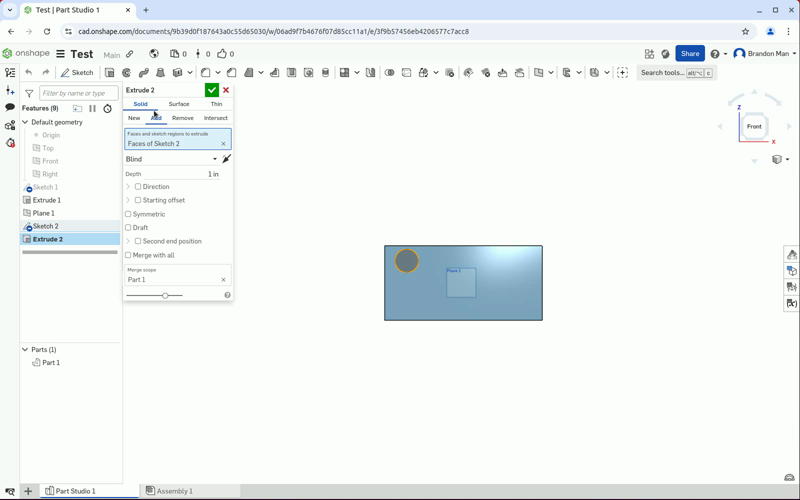
mouse_move(186, 120)
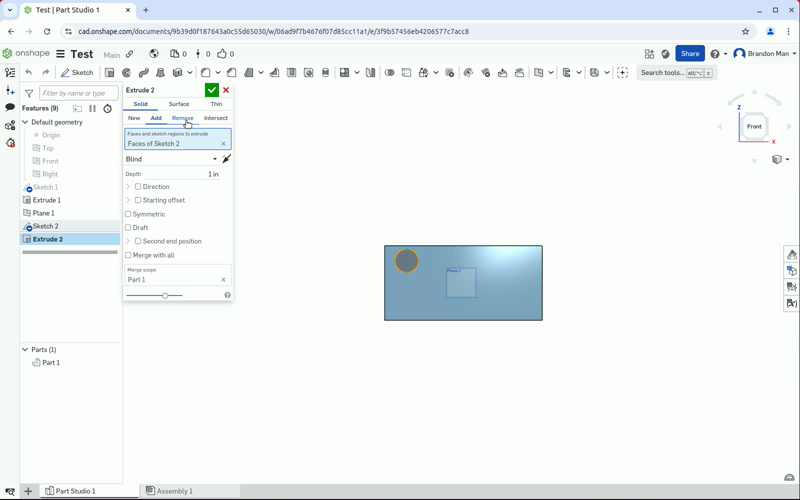
click(186, 120)
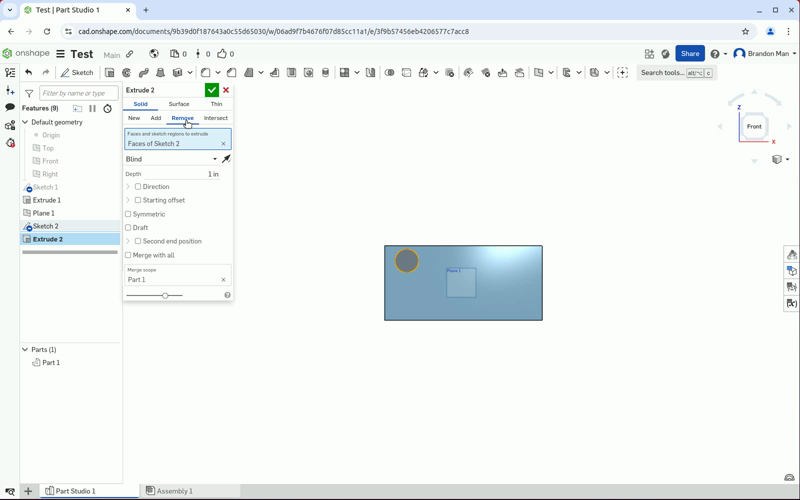
key(tab, 4)
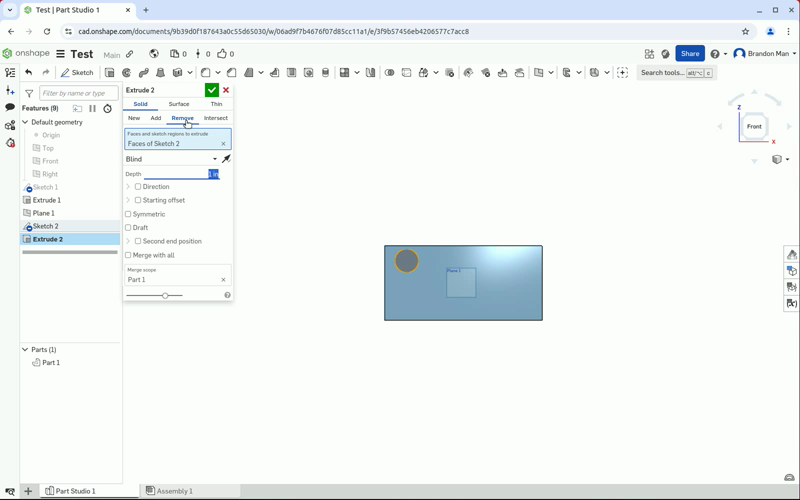
text(25.515)
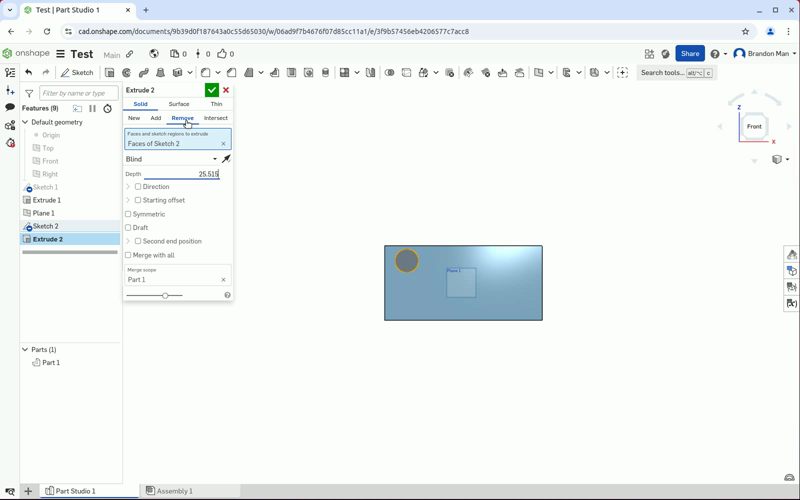
key(tab, 6)
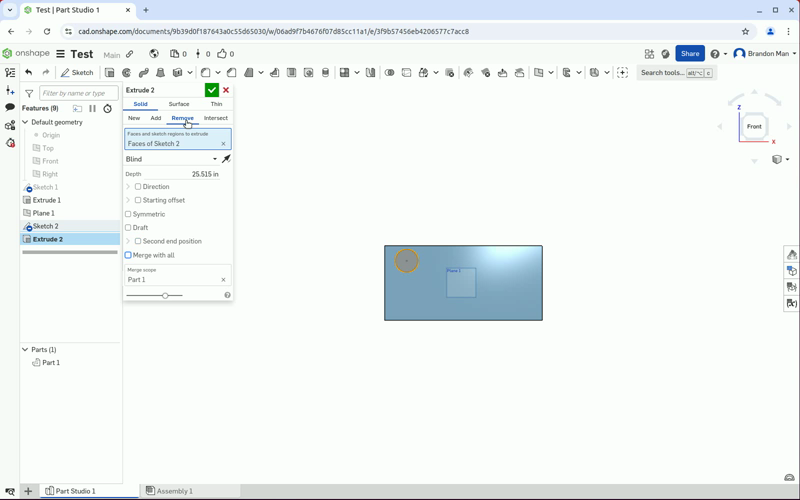
key(space)
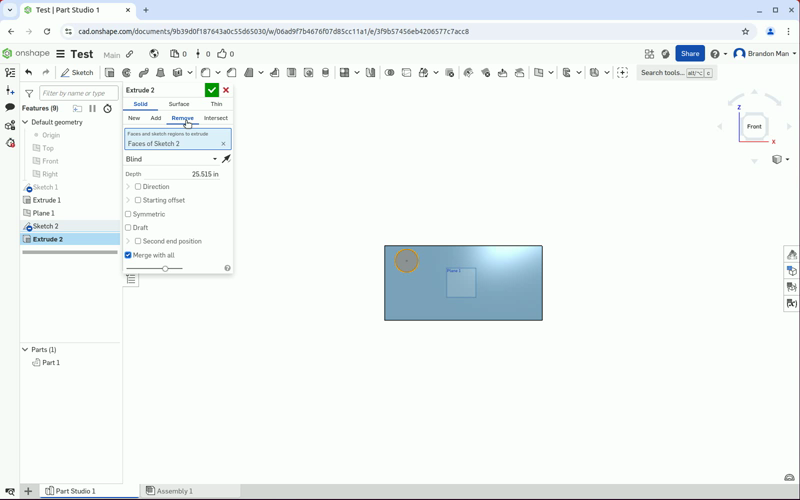
key(enter)
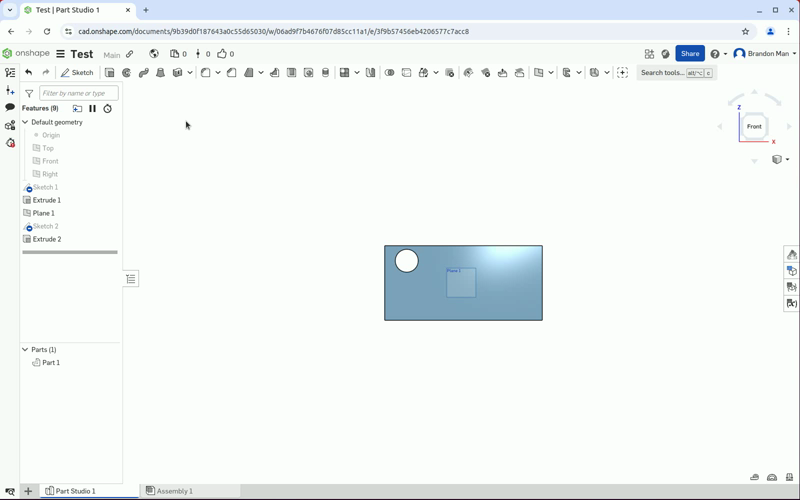
key(shift+h)
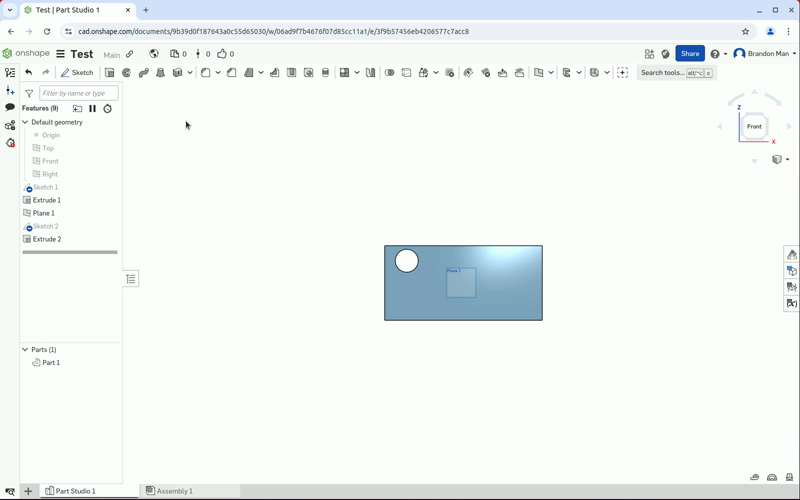
key(shift+h)
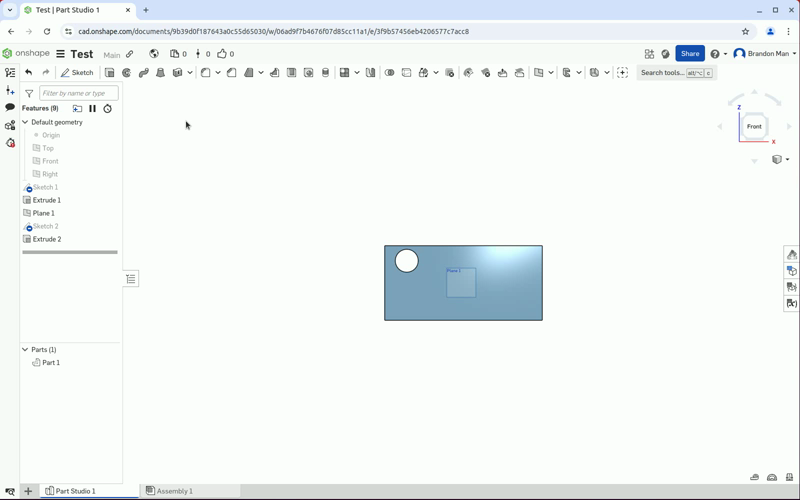
mouse_move(73, 189)
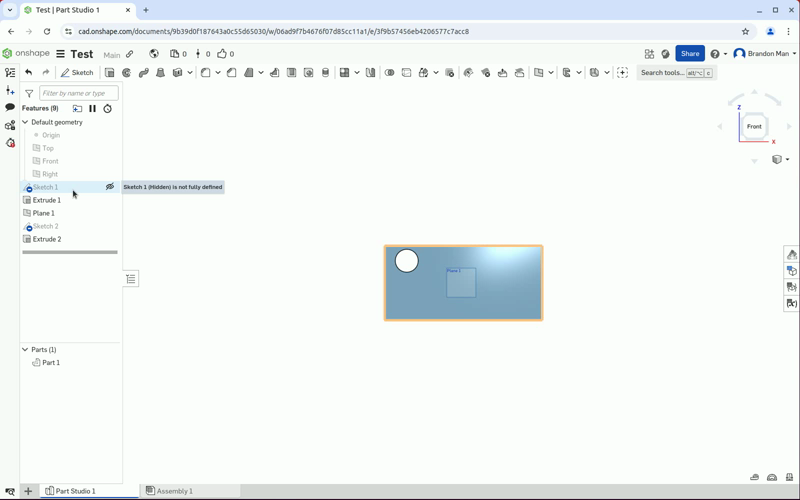
click(73, 189)
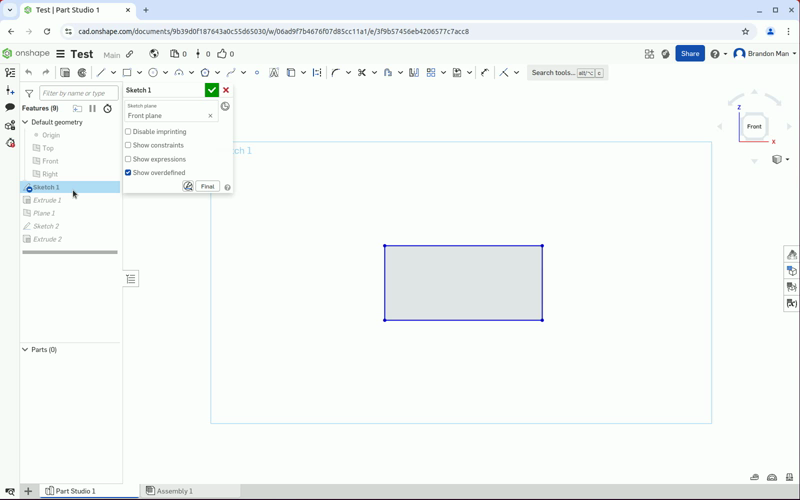
mouse_move(229, 92)
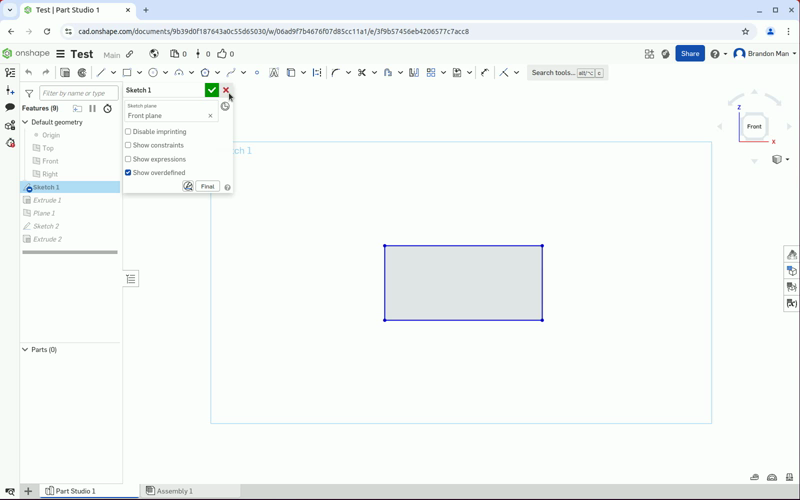
click(229, 92)
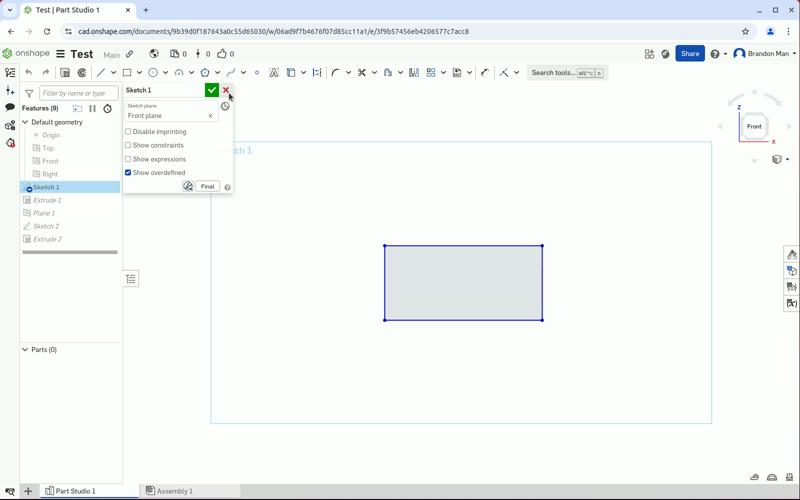
key(shift+s)
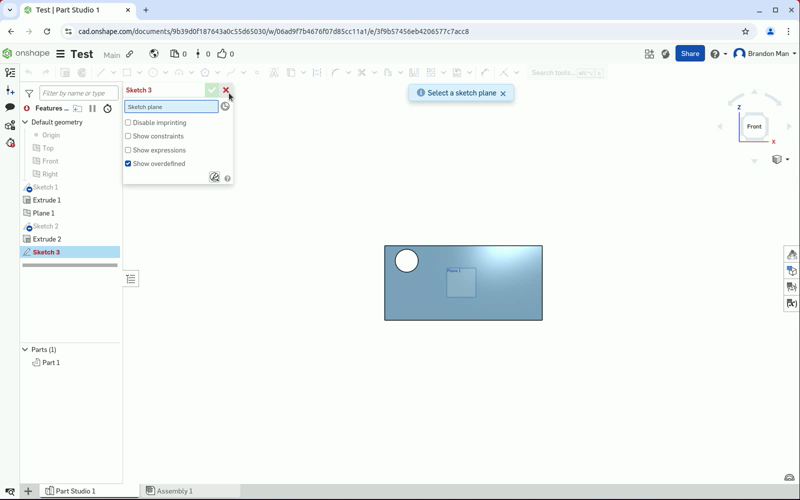
mouse_move(73, 215)
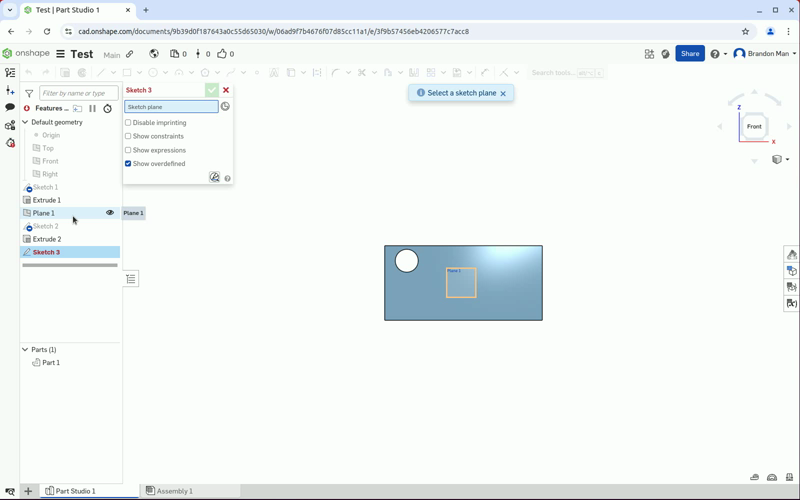
click(73, 215)
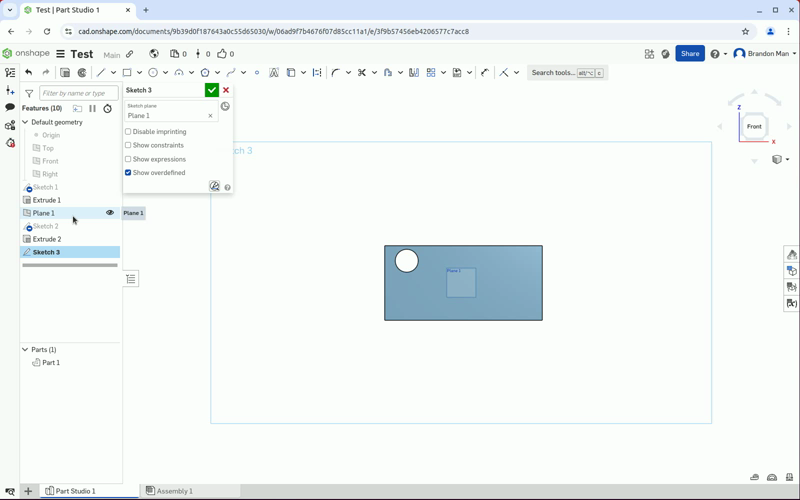
mouse_move(73, 352)
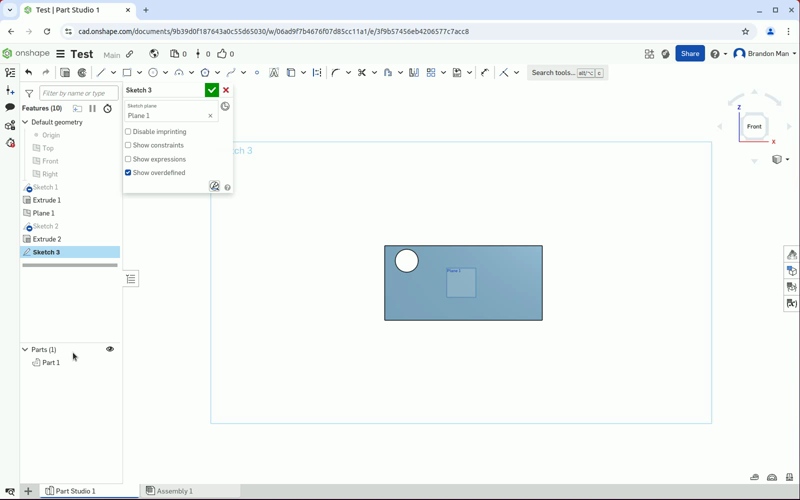
key(y)
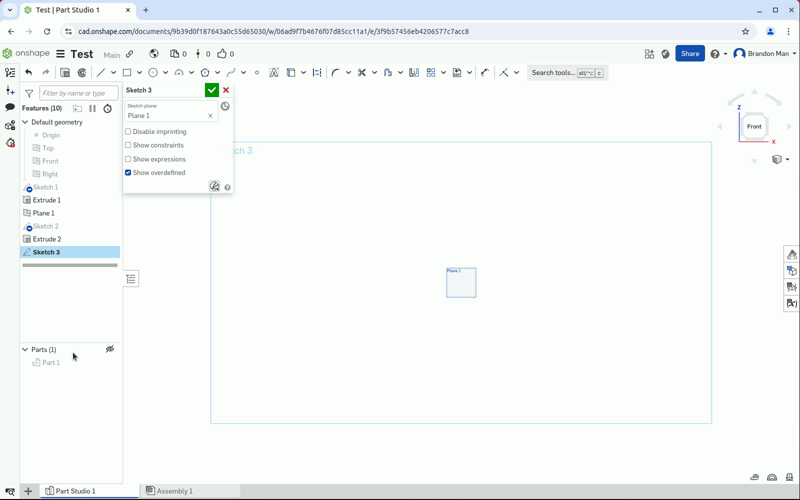
key(c)
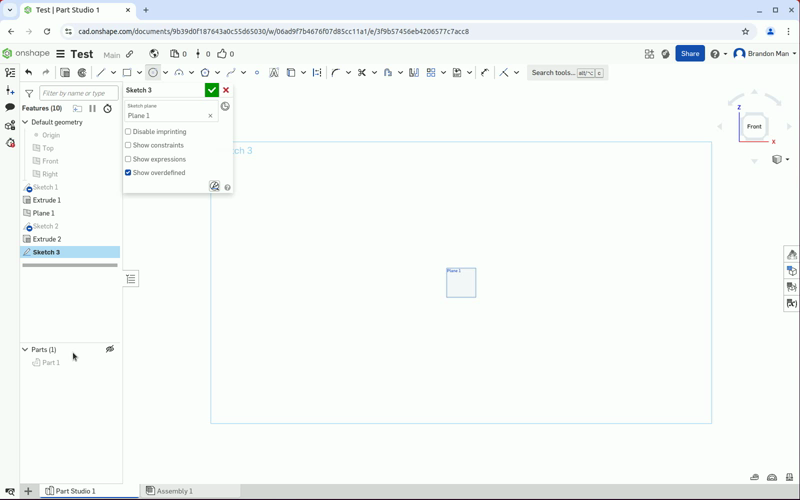
key_down(shift)
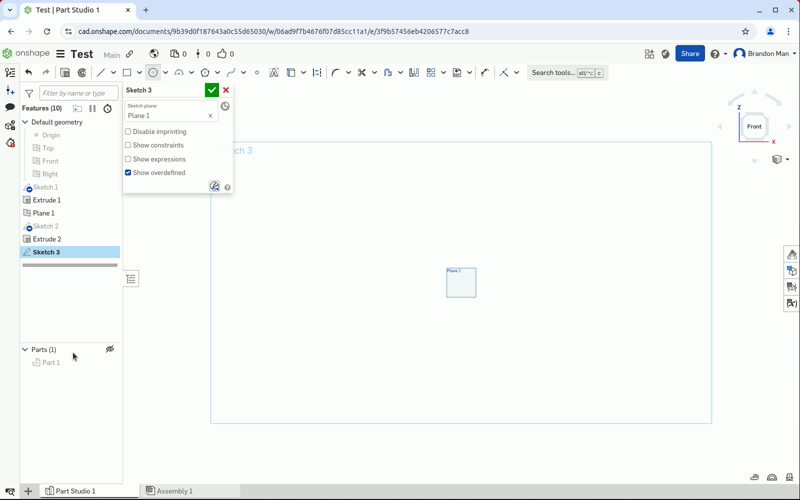
mouse_move(406, 298)
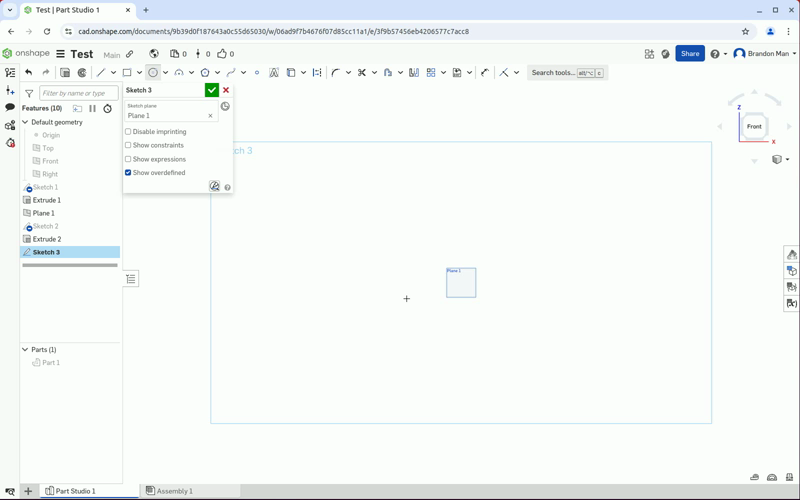
click(406, 298)
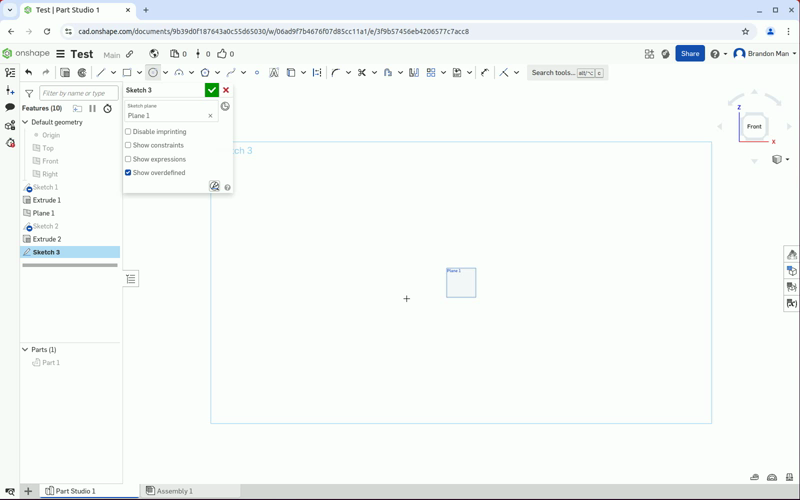
key_up(shift)
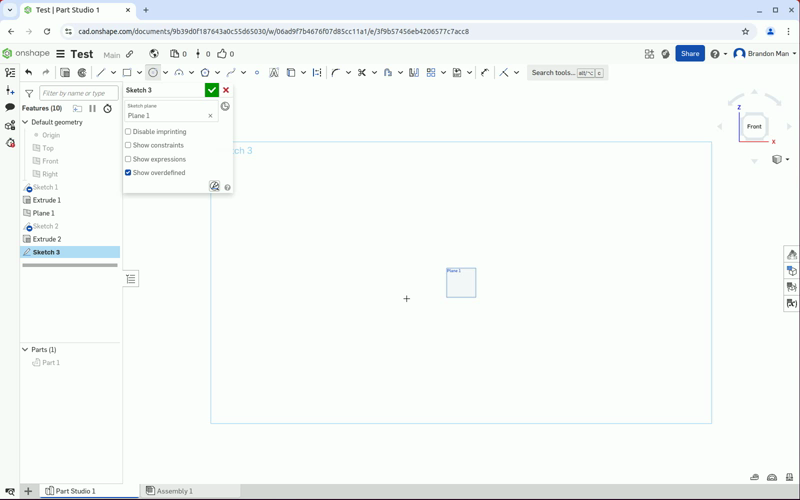
mouse_move(418, 298)
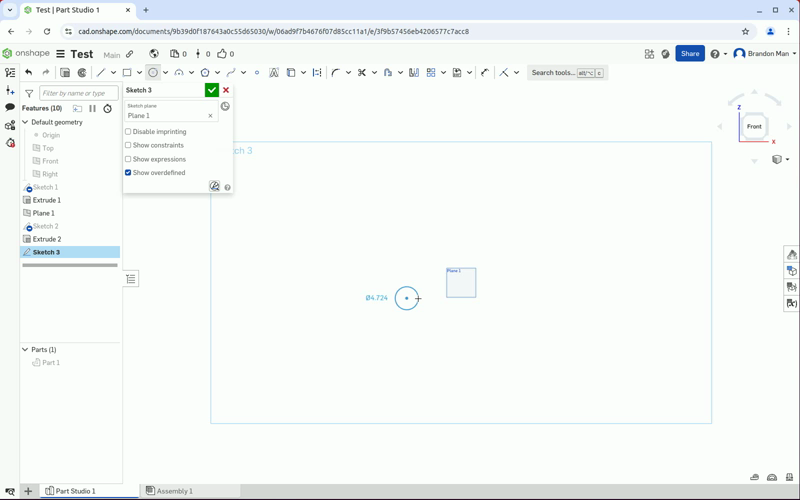
click(418, 298)
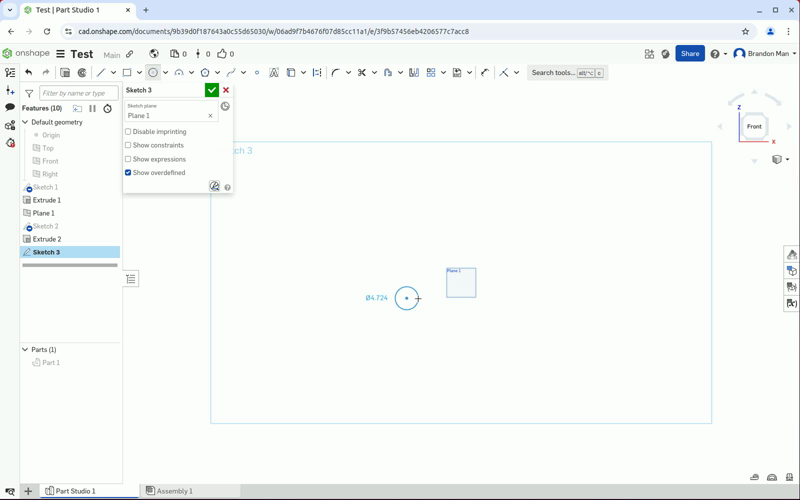
key(esc)
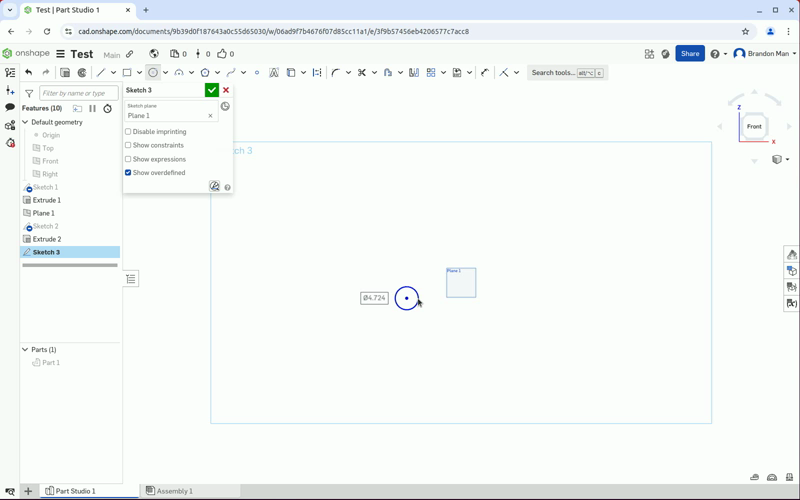
mouse_move(401, 292)
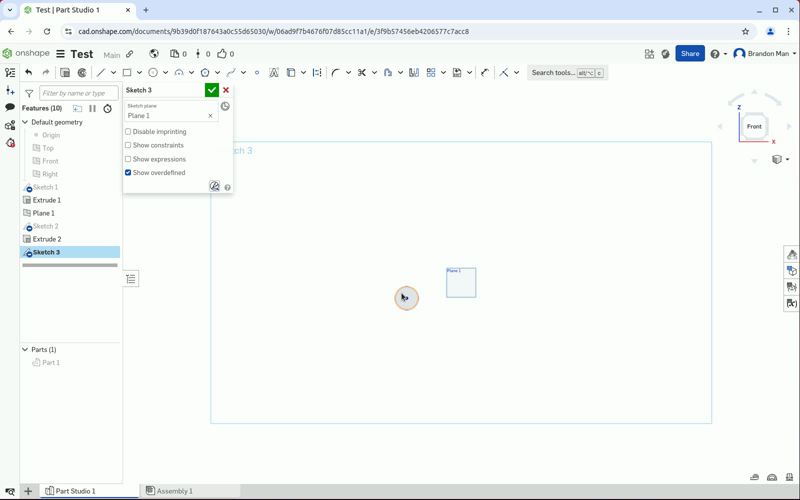
scroll(6)
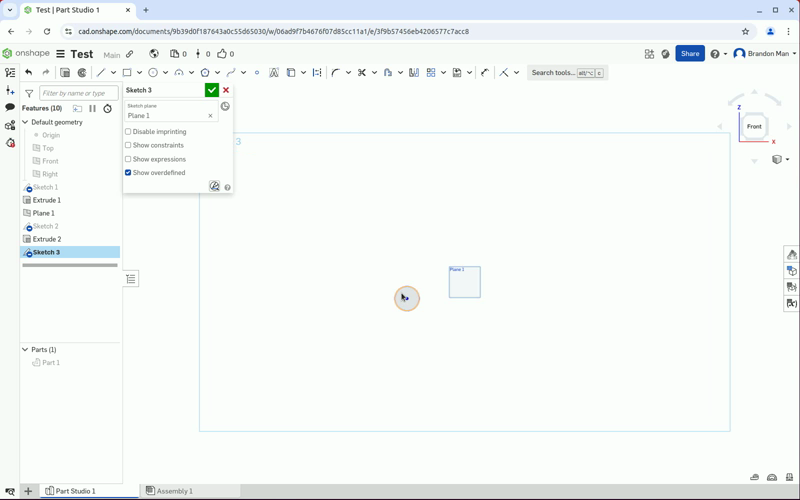
scroll(6)
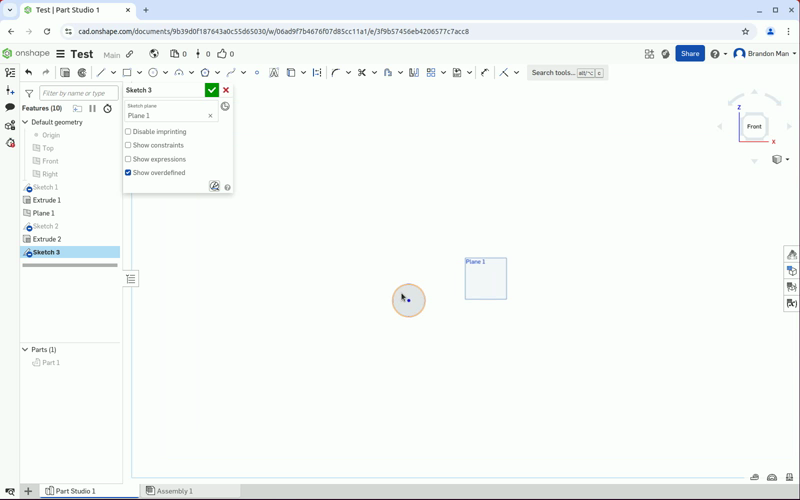
scroll(6)
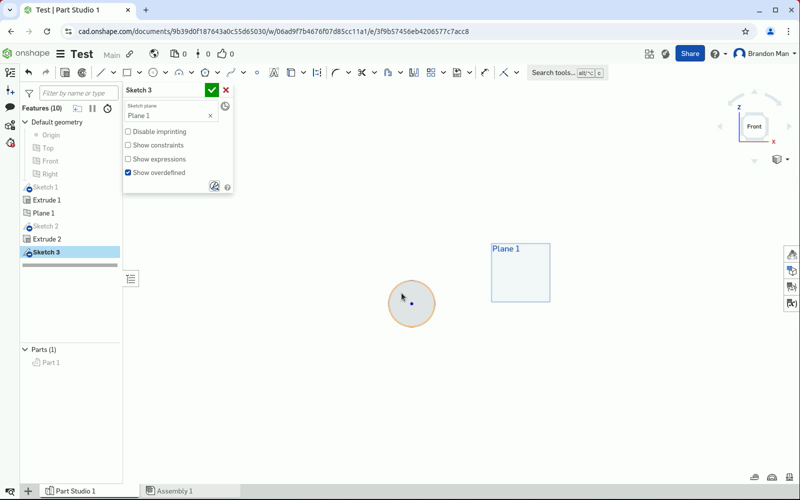
scroll(6)
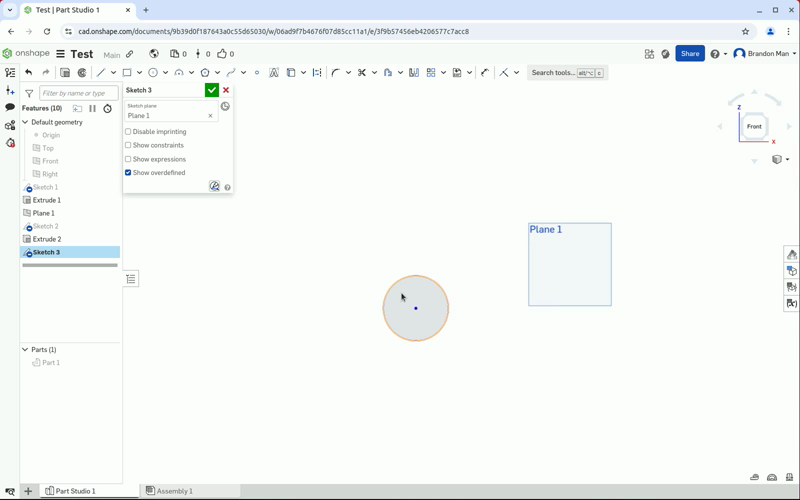
scroll(6)
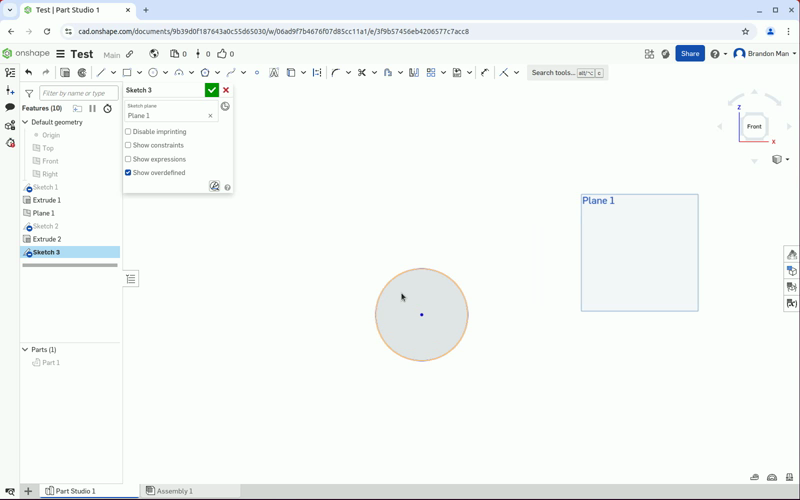
scroll(6)
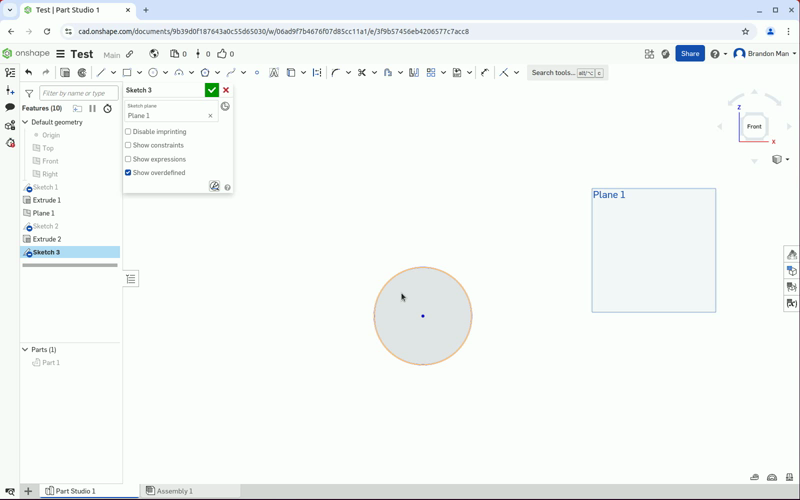
scroll(6)
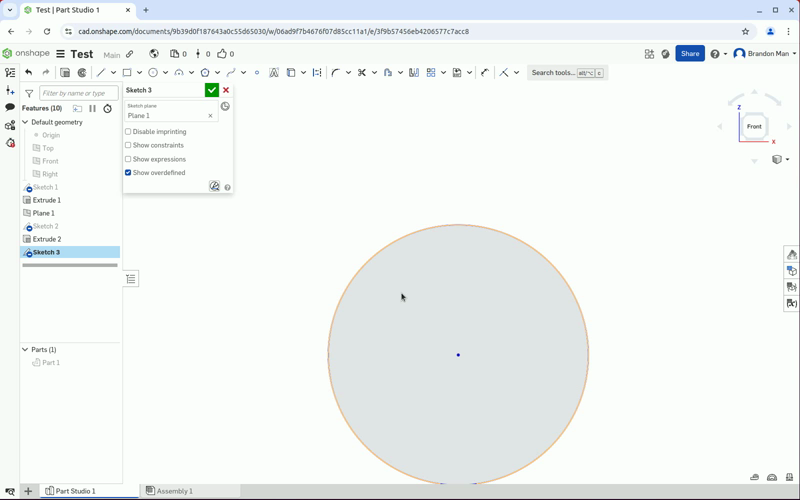
click(401, 292)
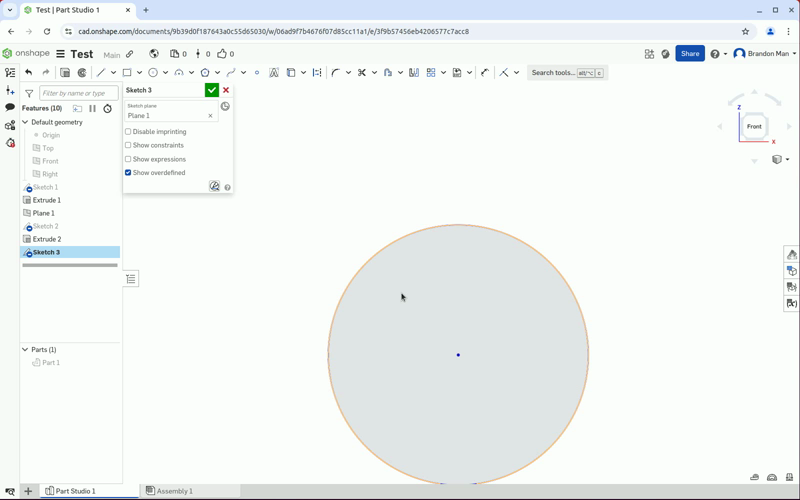
scroll(-6)
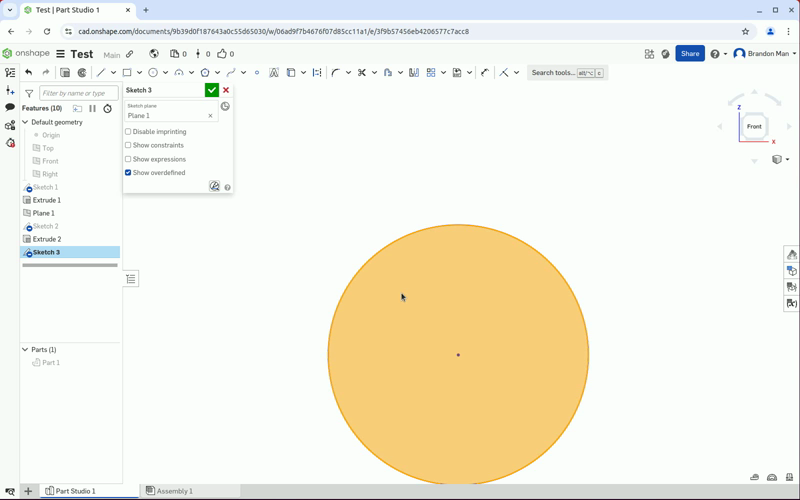
scroll(-6)
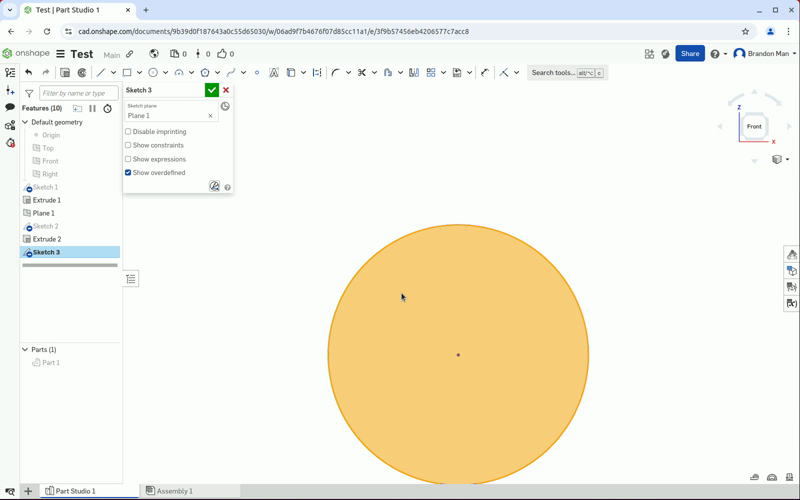
scroll(-6)
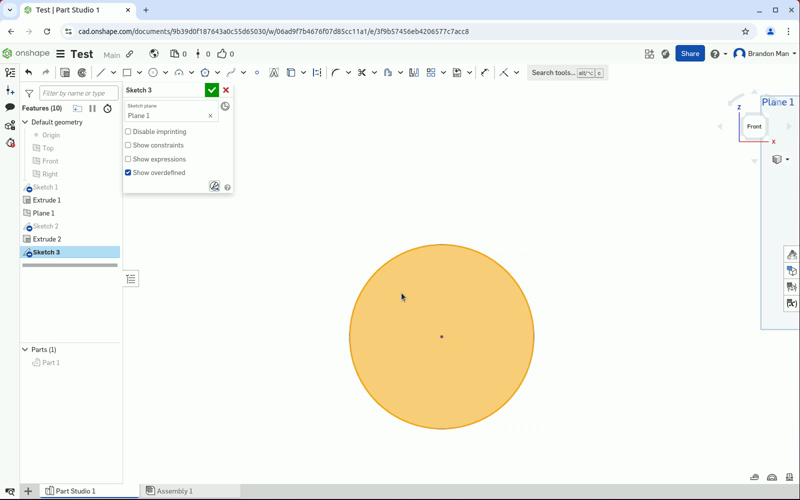
scroll(-6)
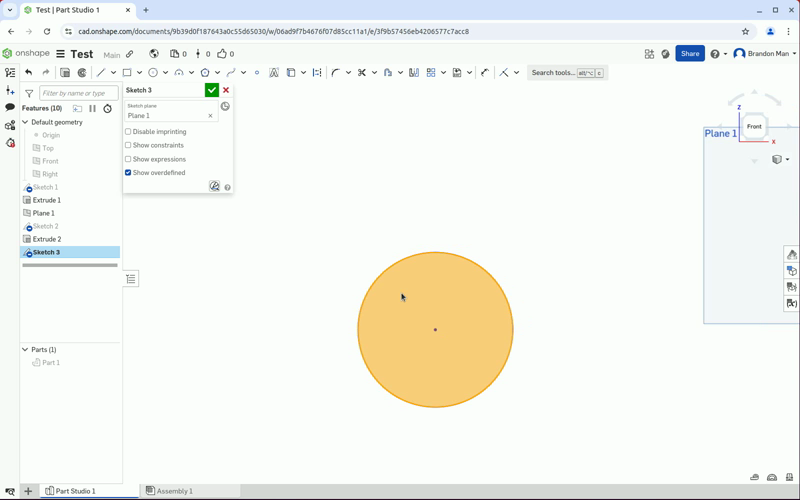
scroll(-6)
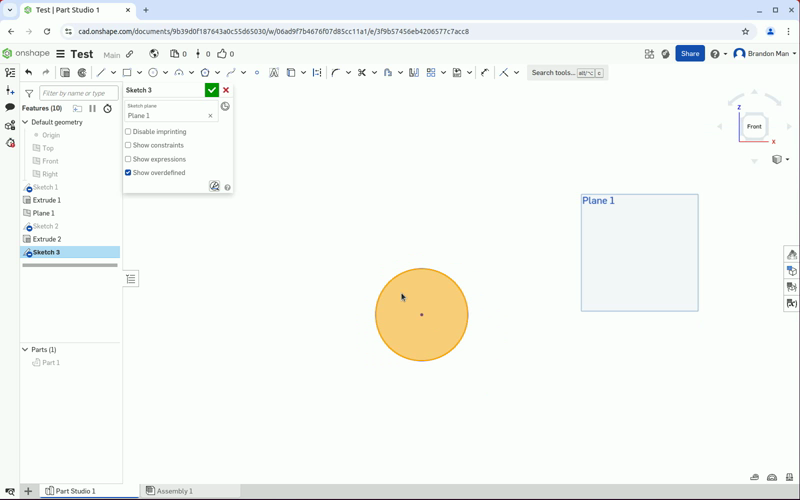
scroll(-6)
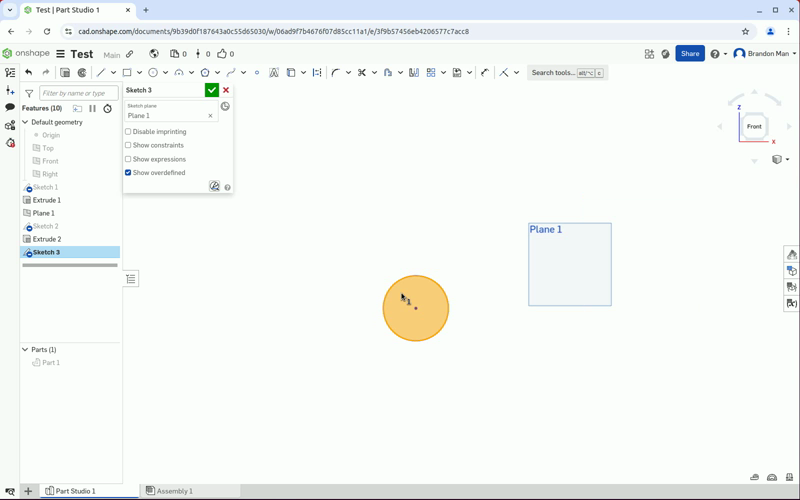
scroll(-6)
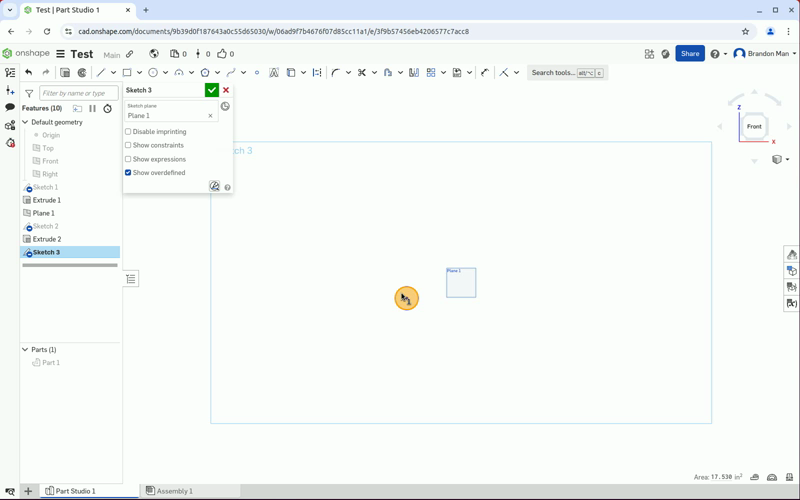
mouse_move(73, 352)
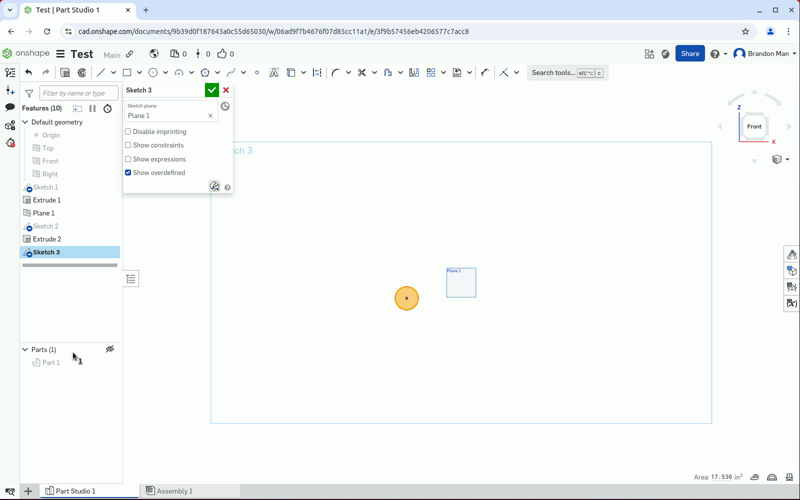
key(shift+y)
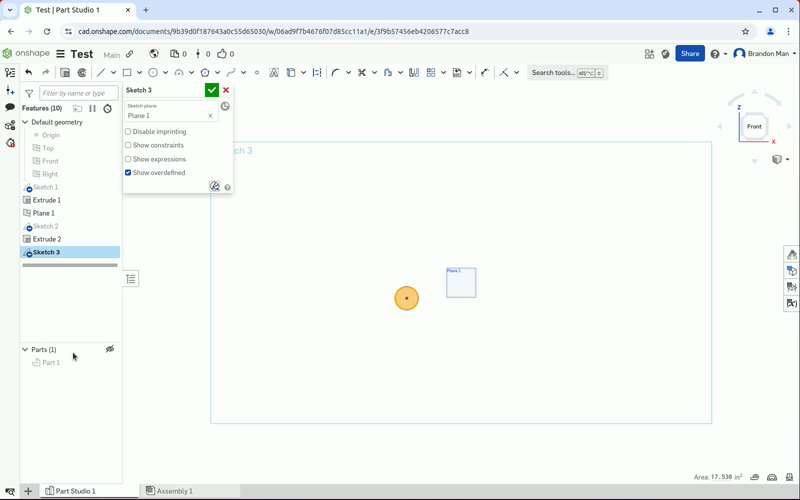
key(shift+e)
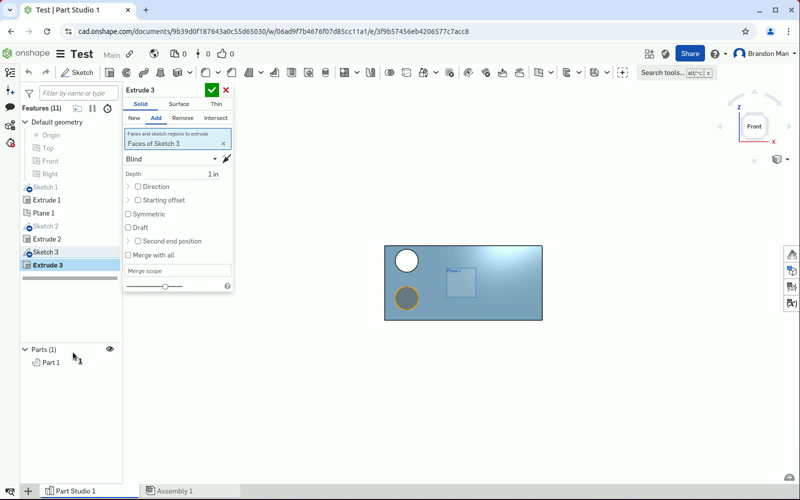
mouse_move(143, 106)
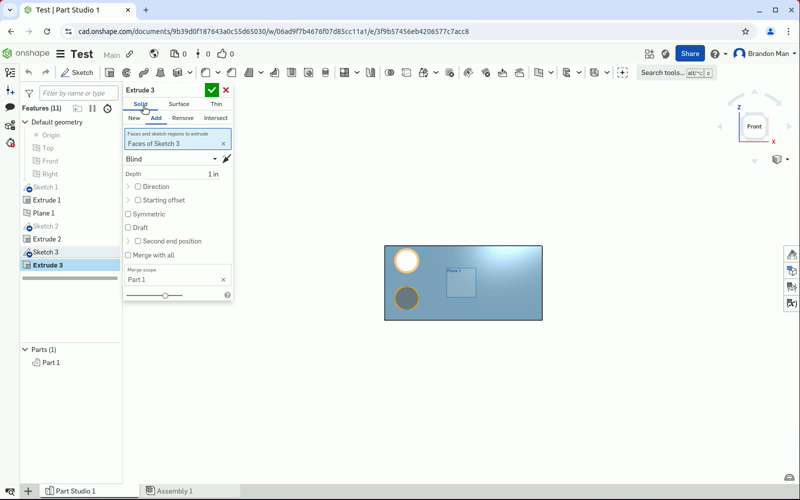
click(143, 106)
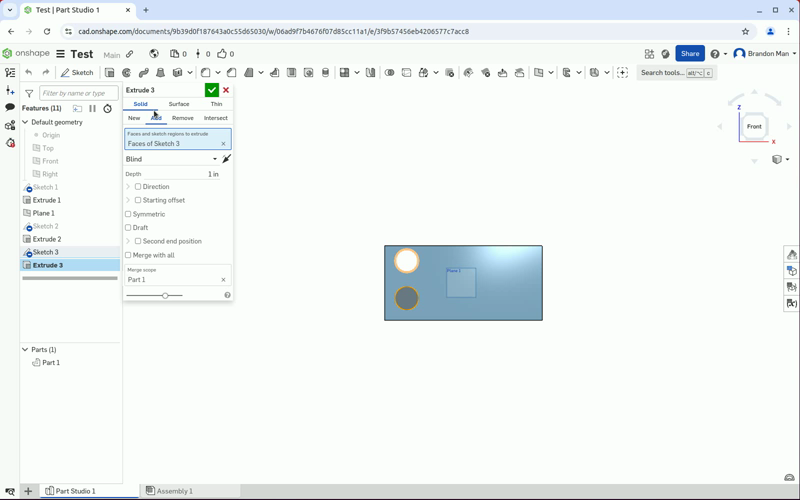
mouse_move(186, 120)
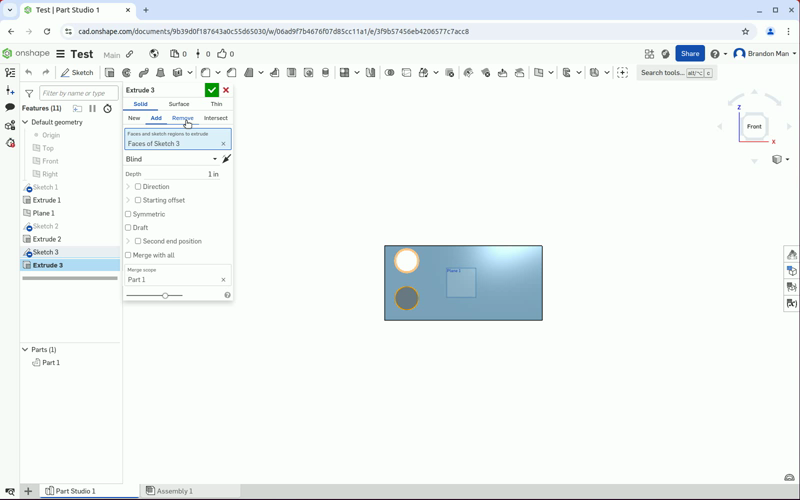
click(186, 120)
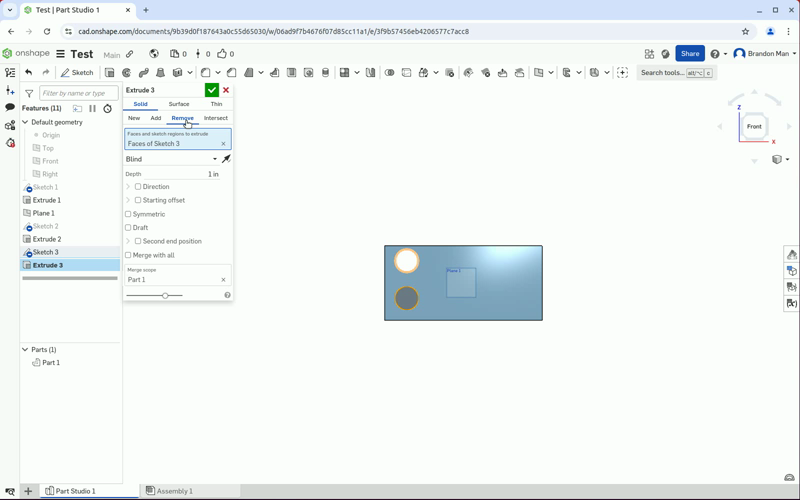
key(tab, 4)
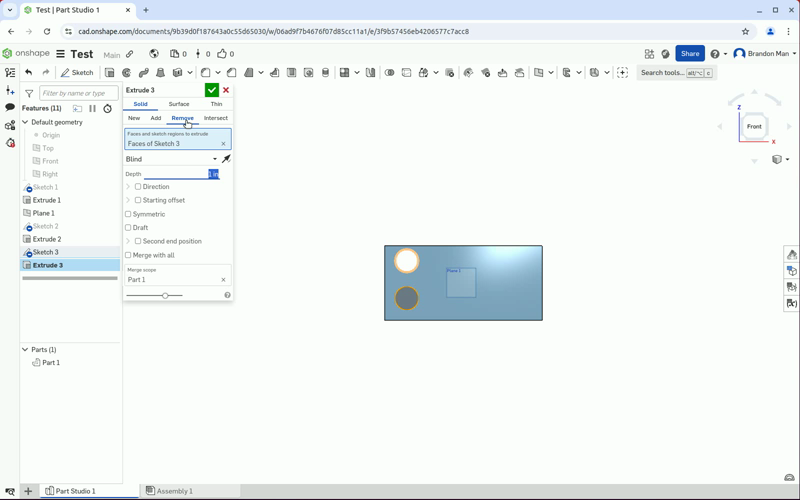
text(25.515)
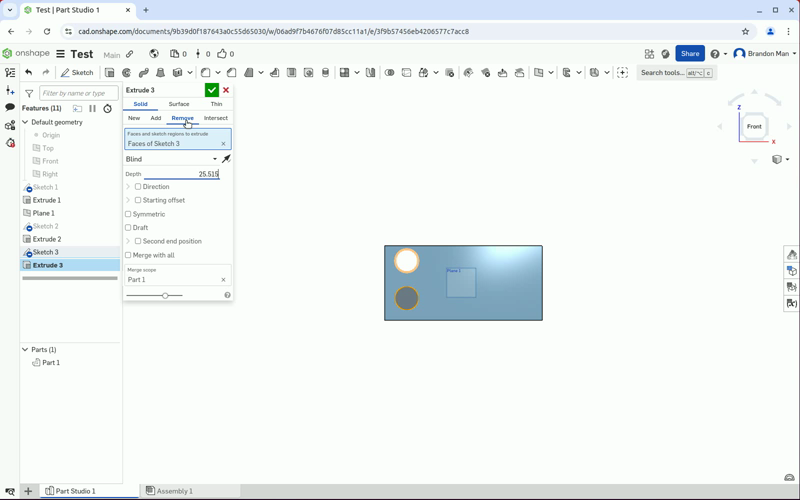
key(tab, 6)
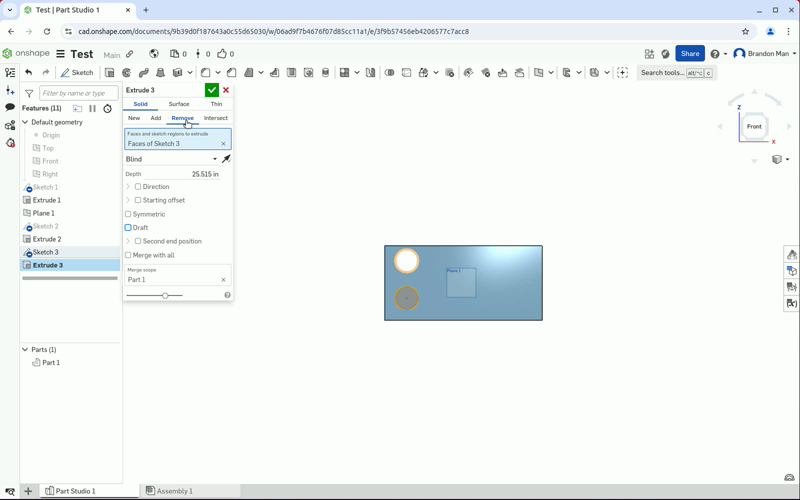
key(space)
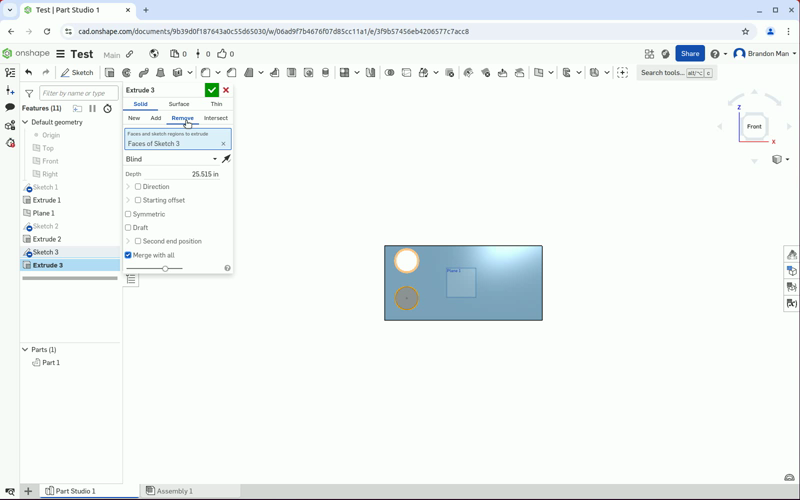
key(enter)
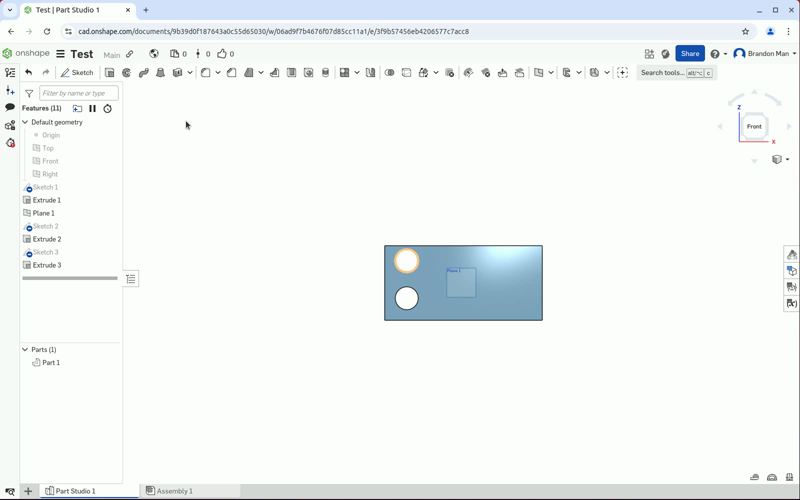
key(shift+h)
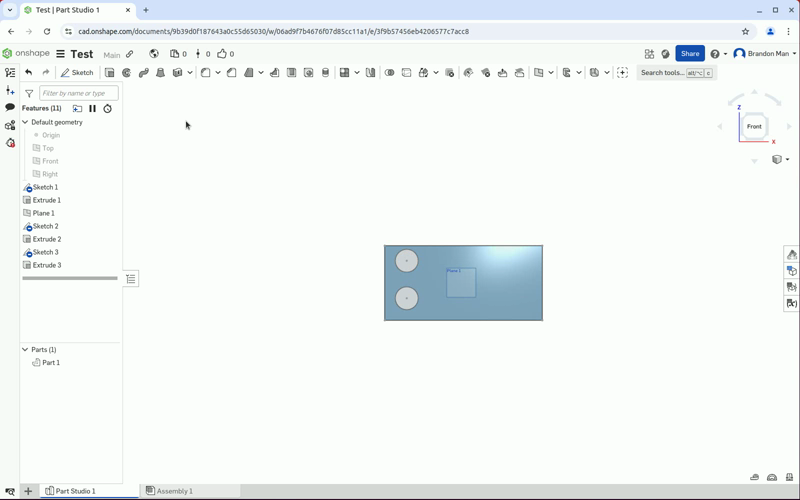
key(shift+h)
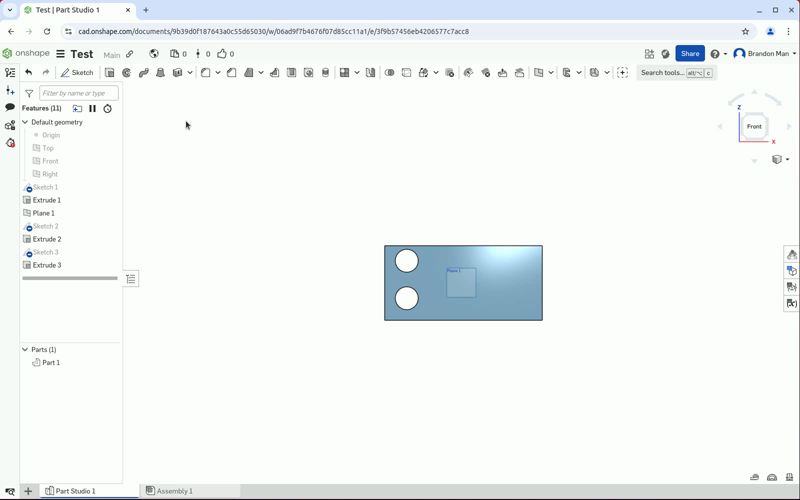
mouse_move(73, 189)
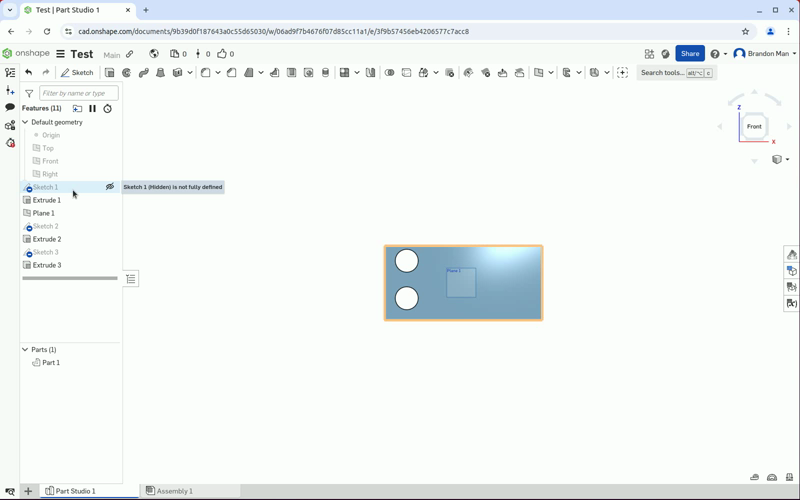
click(73, 189)
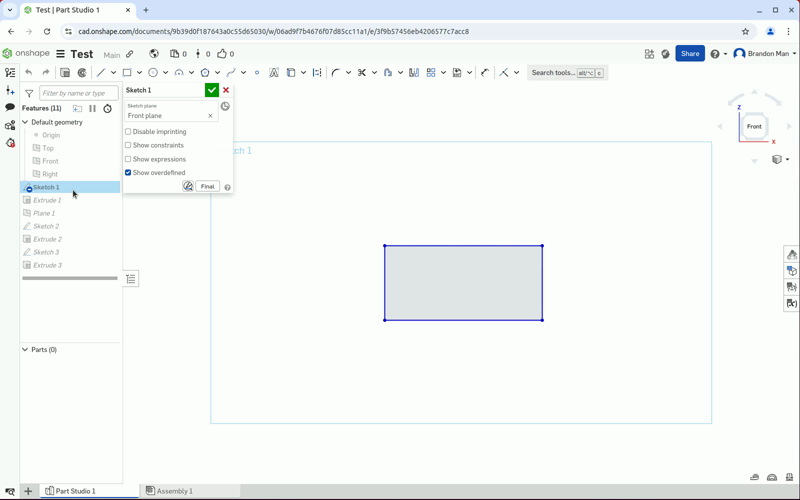
mouse_move(229, 92)
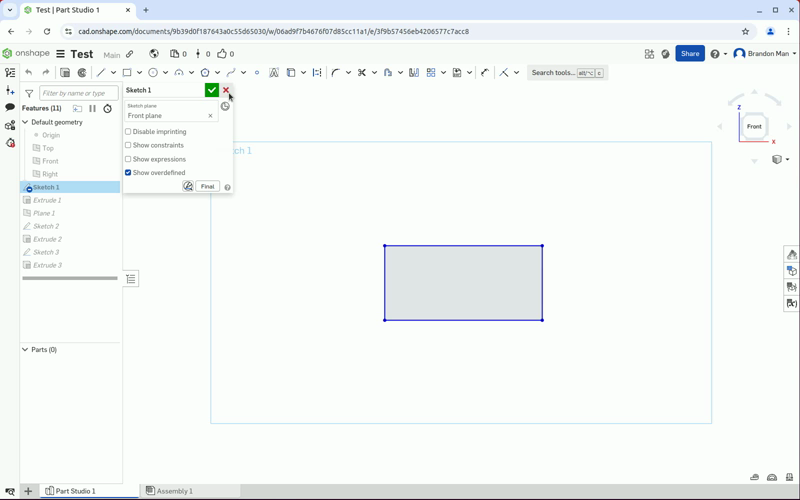
click(229, 92)
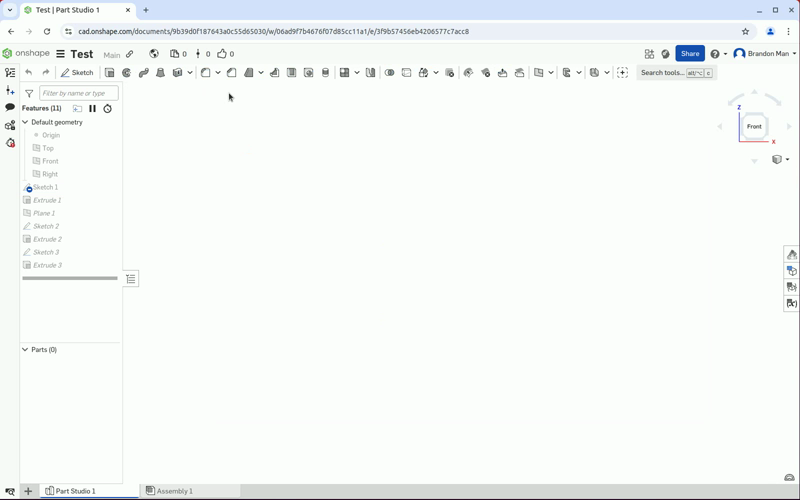
key(shift+s)
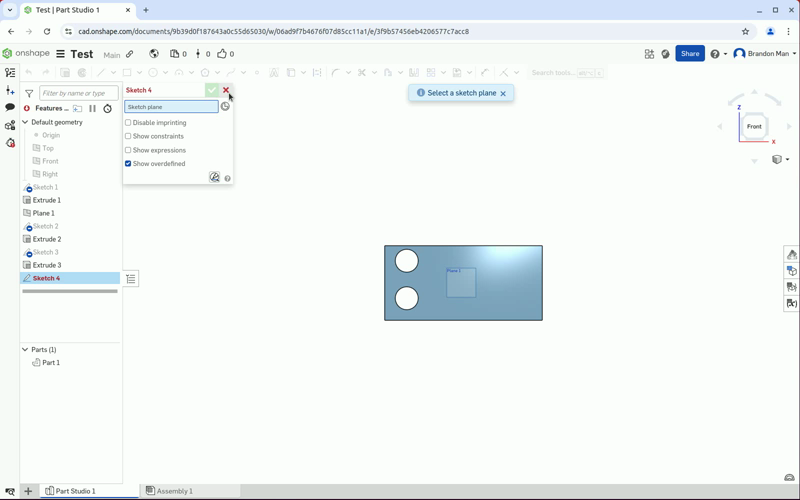
mouse_move(73, 215)
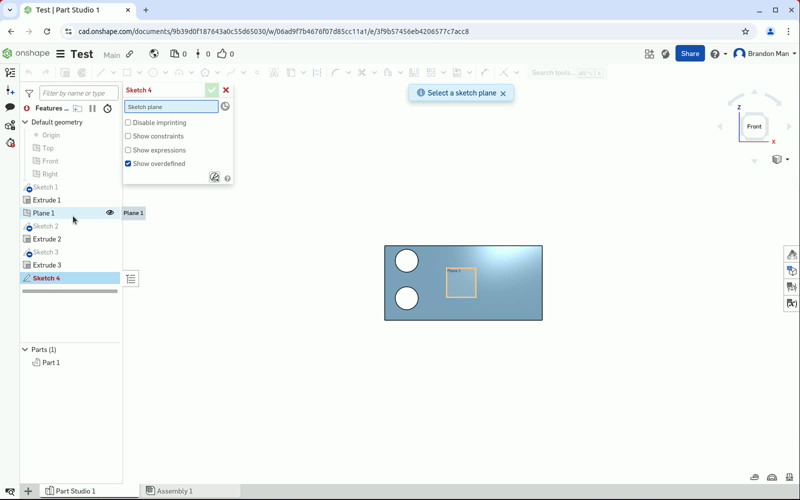
click(73, 215)
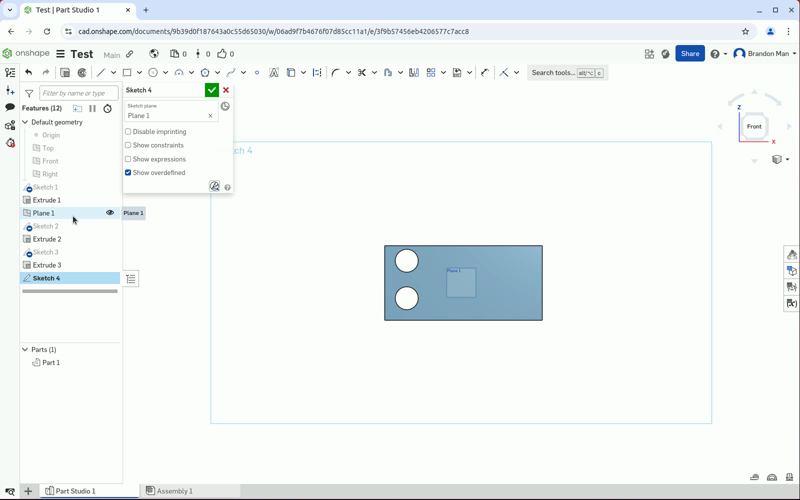
mouse_move(73, 352)
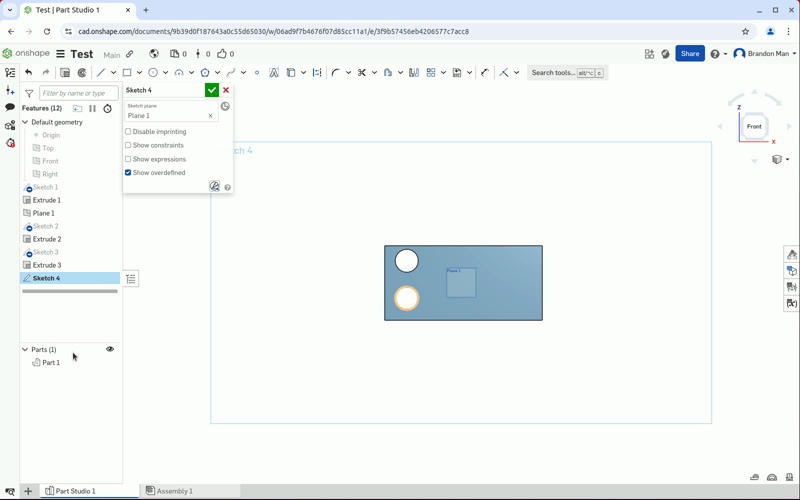
key(y)
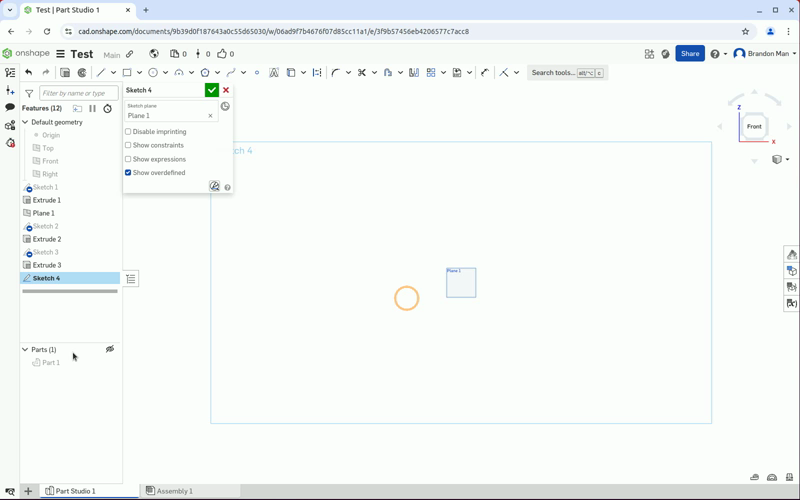
key(c)
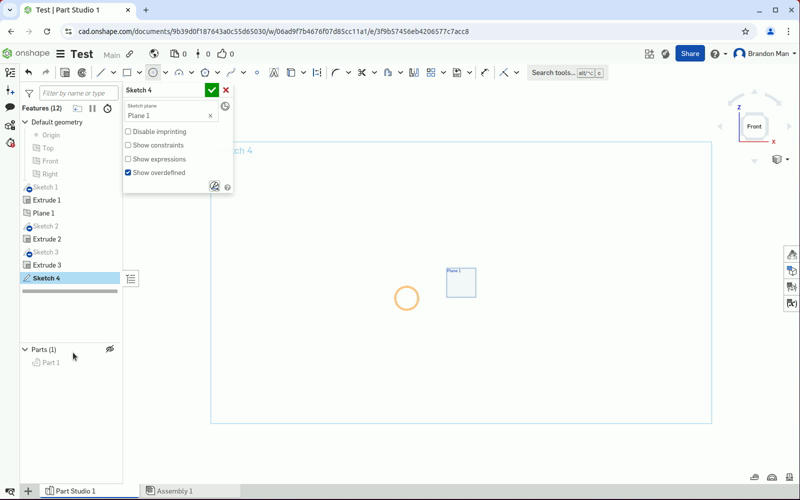
key_down(shift)
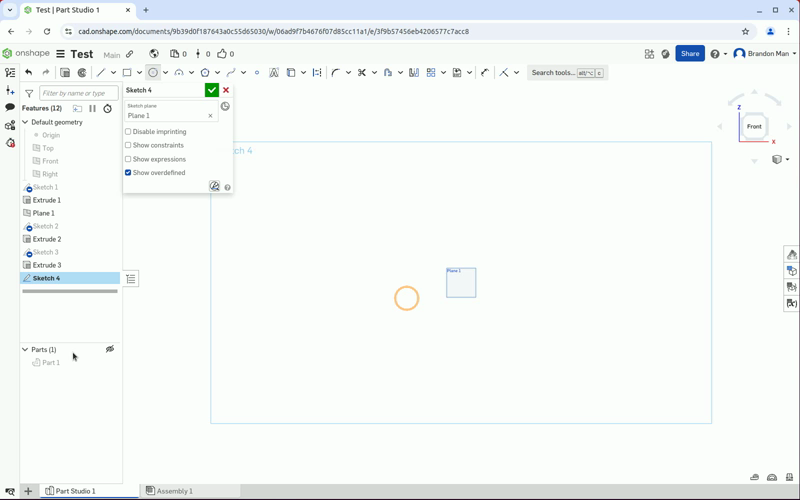
mouse_move(444, 260)
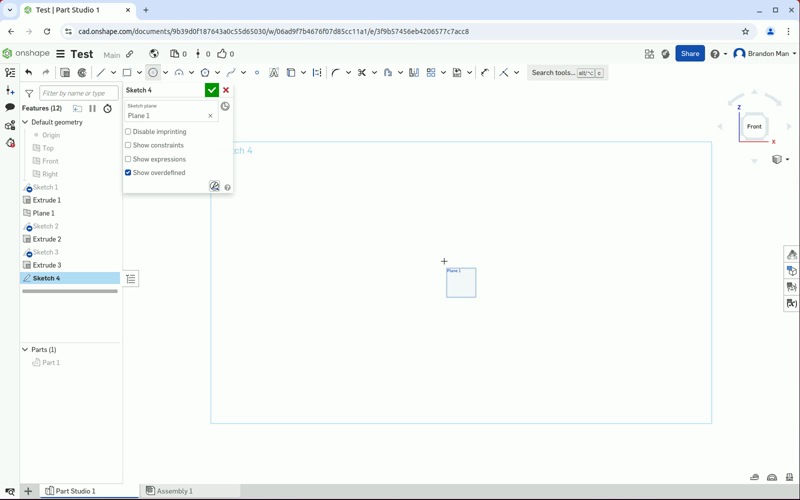
click(444, 260)
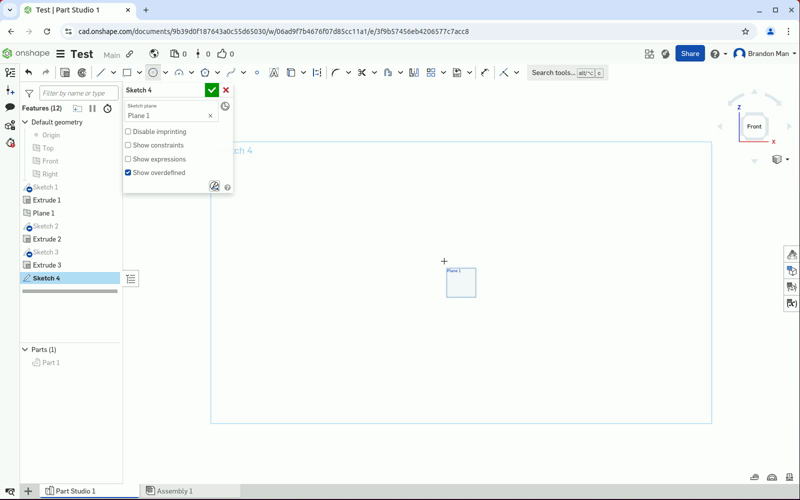
key_up(shift)
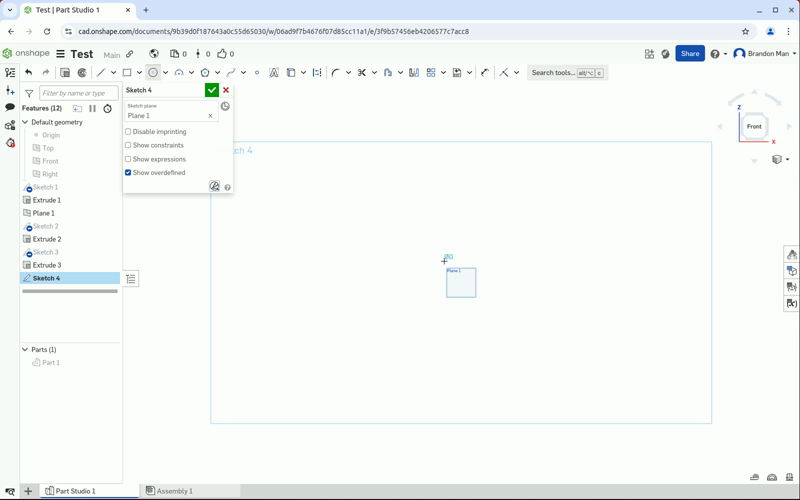
mouse_move(456, 260)
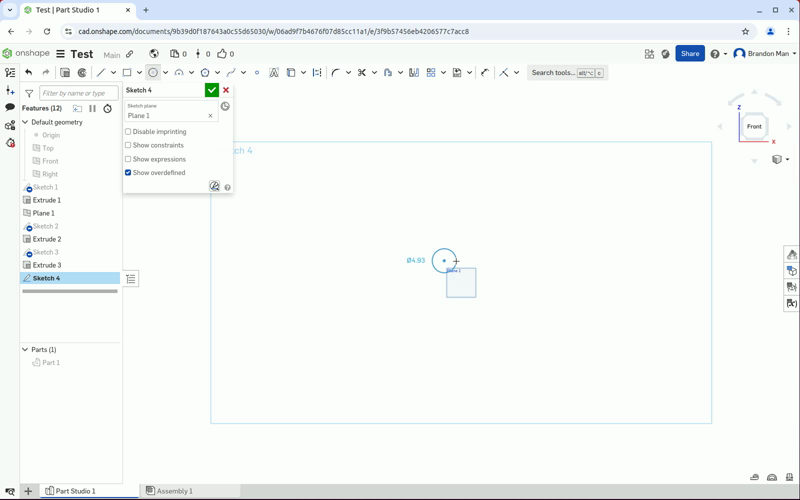
click(456, 260)
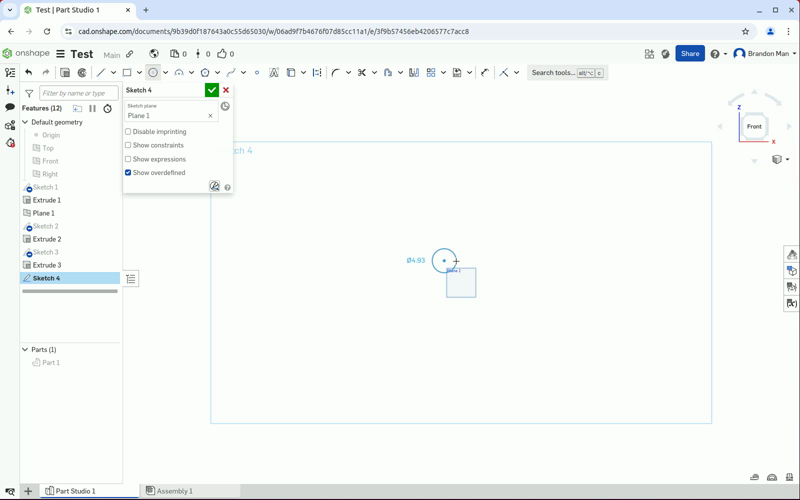
key(esc)
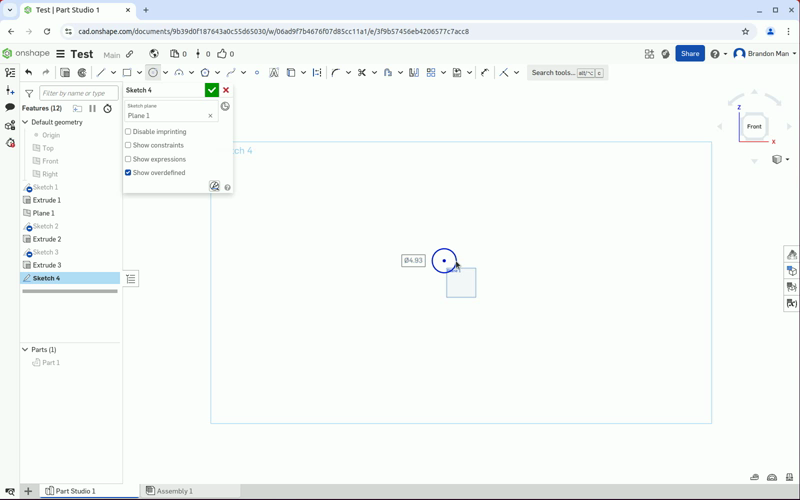
mouse_move(433, 258)
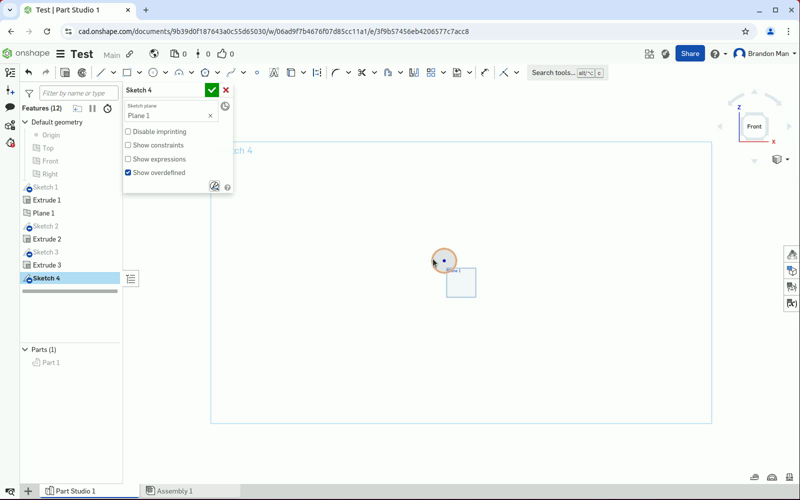
scroll(6)
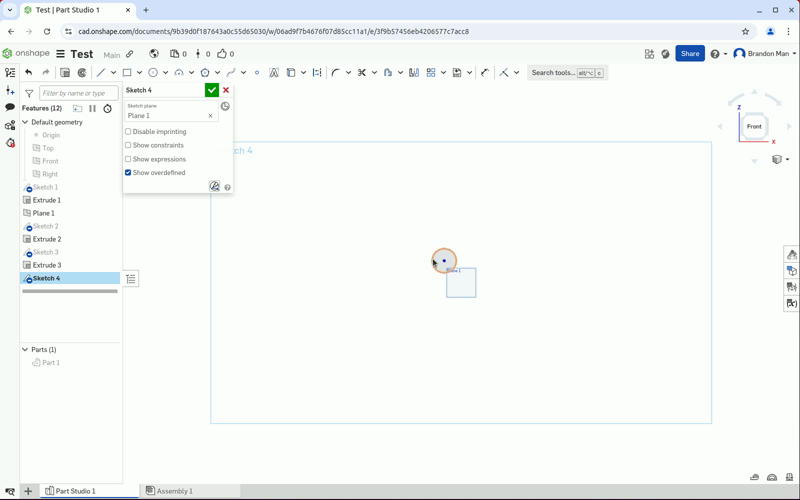
scroll(6)
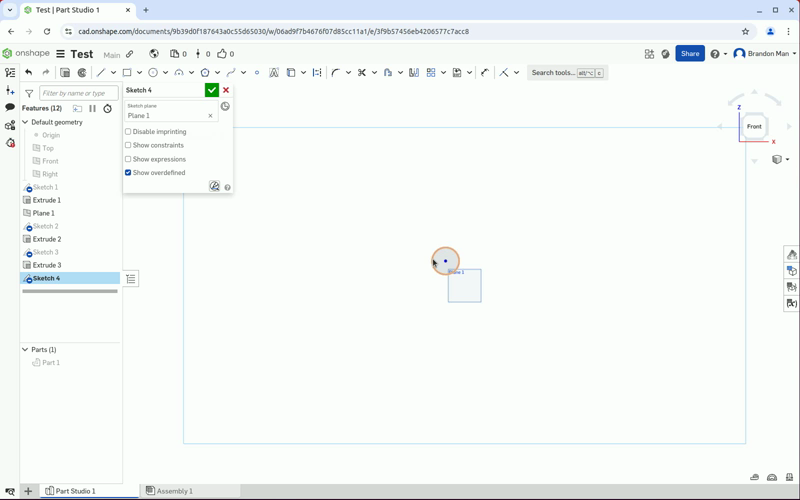
scroll(6)
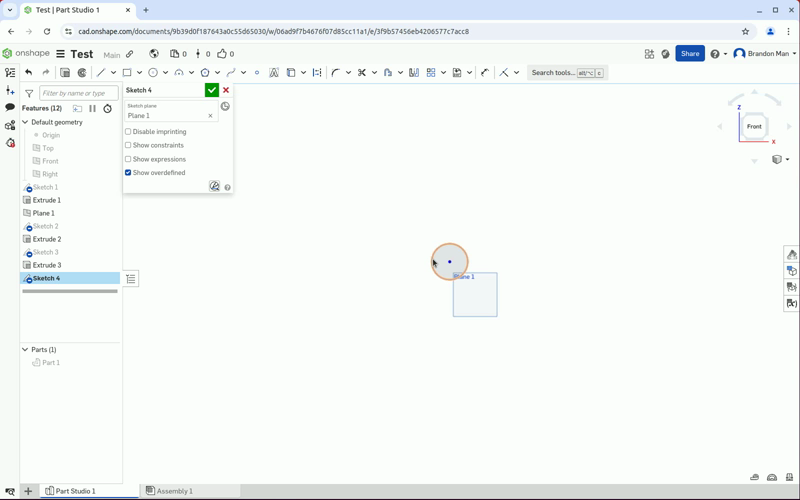
scroll(6)
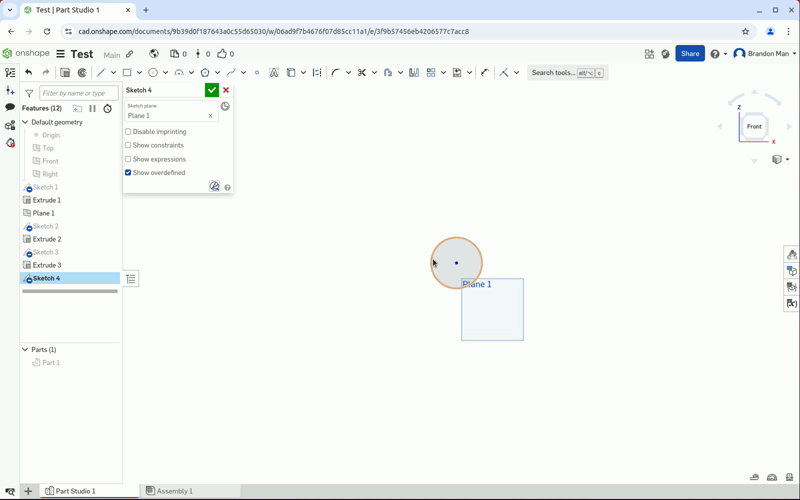
scroll(6)
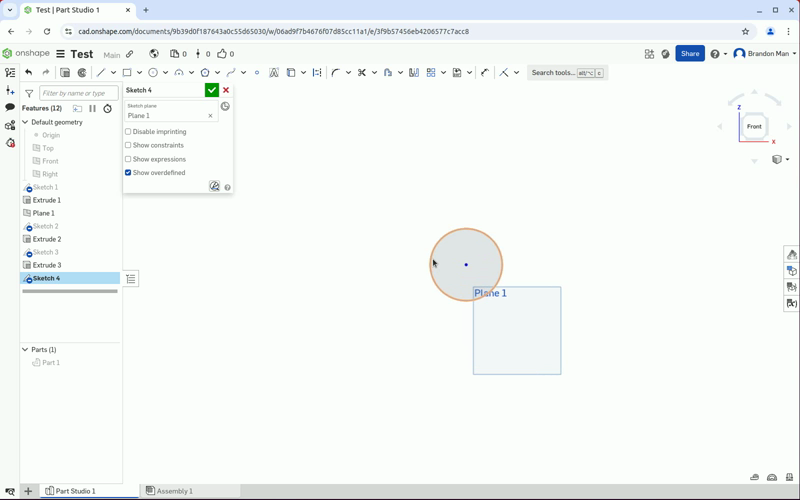
scroll(6)
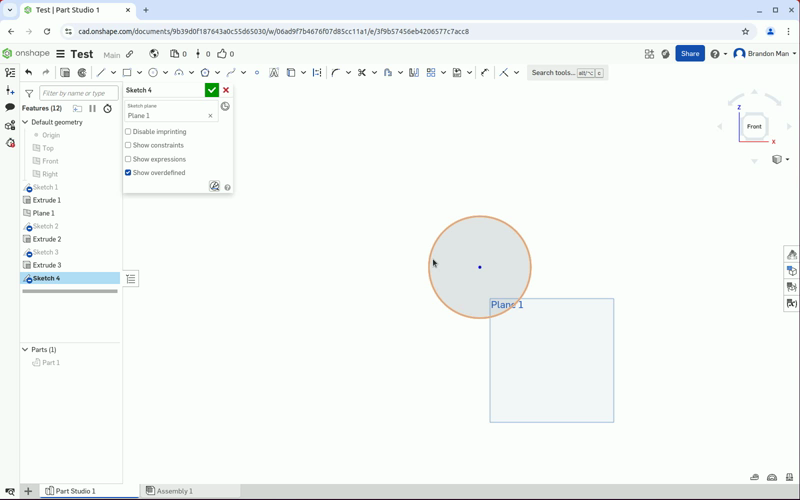
scroll(6)
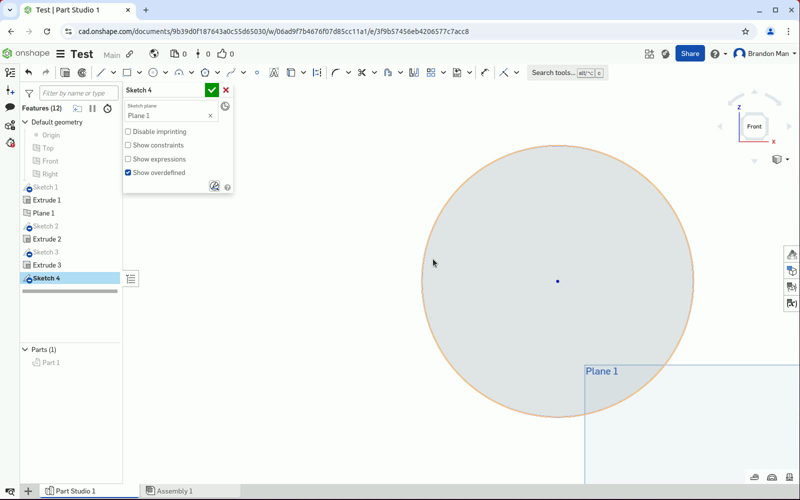
click(433, 258)
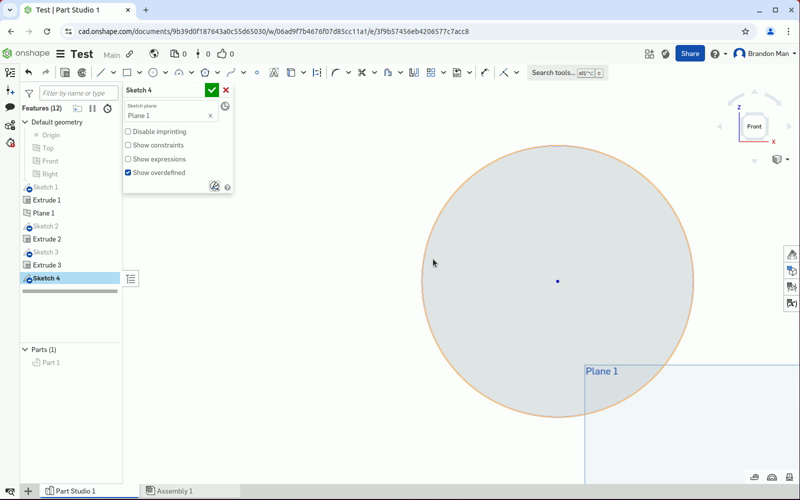
scroll(-6)
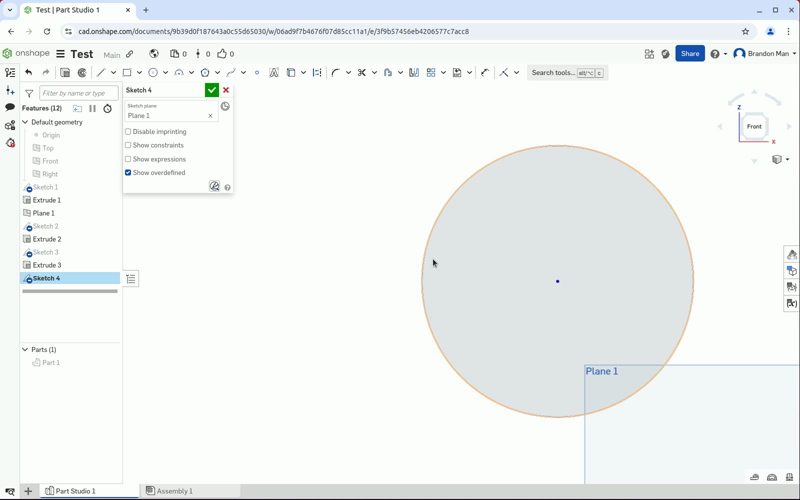
scroll(-6)
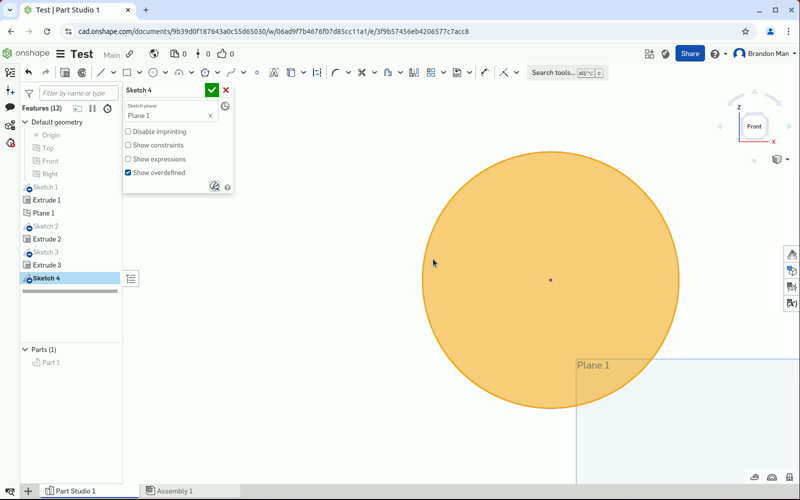
scroll(-6)
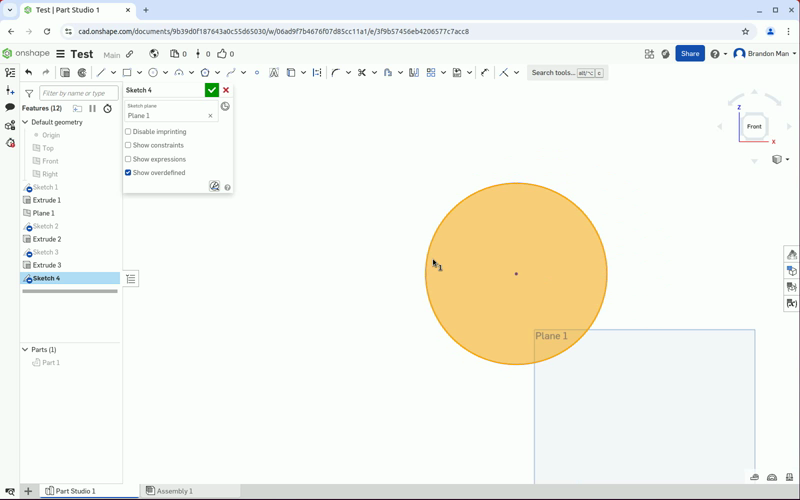
scroll(-6)
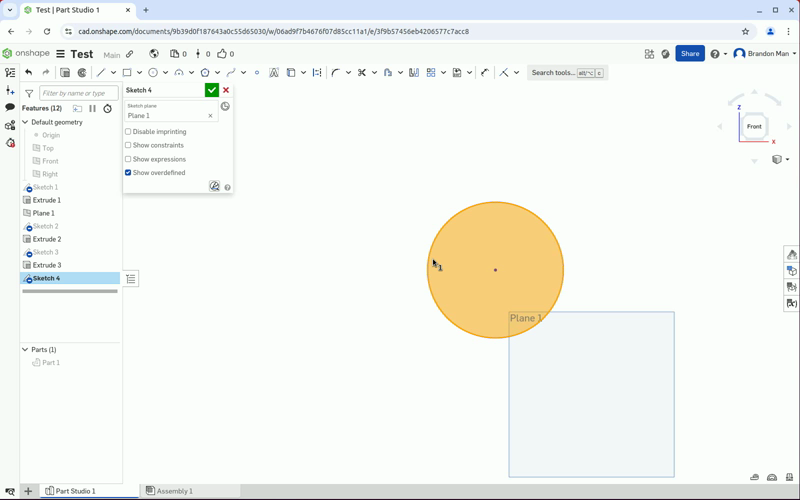
scroll(-6)
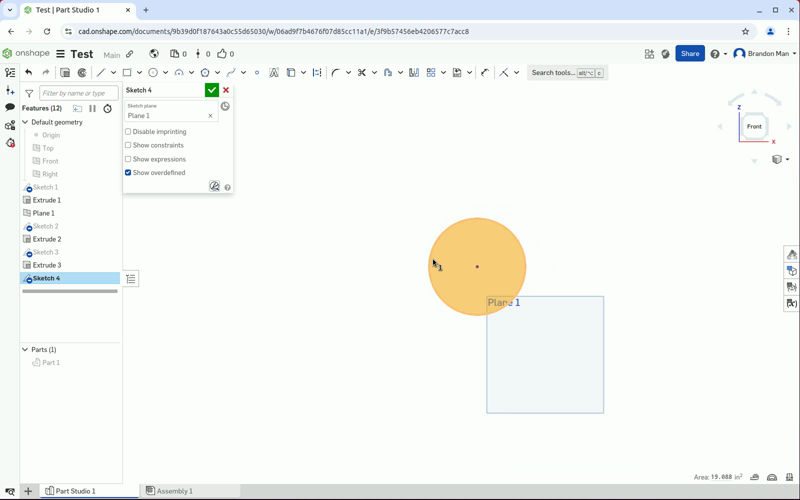
scroll(-6)
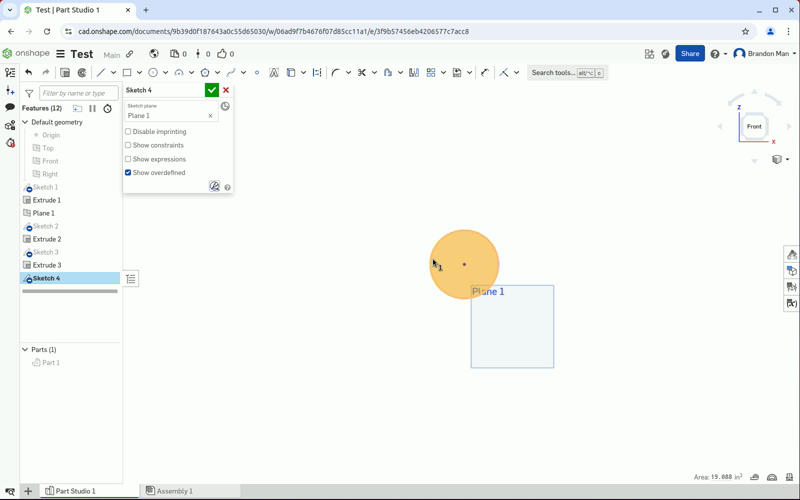
scroll(-6)
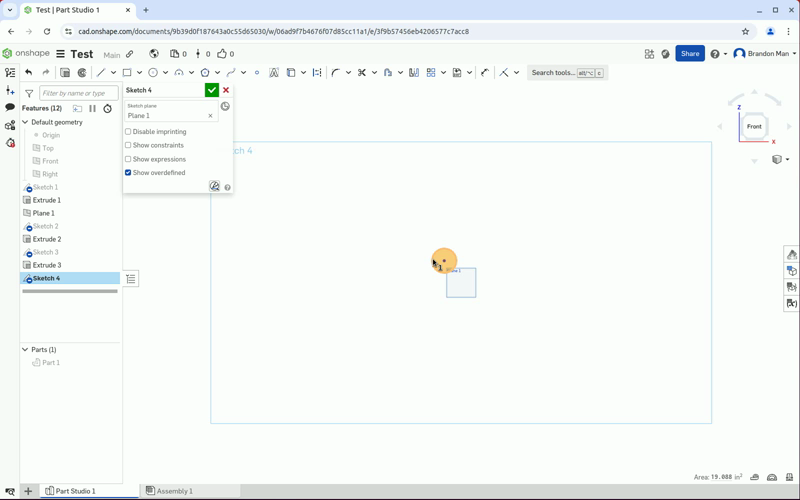
mouse_move(73, 352)
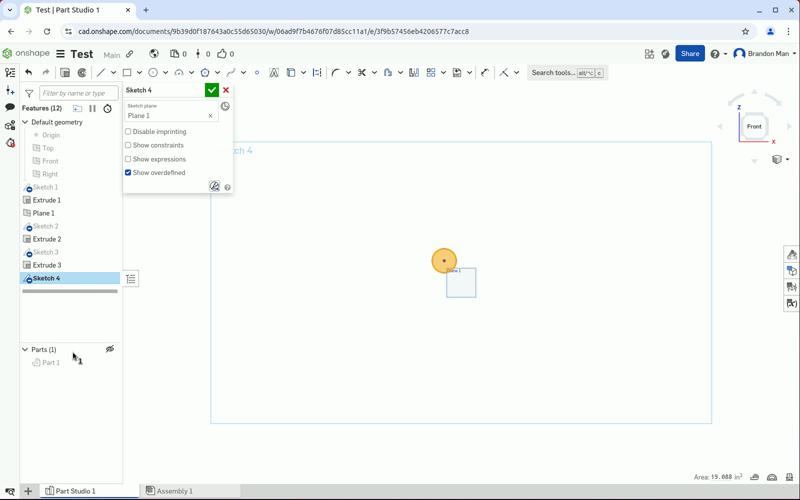
key(shift+y)
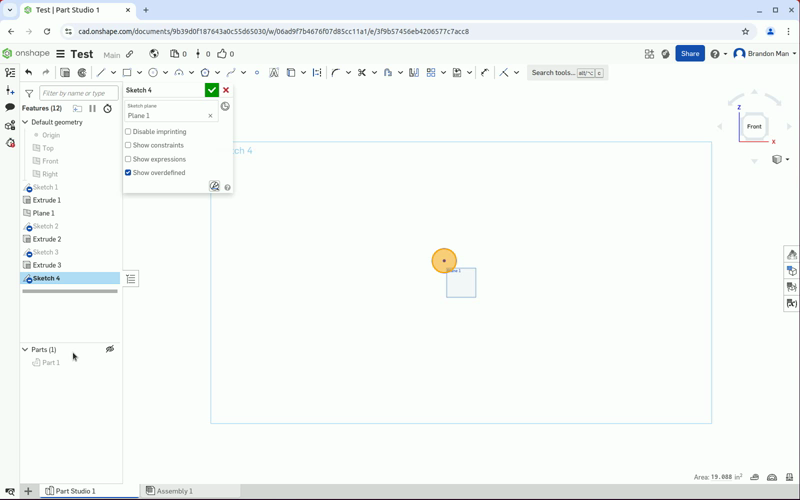
key(shift+e)
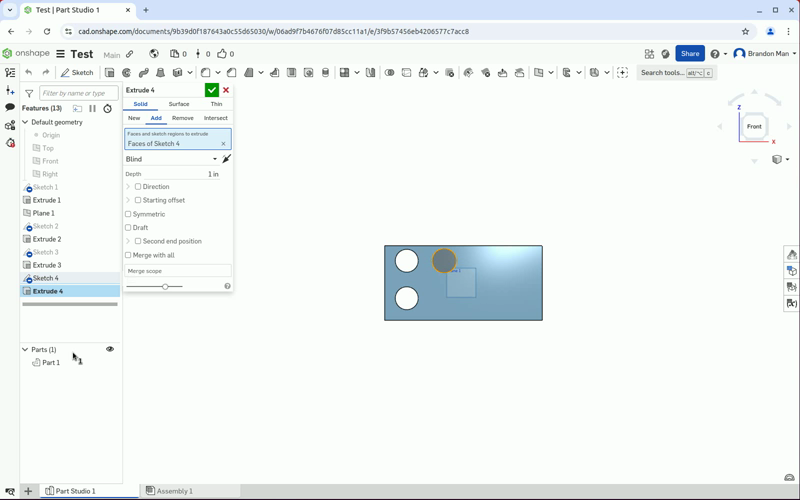
mouse_move(143, 106)
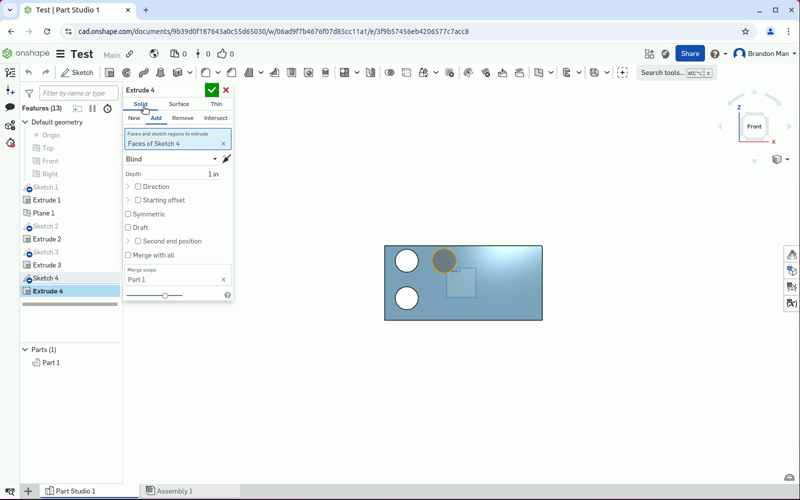
click(143, 106)
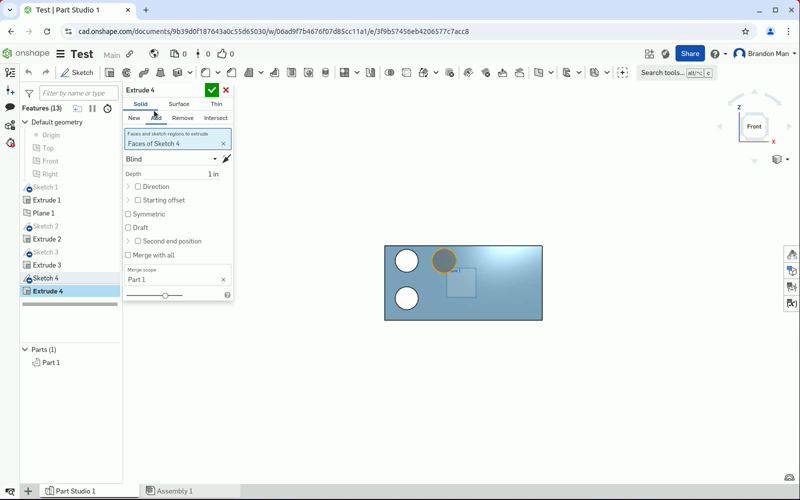
mouse_move(186, 120)
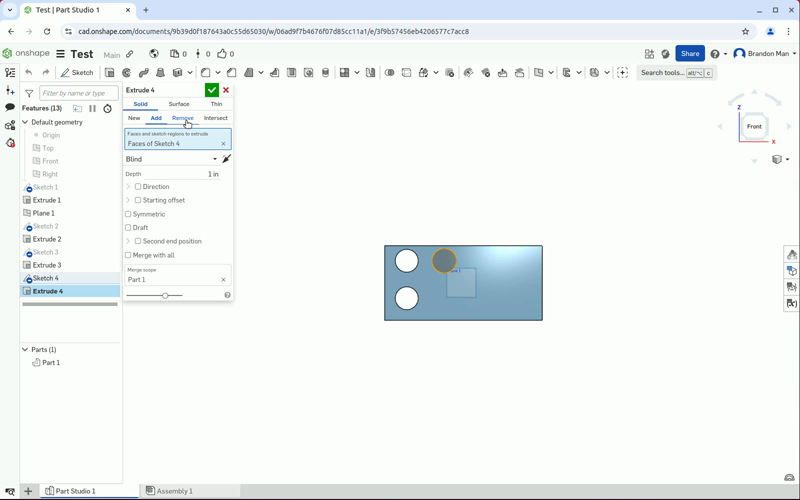
click(186, 120)
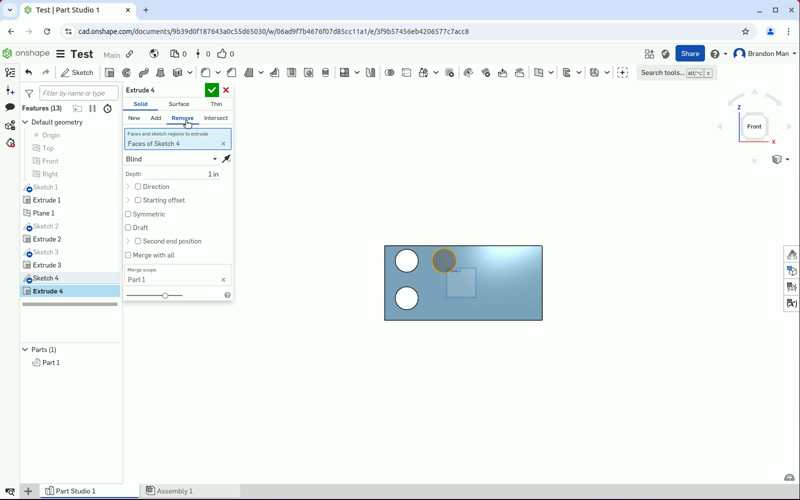
key(tab, 4)
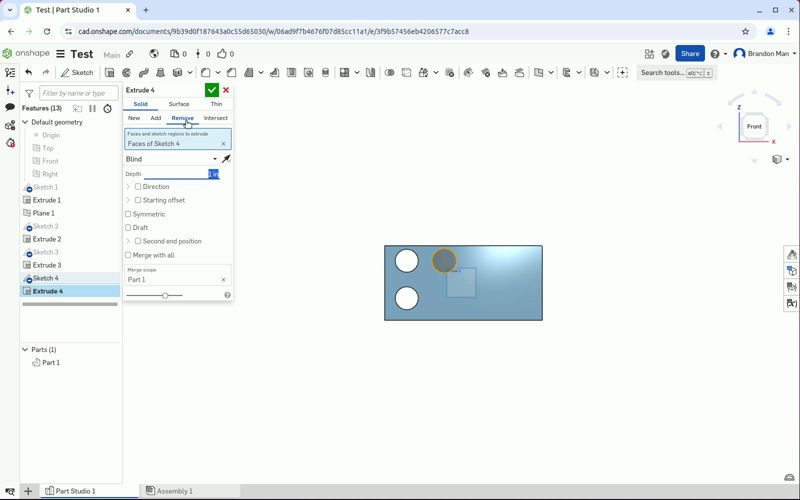
text(25.515)
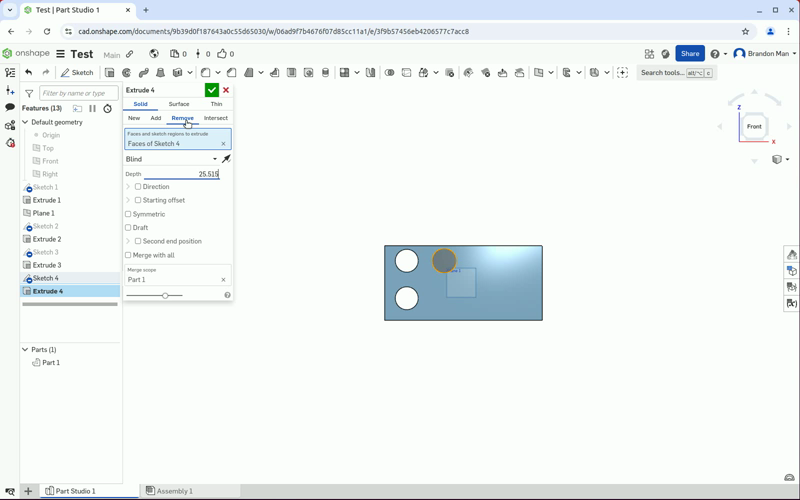
key(tab, 6)
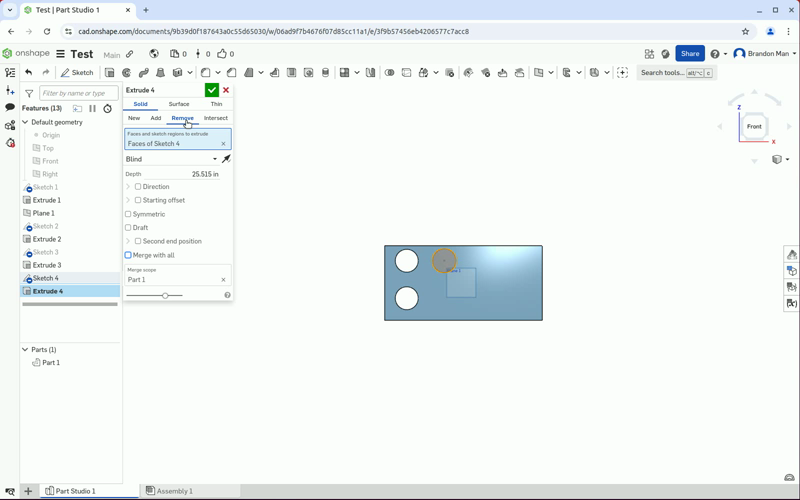
key(space)
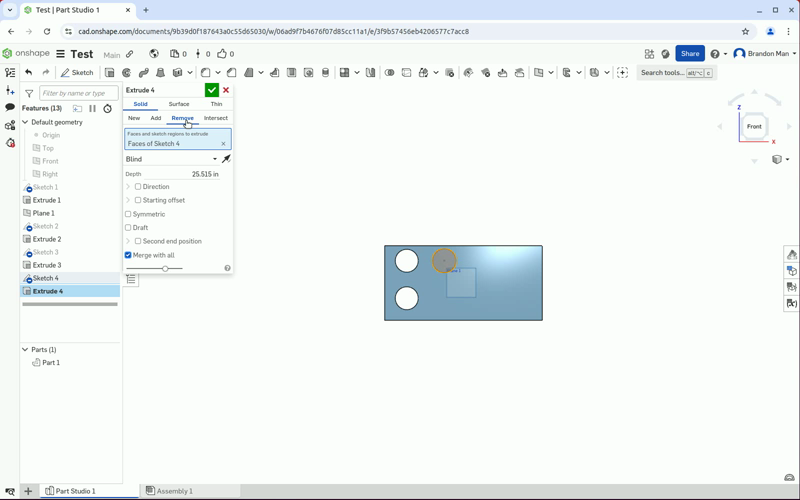
key(enter)
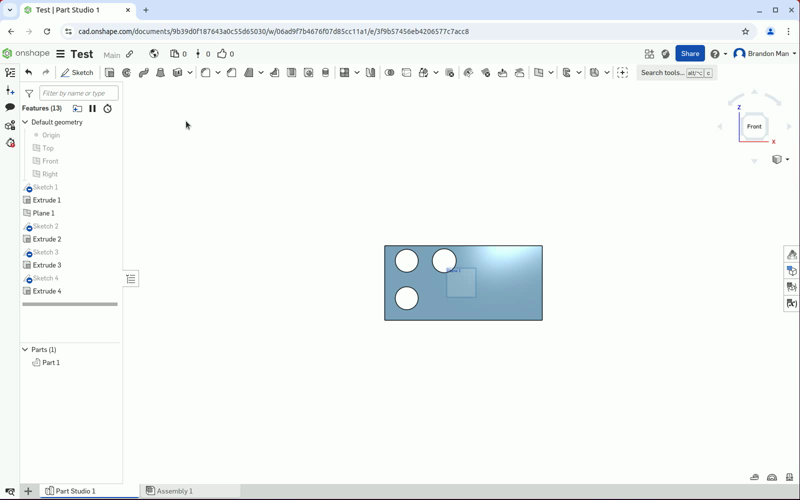
key(shift+h)
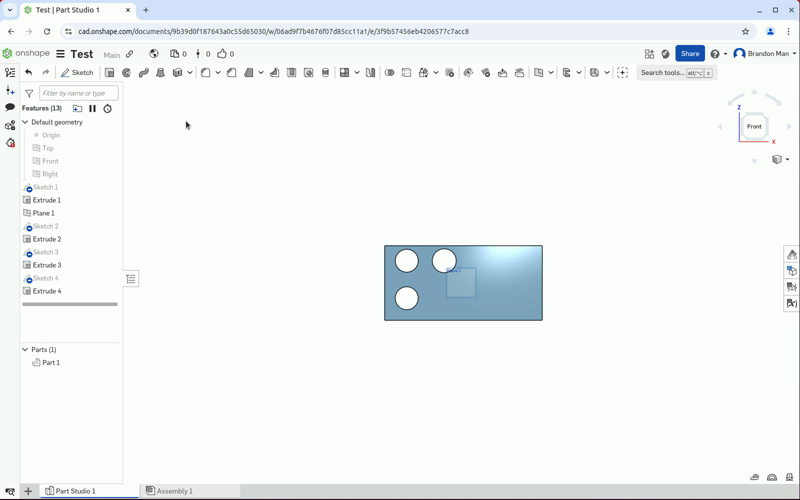
key(shift+h)
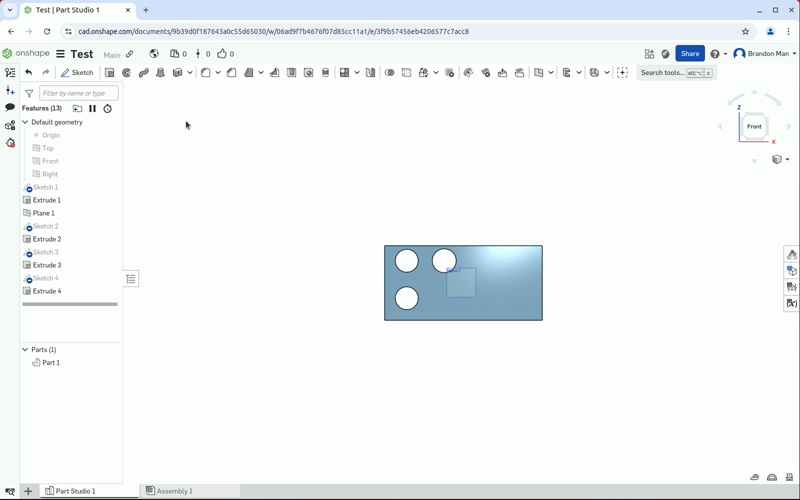
mouse_move(73, 189)
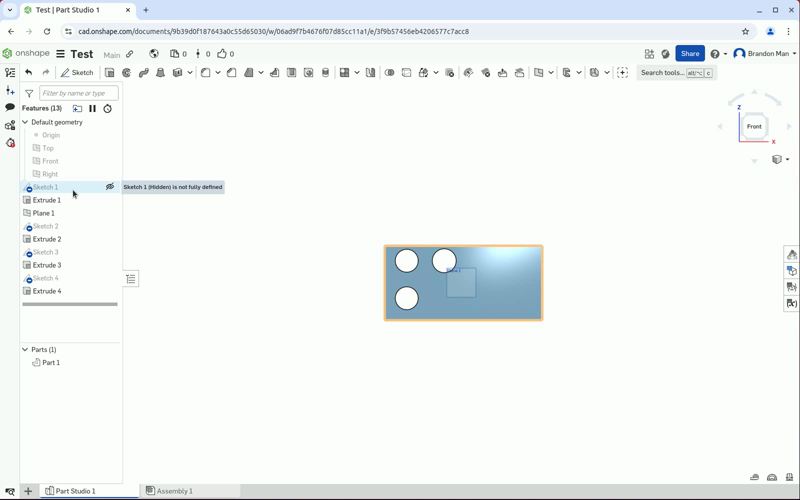
click(73, 189)
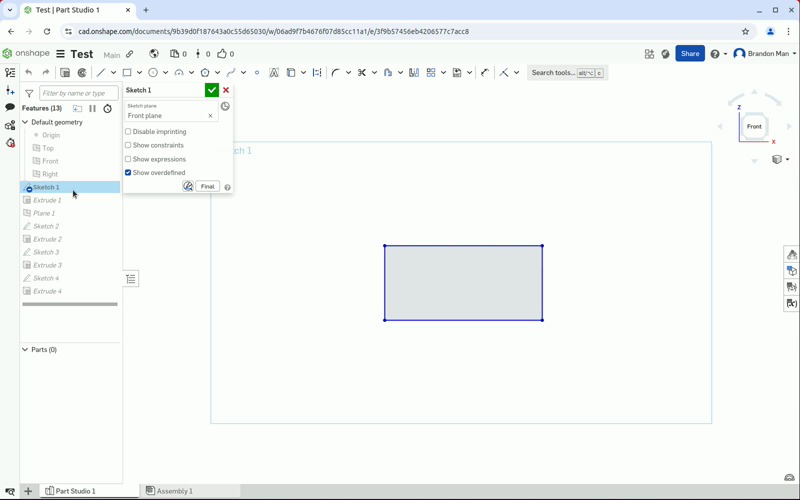
mouse_move(229, 92)
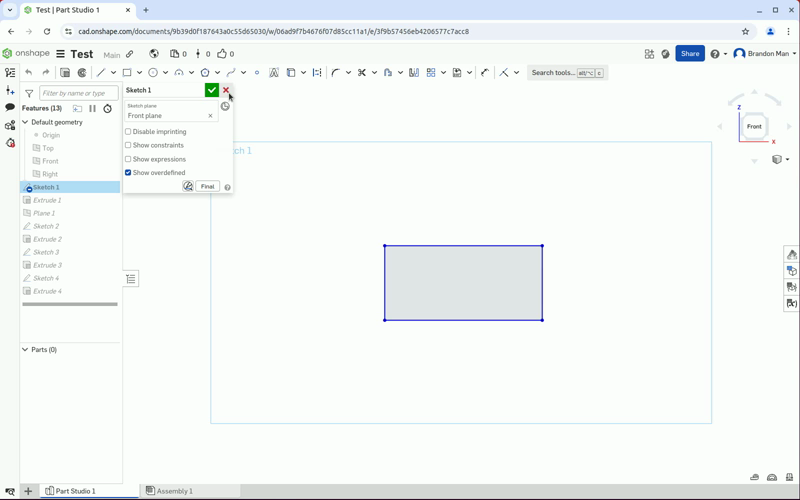
click(229, 92)
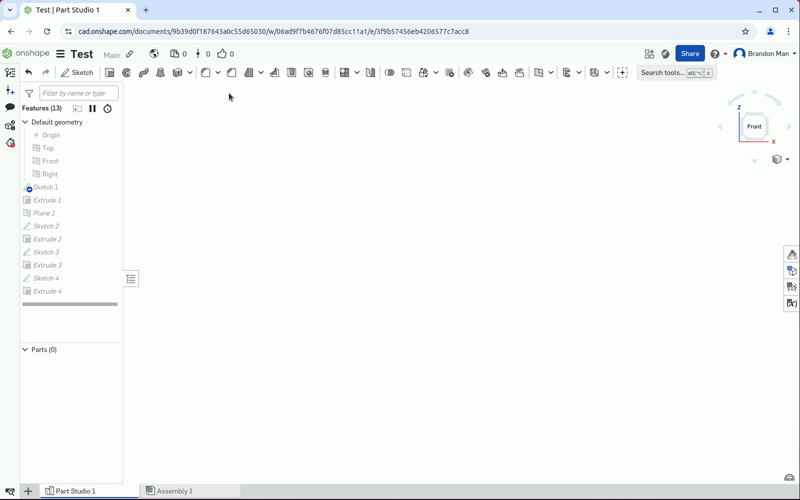
key(shift+s)
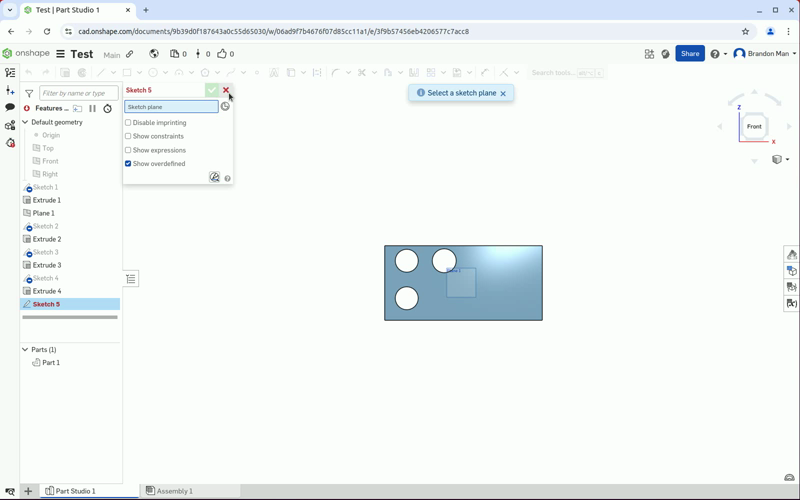
mouse_move(73, 215)
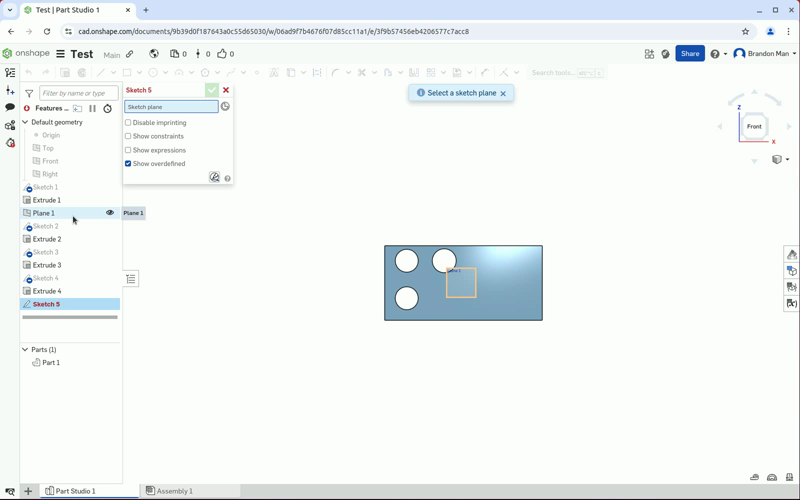
click(73, 215)
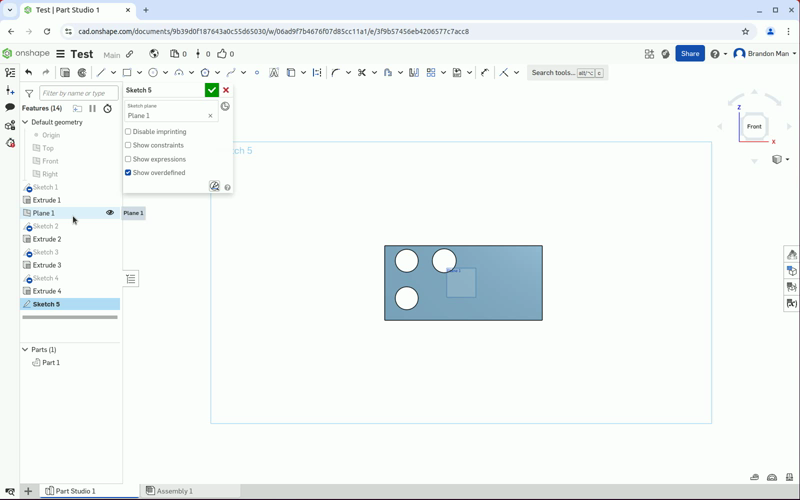
mouse_move(73, 352)
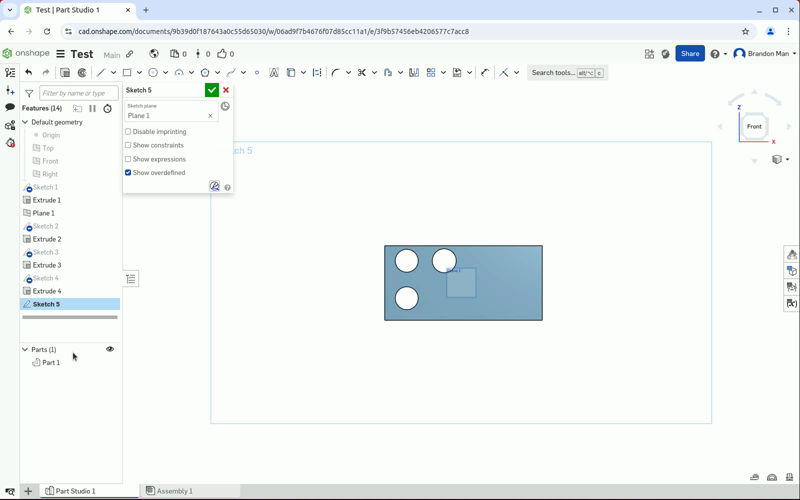
key(y)
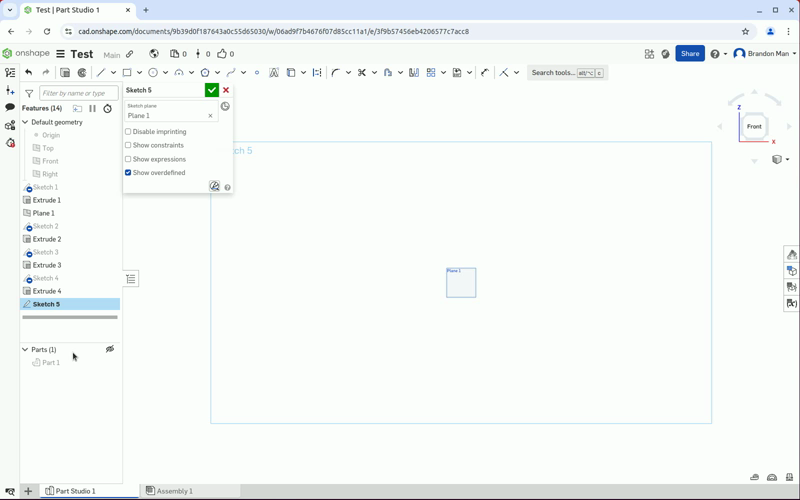
key(c)
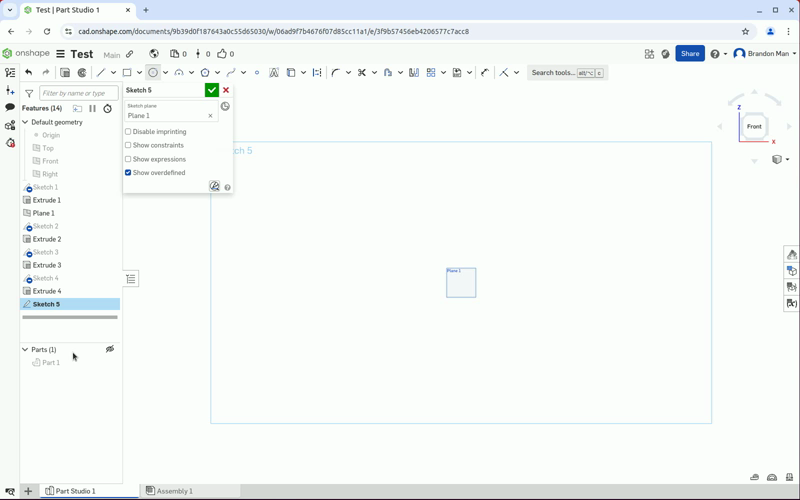
key_down(shift)
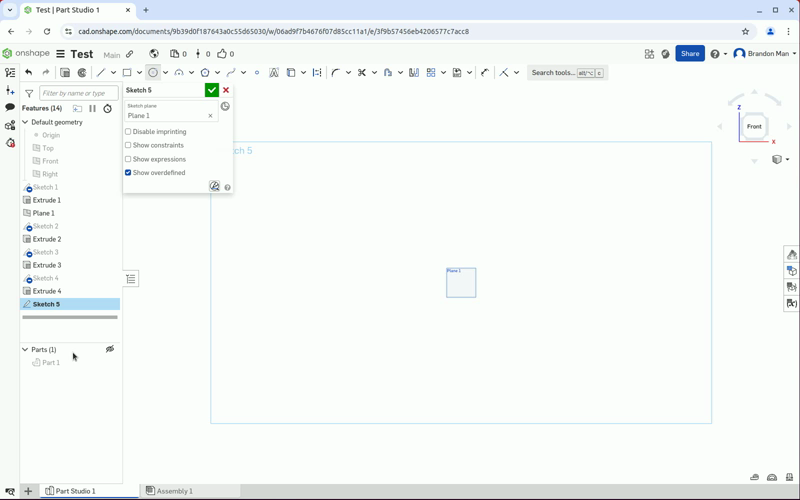
mouse_move(444, 298)
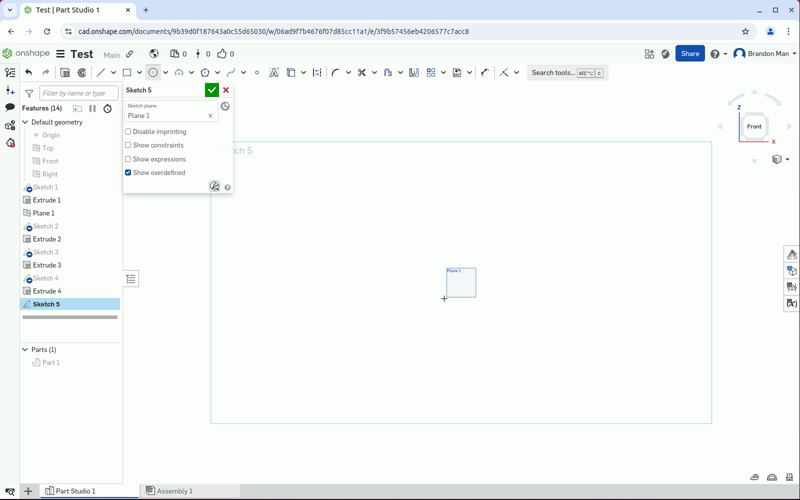
click(444, 298)
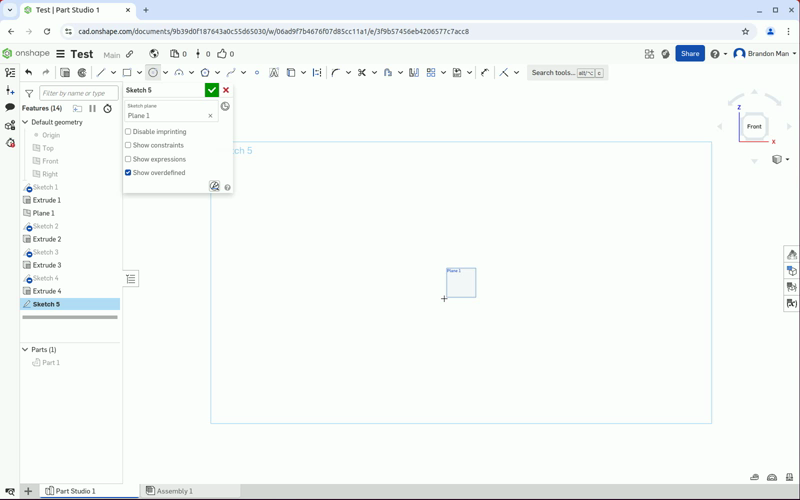
key_up(shift)
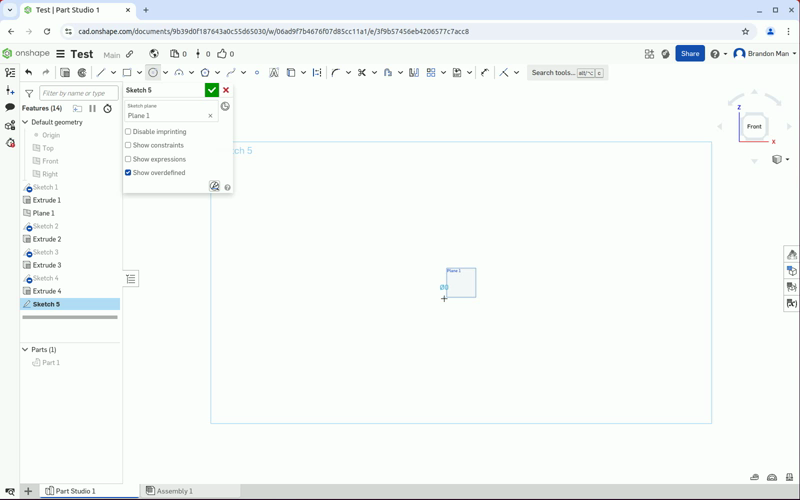
mouse_move(456, 298)
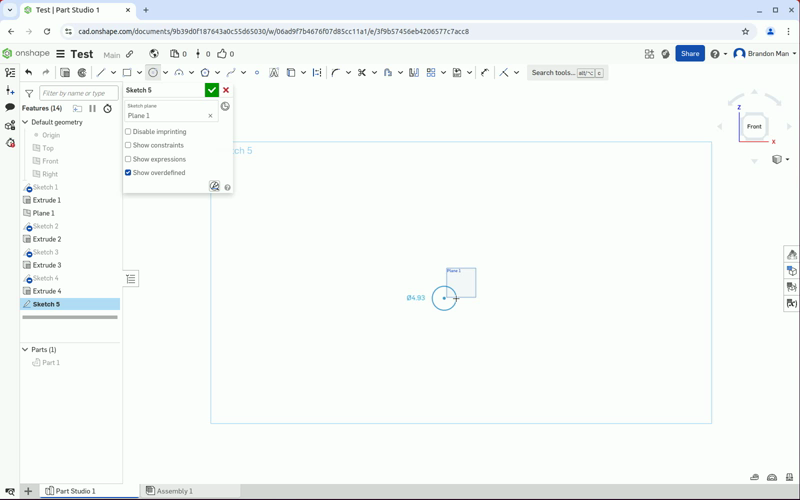
click(456, 298)
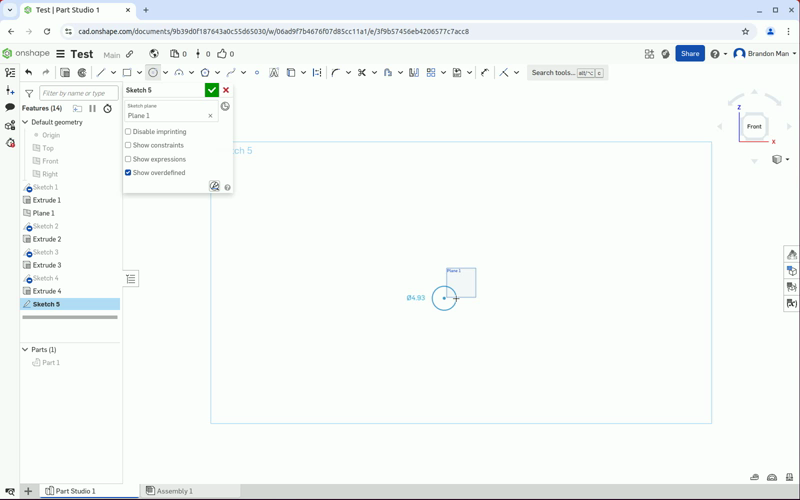
key(esc)
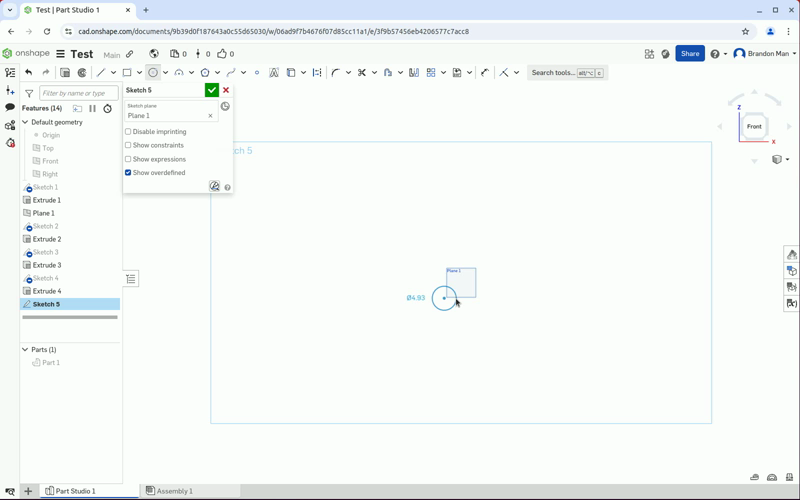
mouse_move(437, 307)
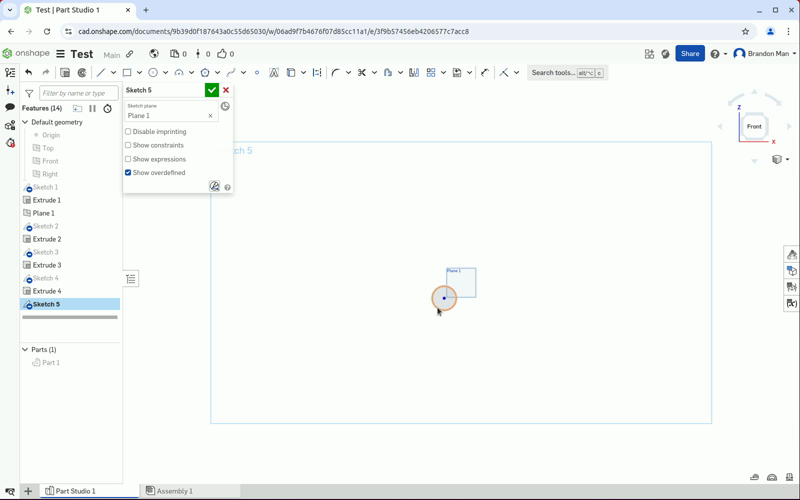
scroll(6)
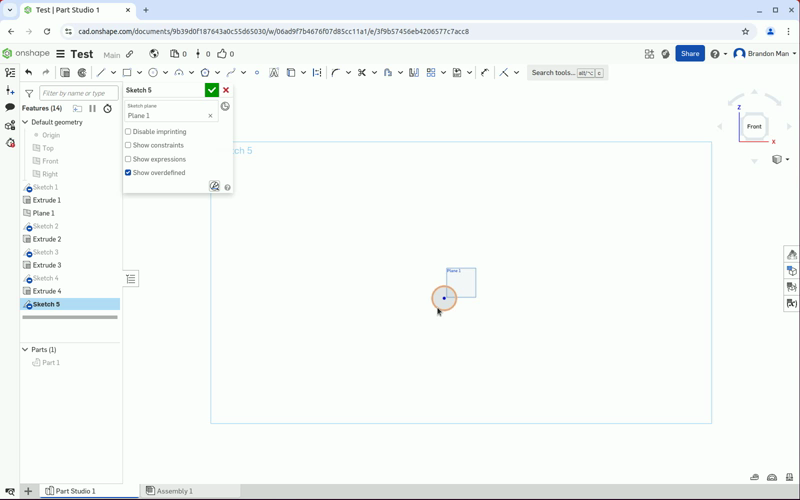
scroll(6)
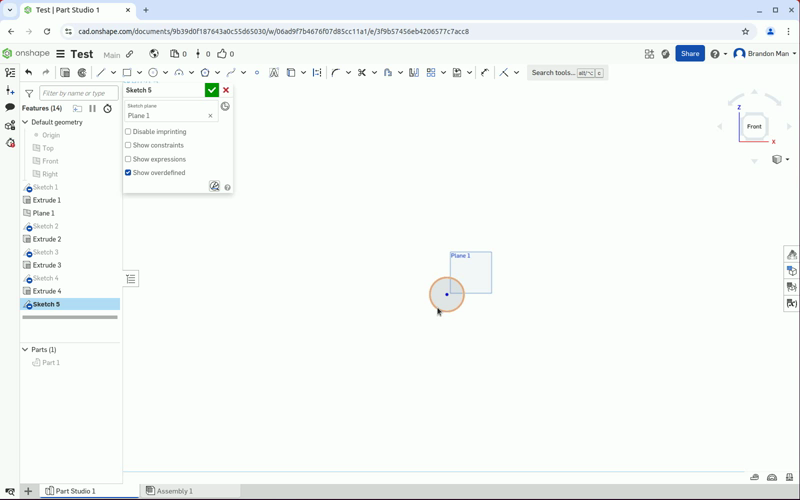
scroll(6)
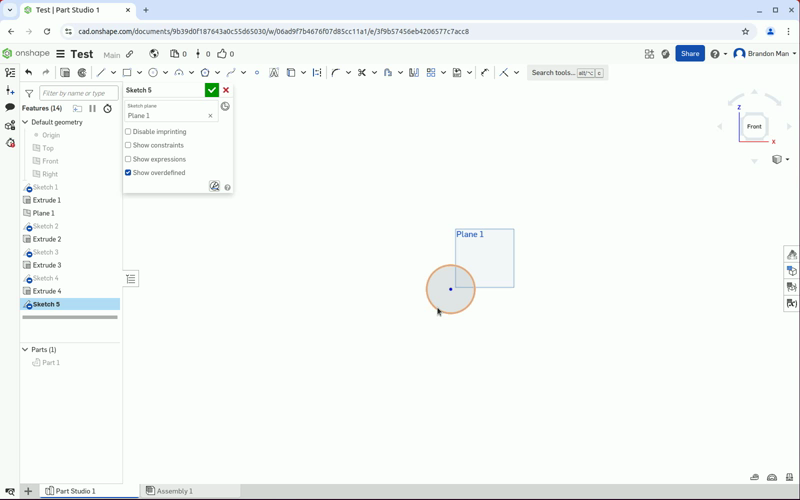
scroll(6)
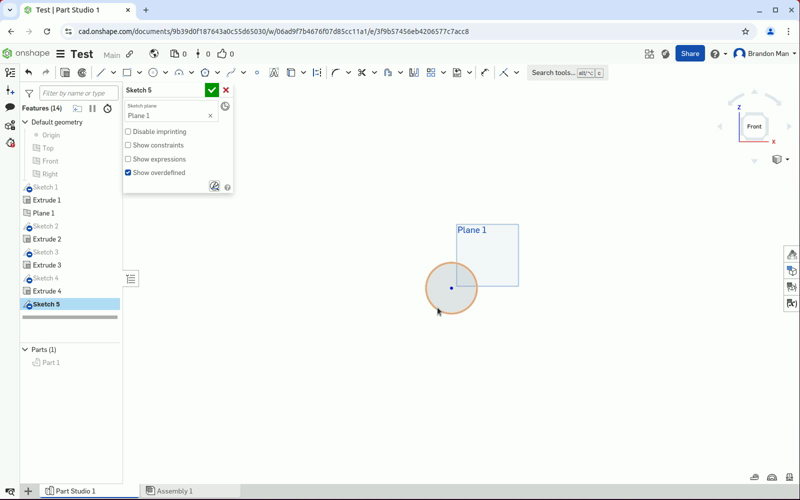
scroll(6)
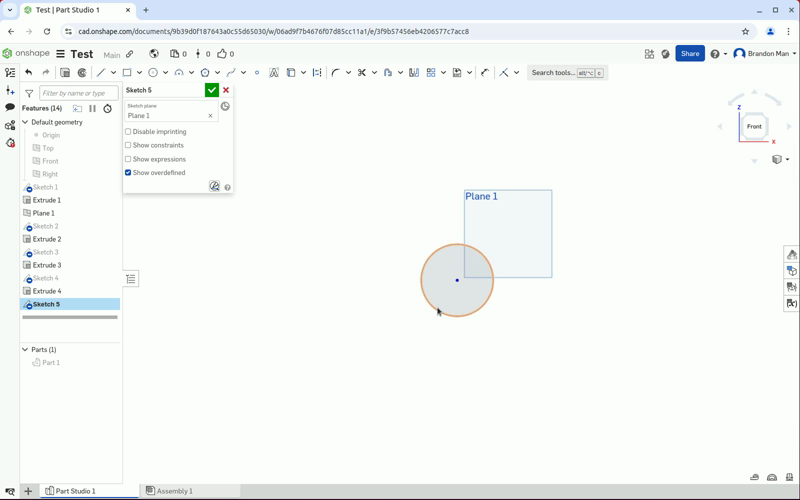
scroll(6)
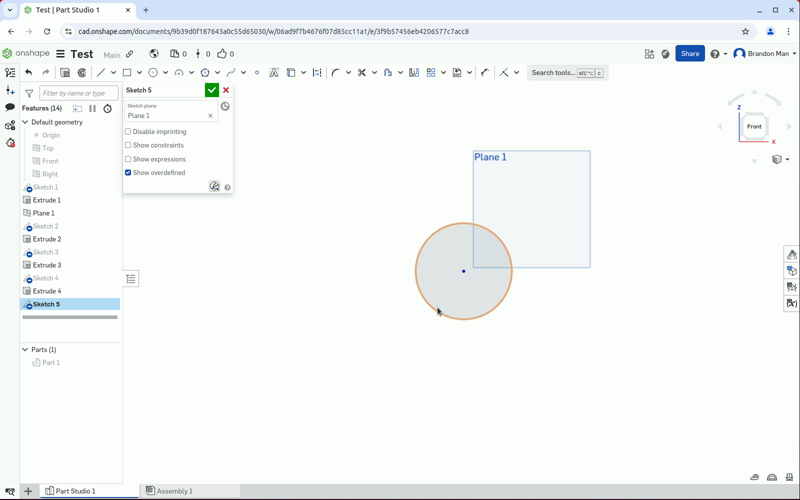
scroll(6)
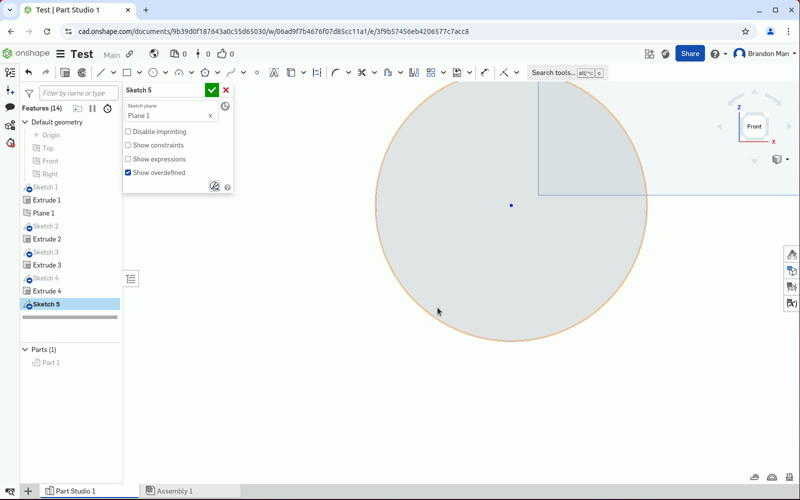
click(437, 307)
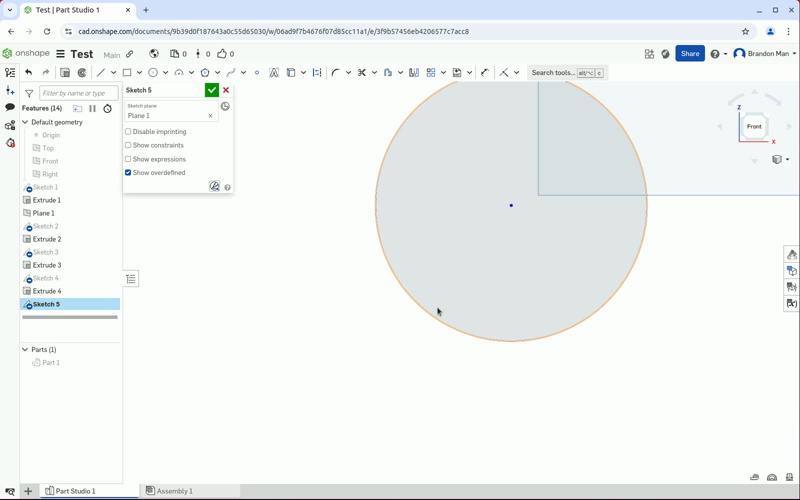
scroll(-6)
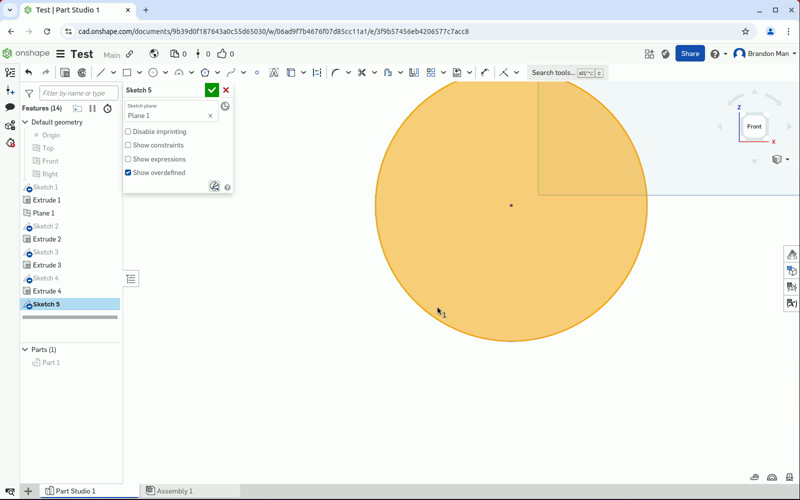
scroll(-6)
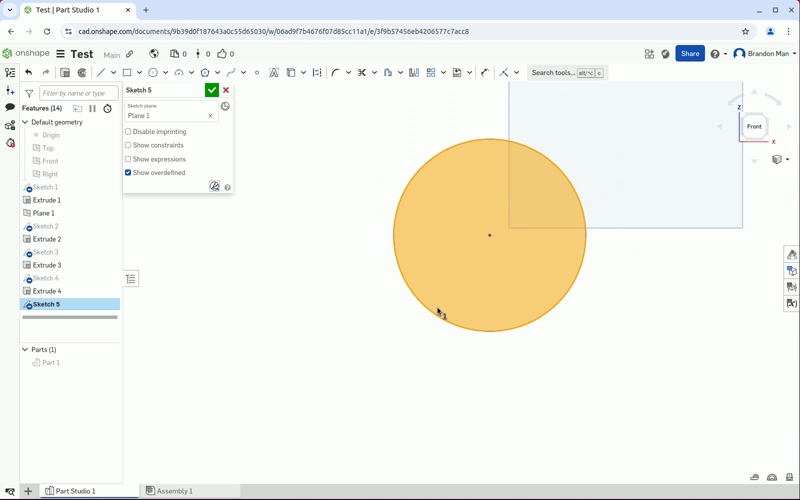
scroll(-6)
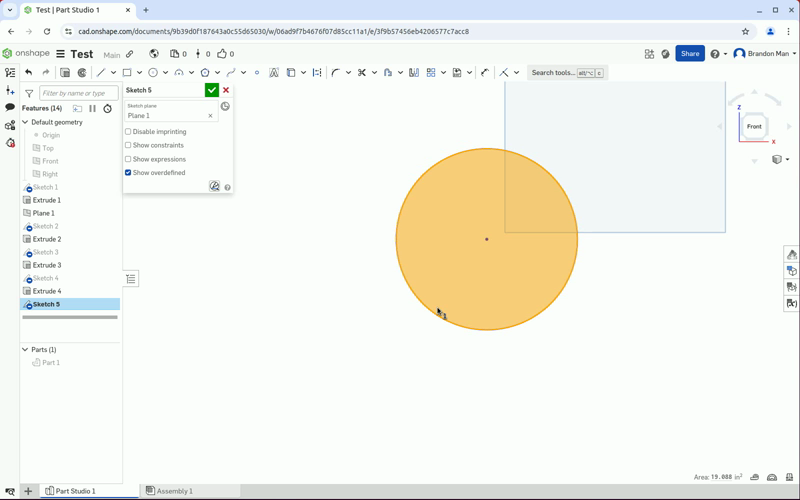
scroll(-6)
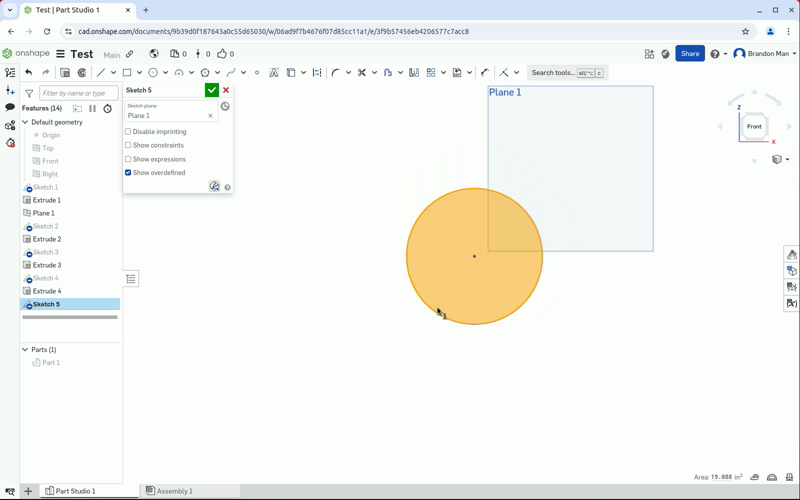
scroll(-6)
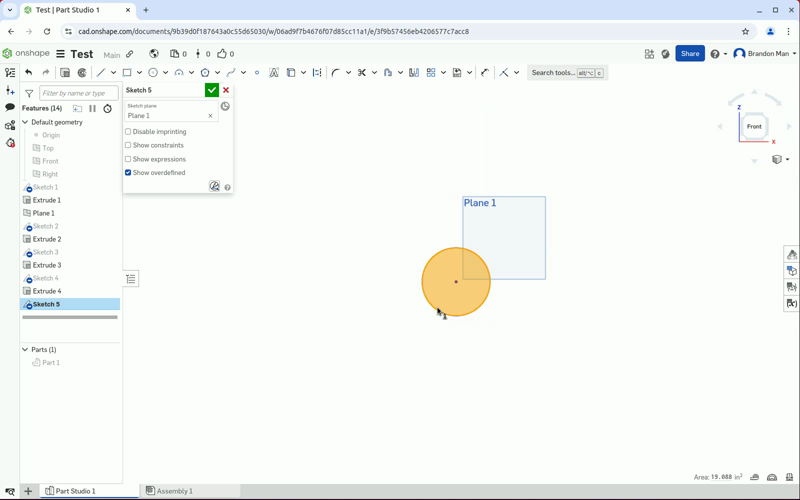
scroll(-6)
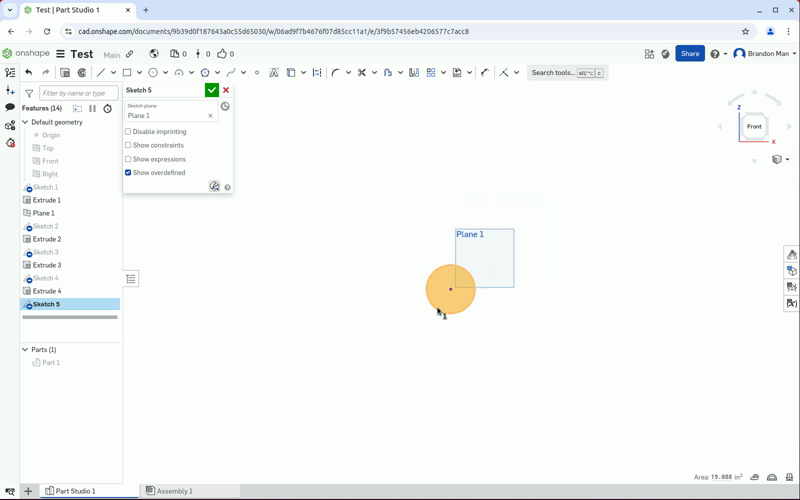
scroll(-6)
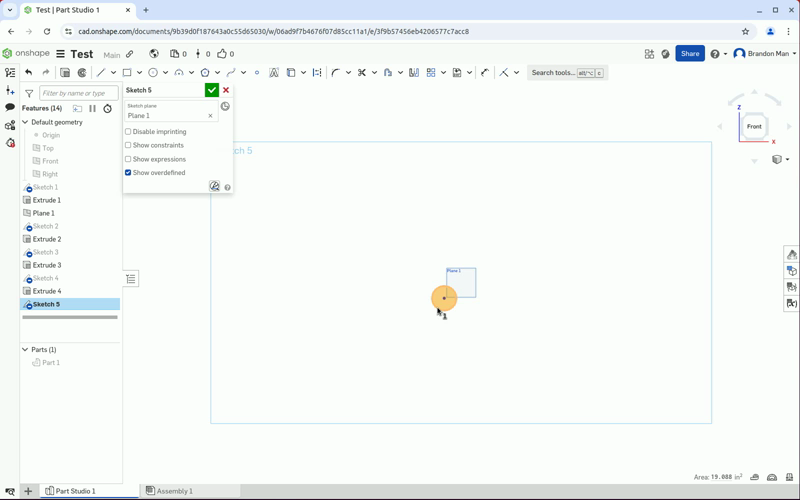
mouse_move(73, 352)
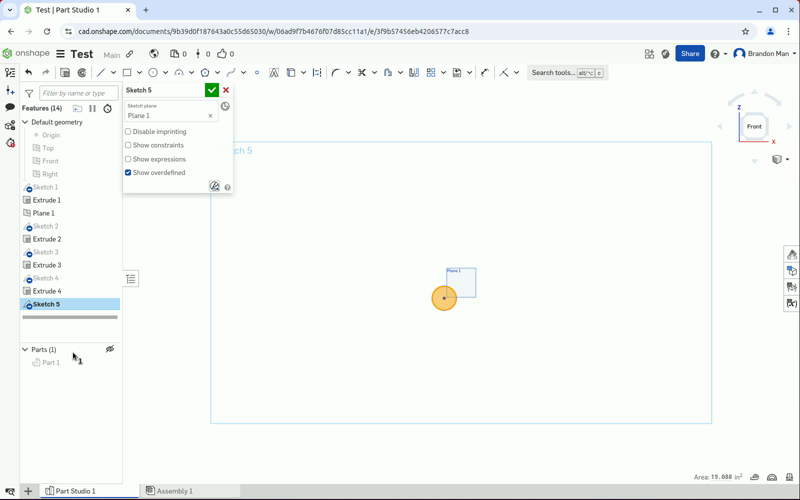
key(shift+y)
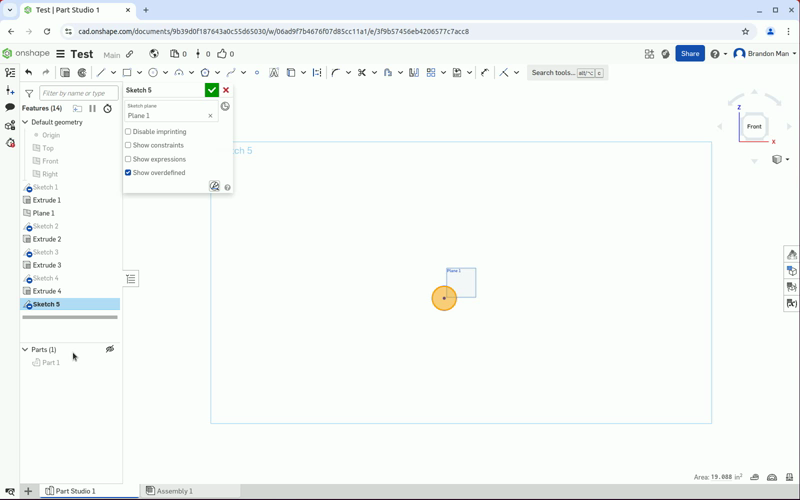
key(shift+e)
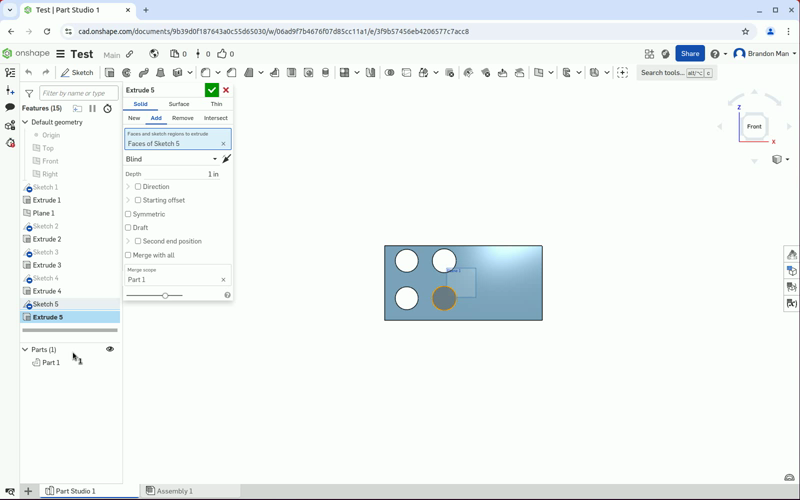
mouse_move(143, 106)
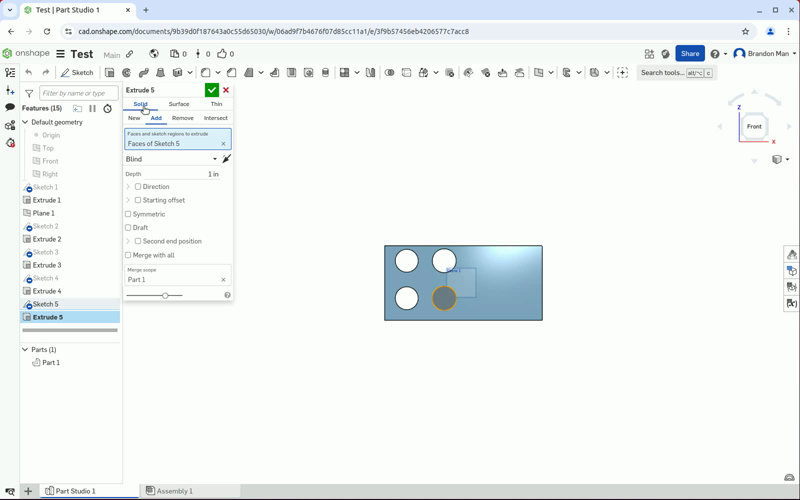
click(143, 106)
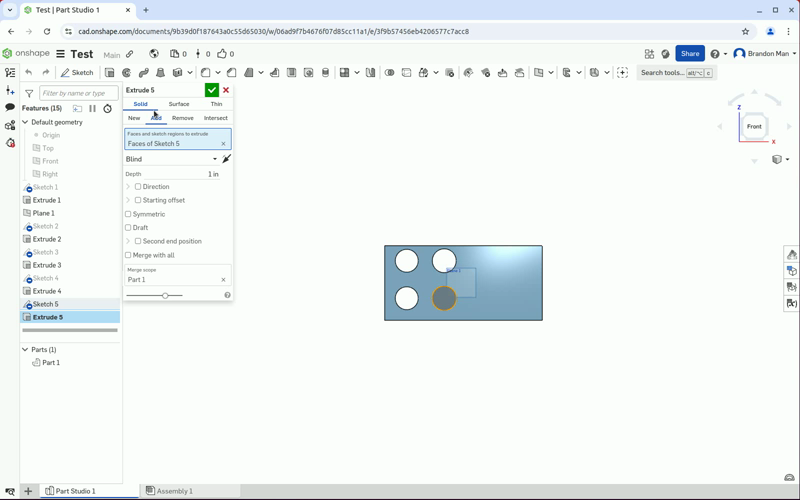
mouse_move(186, 120)
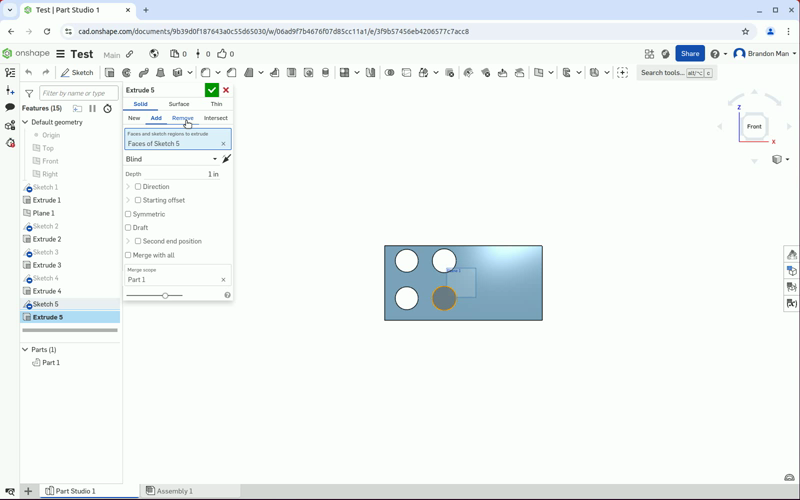
click(186, 120)
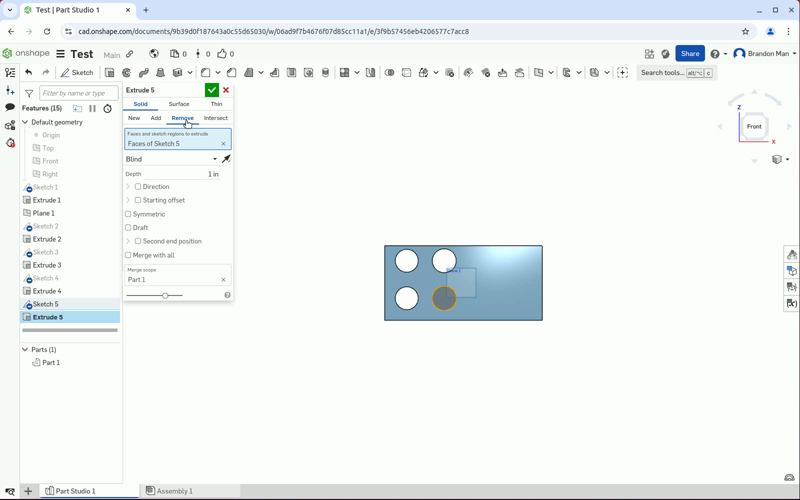
key(tab, 4)
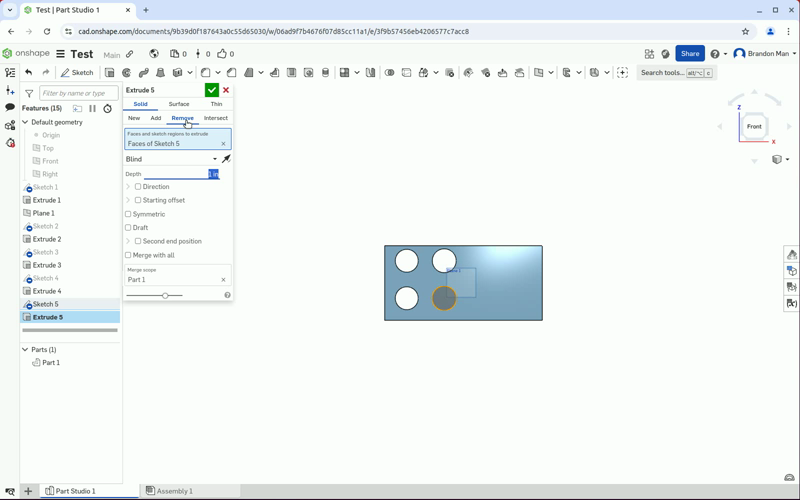
text(25.515)
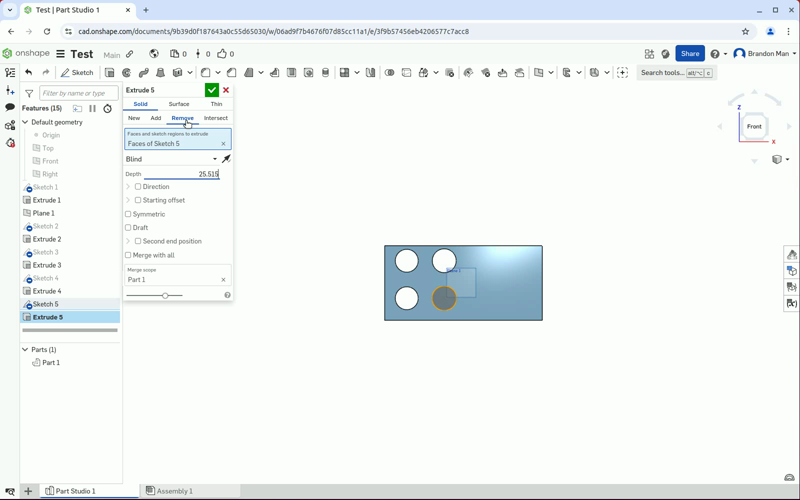
key(tab, 6)
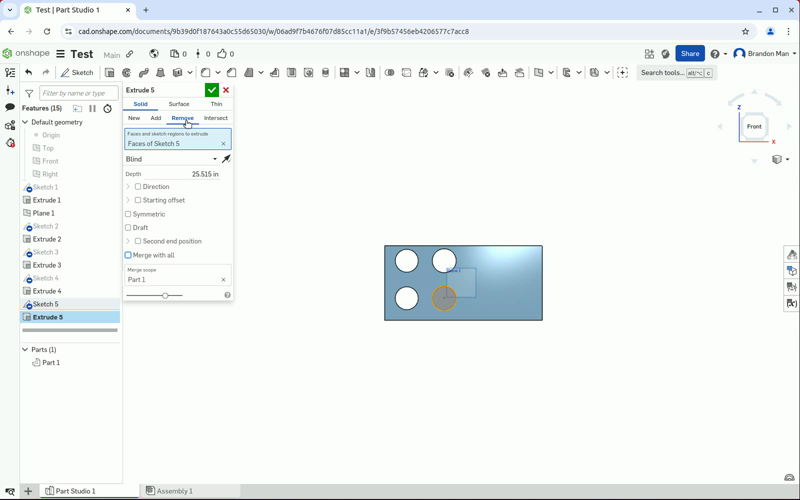
key(space)
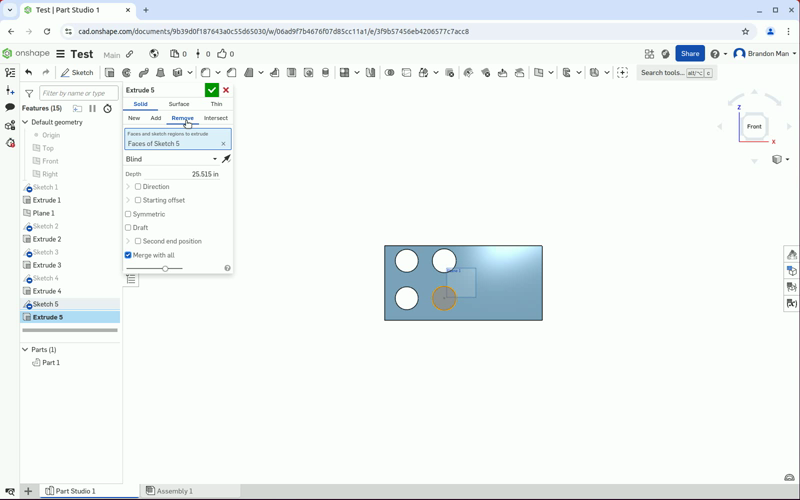
key(enter)
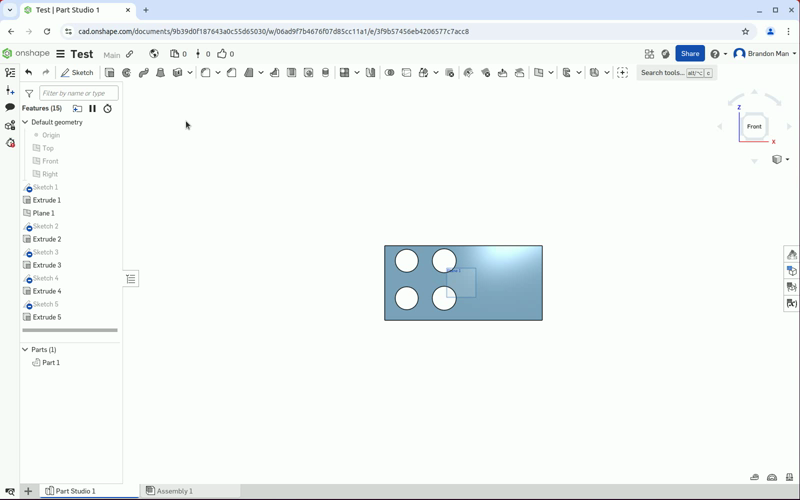
key(shift+h)
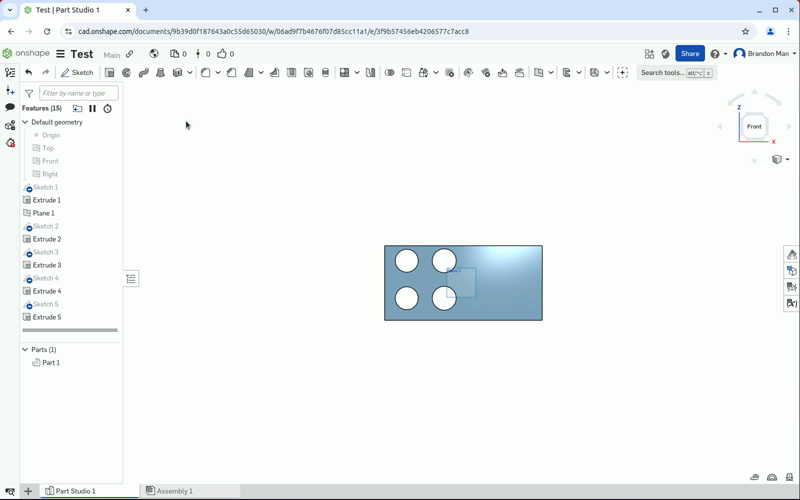
key(shift+h)
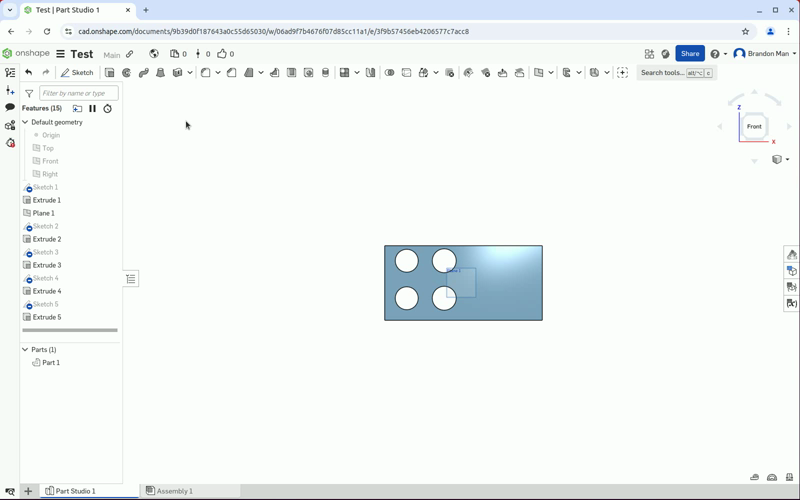
mouse_move(73, 189)
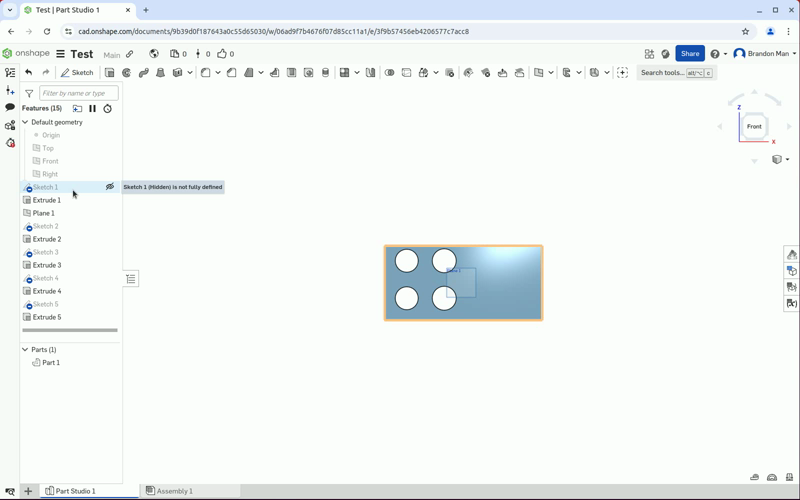
click(73, 189)
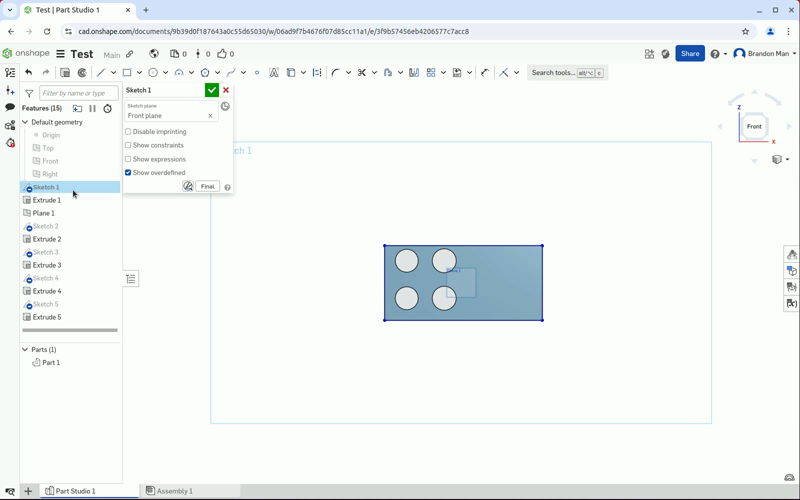
mouse_move(229, 92)
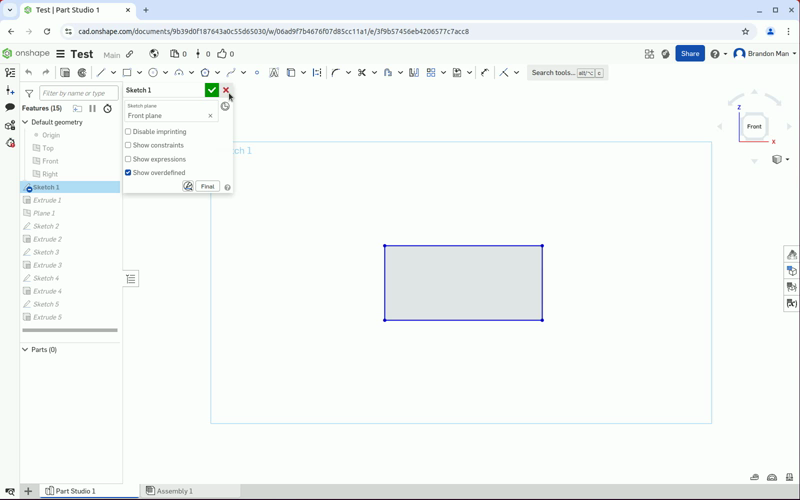
click(229, 92)
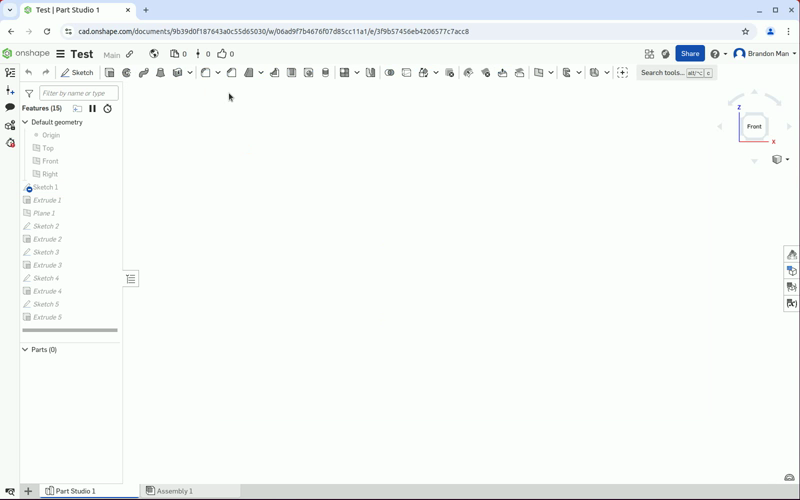
key(shift+s)
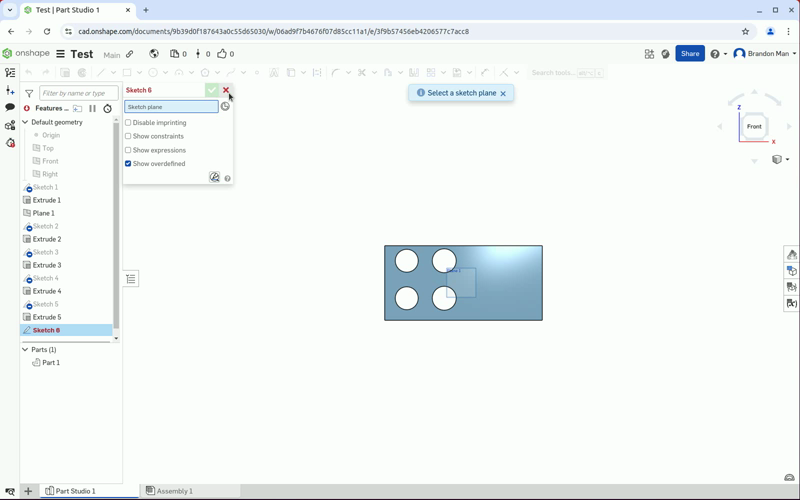
mouse_move(69, 215)
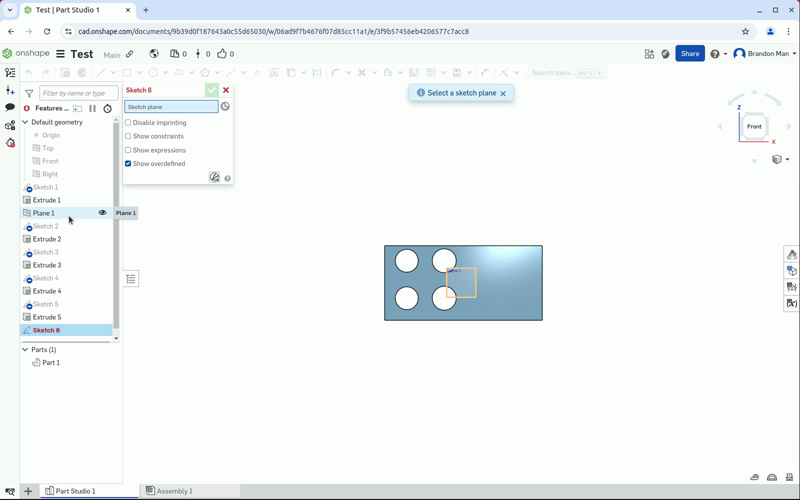
click(69, 215)
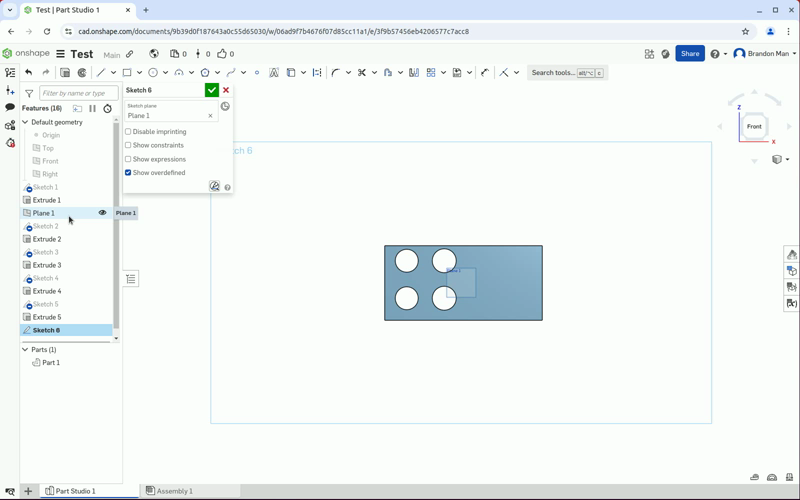
mouse_move(73, 352)
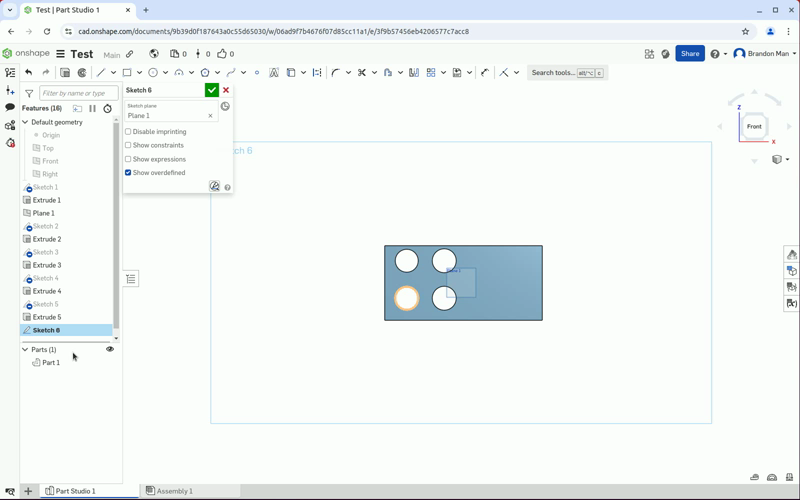
key(y)
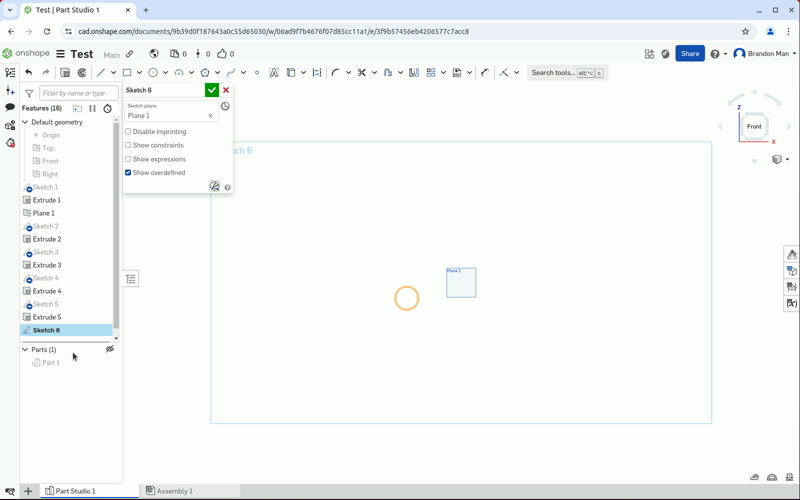
key(c)
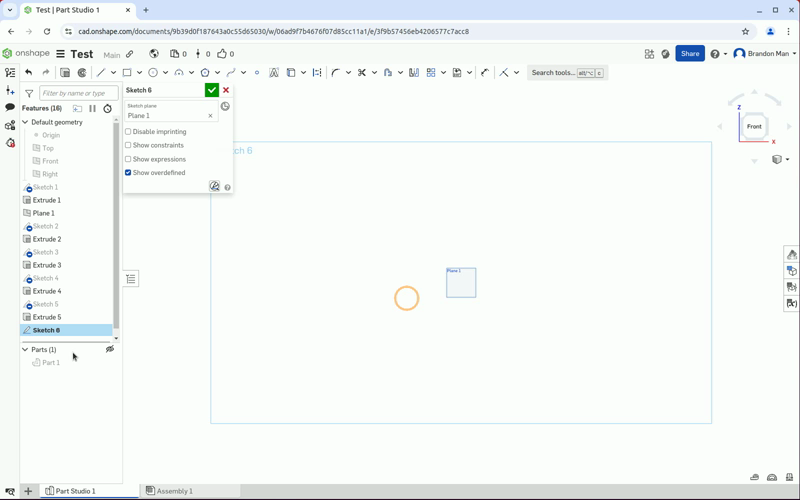
key_down(shift)
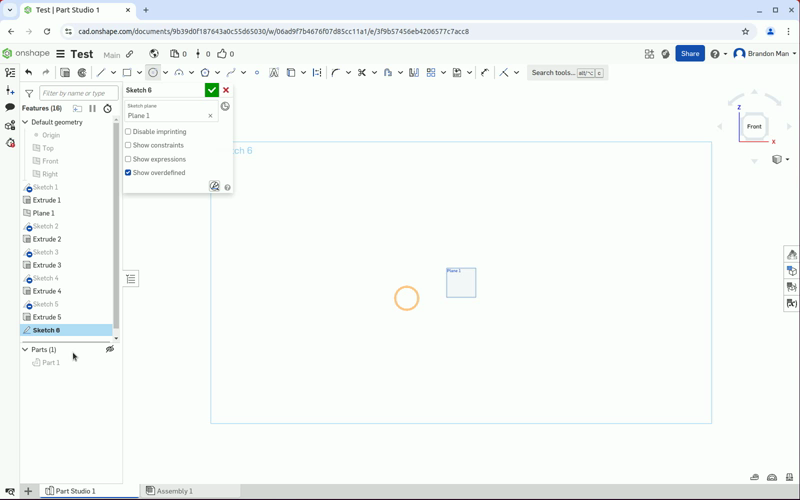
mouse_move(481, 260)
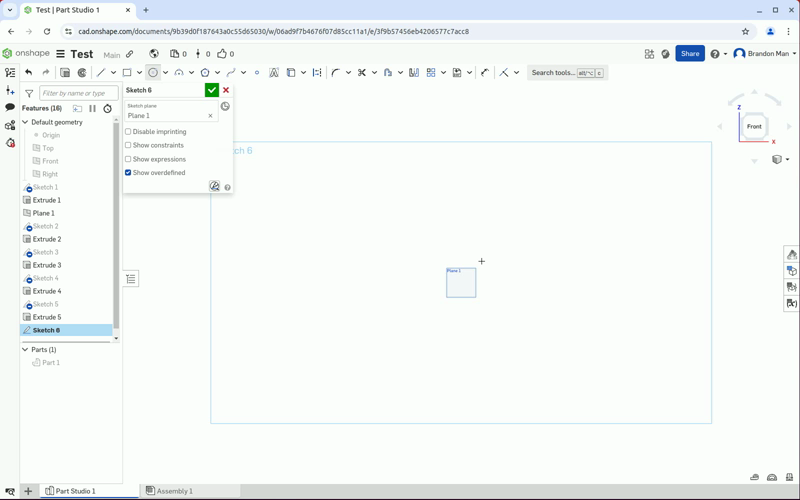
click(481, 260)
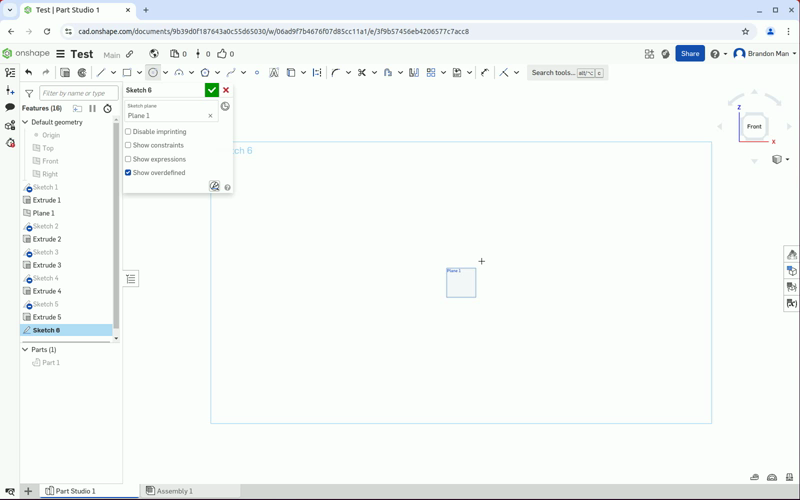
key_up(shift)
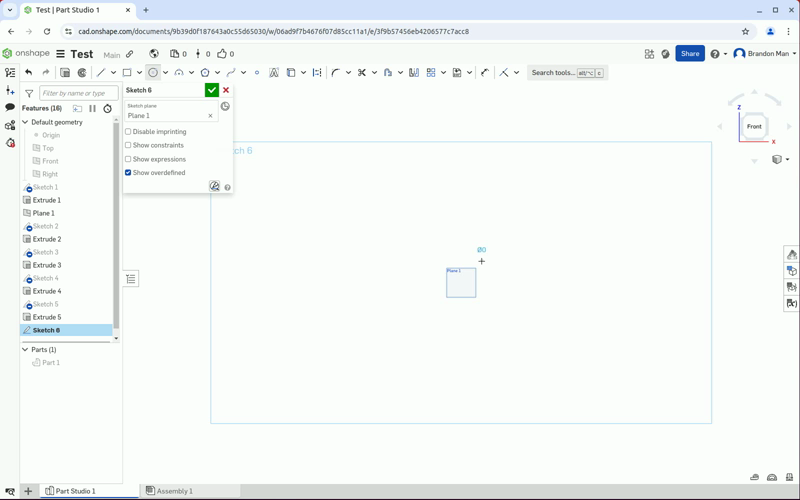
mouse_move(493, 260)
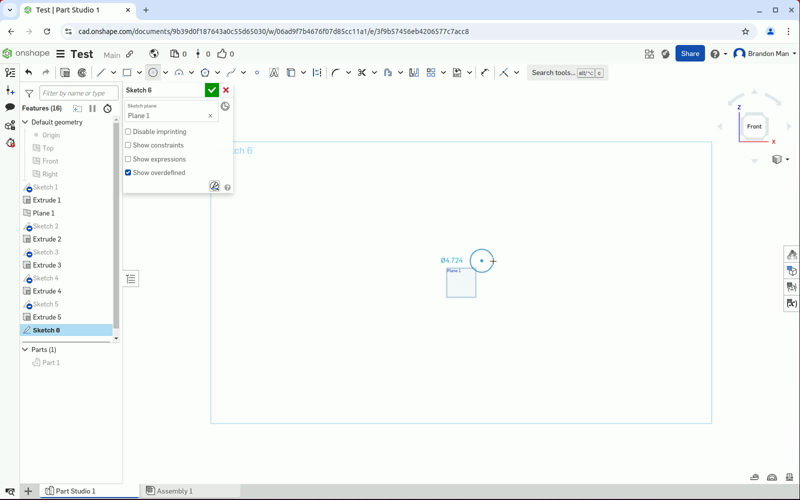
click(493, 260)
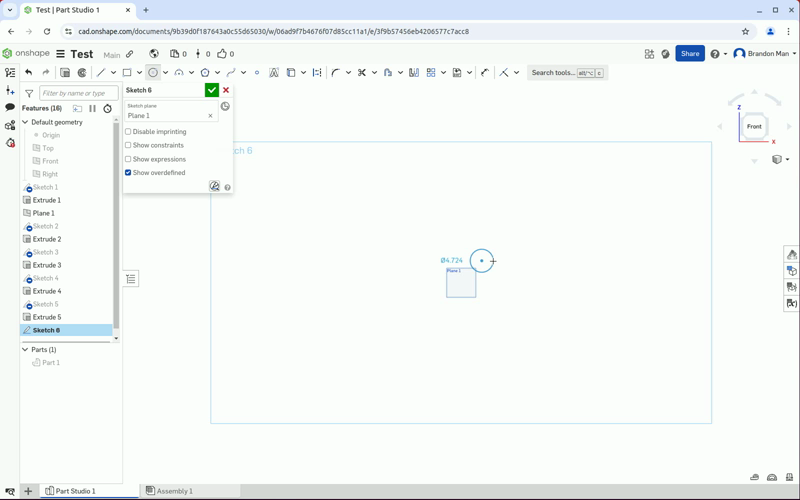
key(esc)
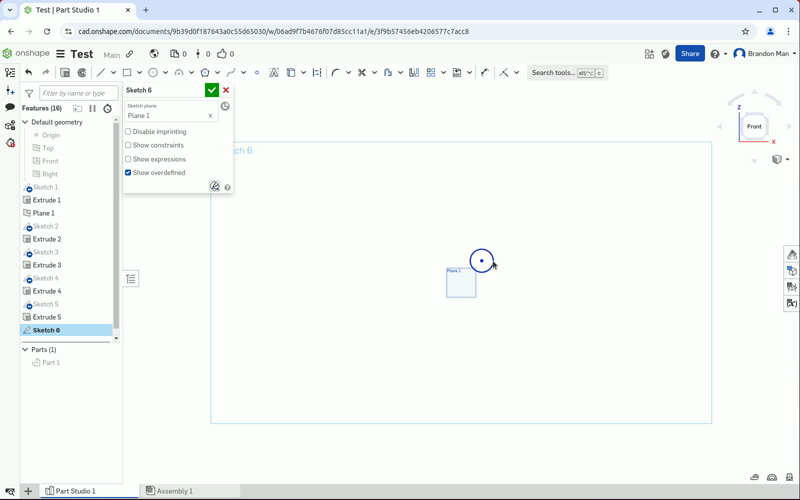
mouse_move(474, 263)
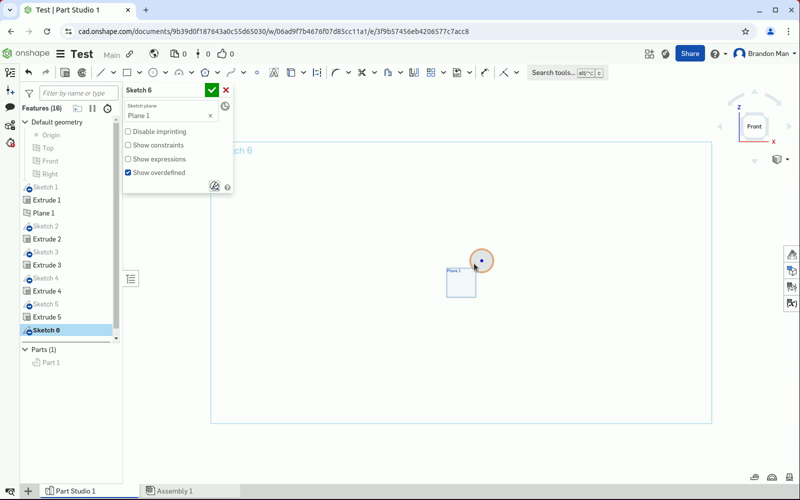
scroll(6)
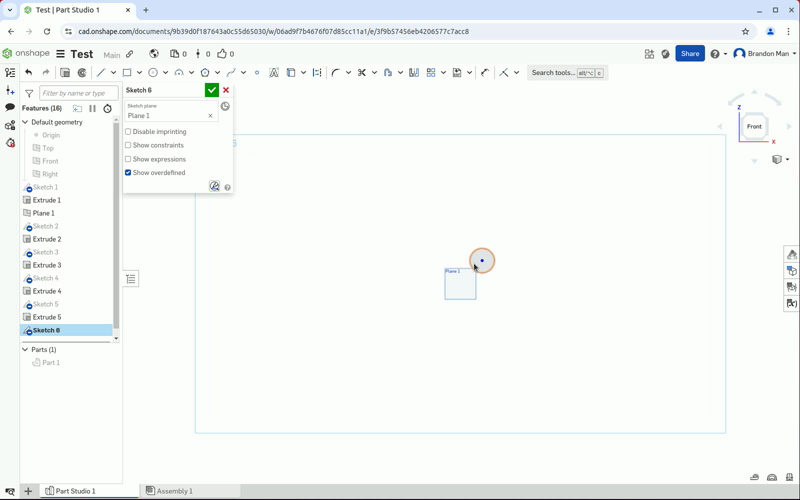
scroll(6)
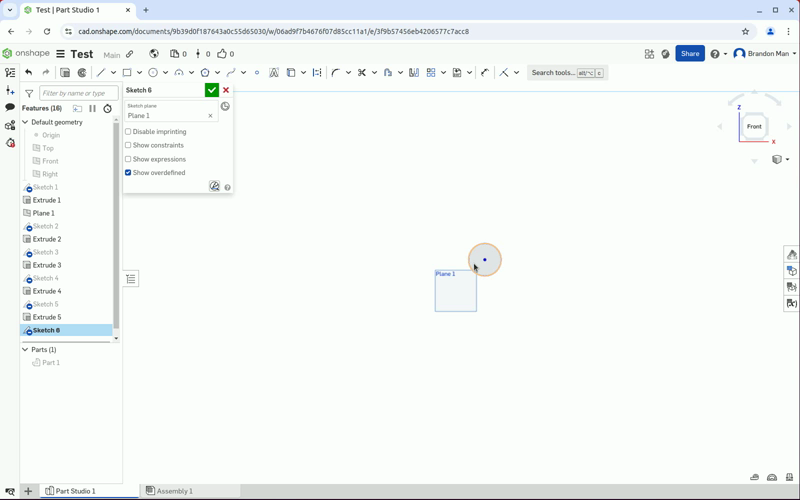
scroll(6)
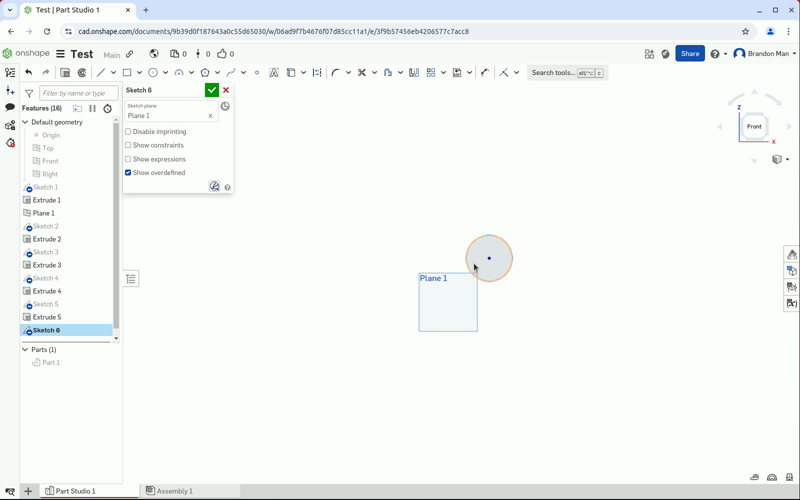
scroll(6)
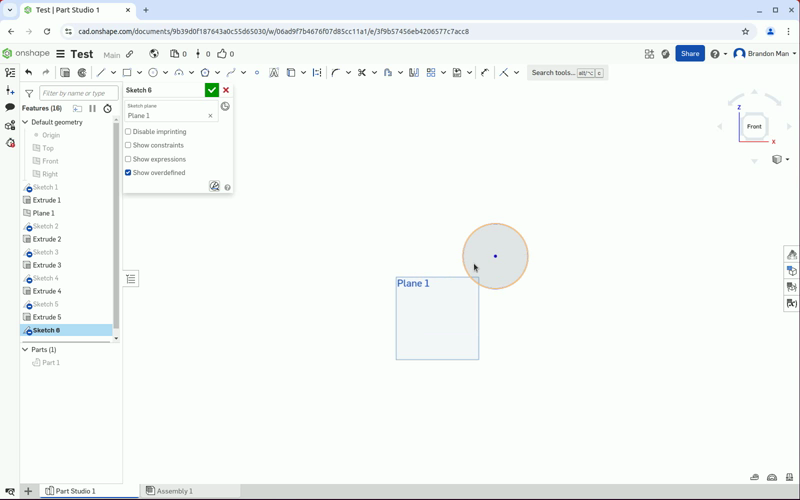
scroll(6)
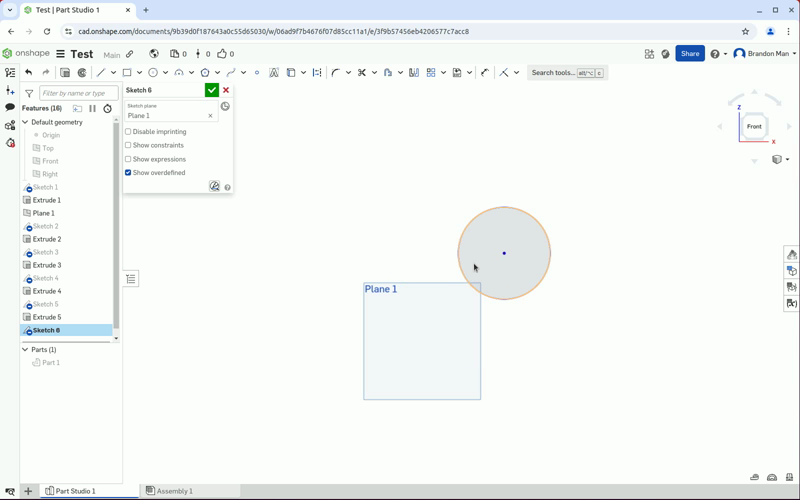
scroll(6)
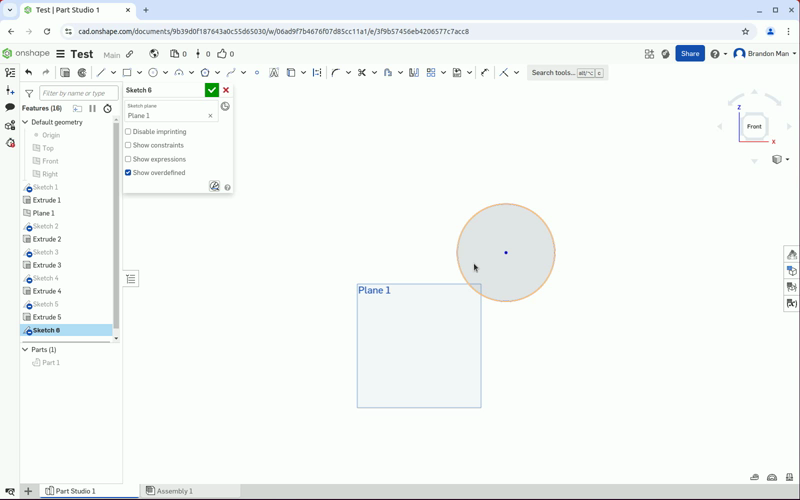
scroll(6)
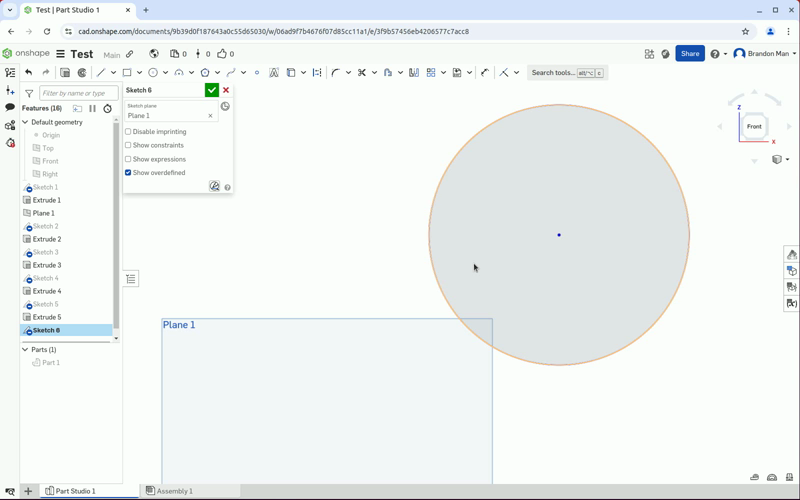
click(474, 263)
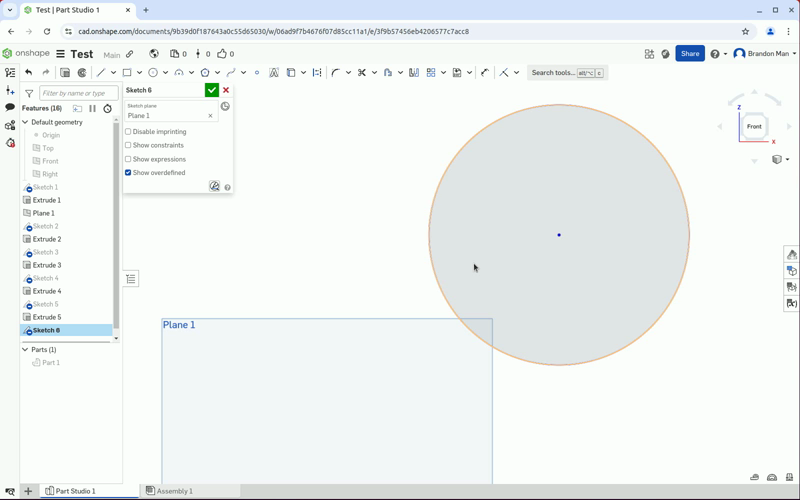
scroll(-6)
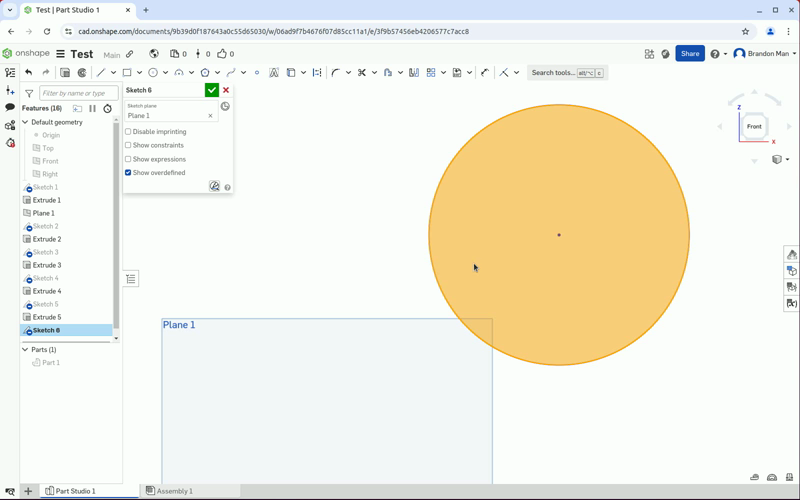
scroll(-6)
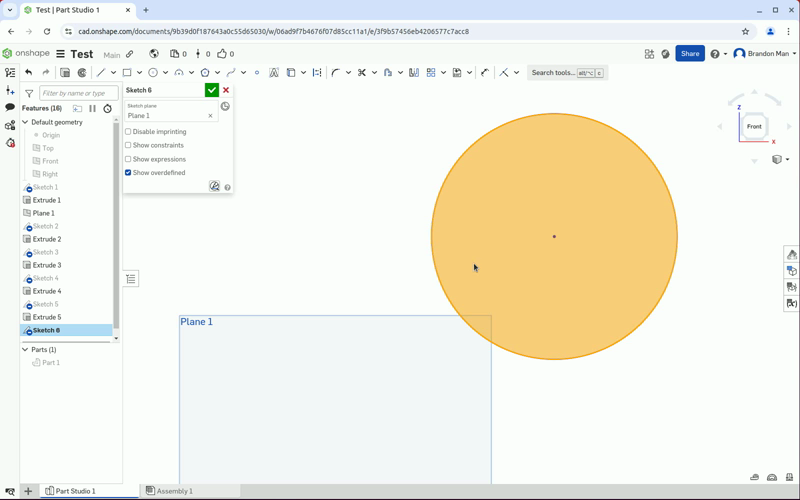
scroll(-6)
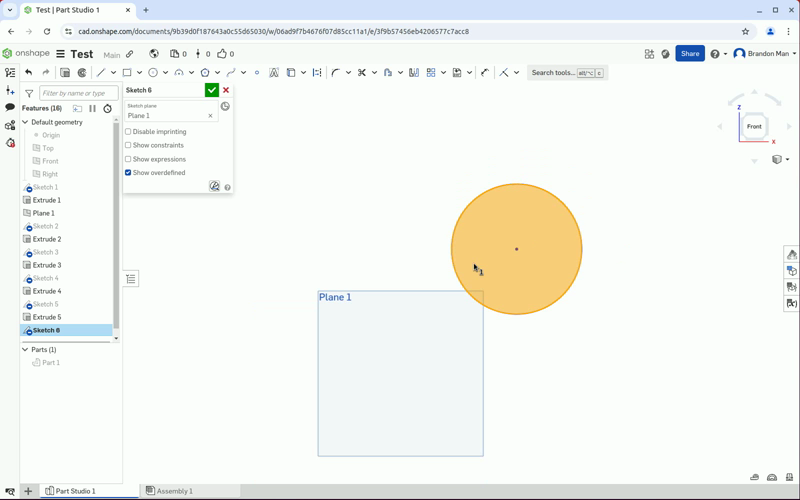
scroll(-6)
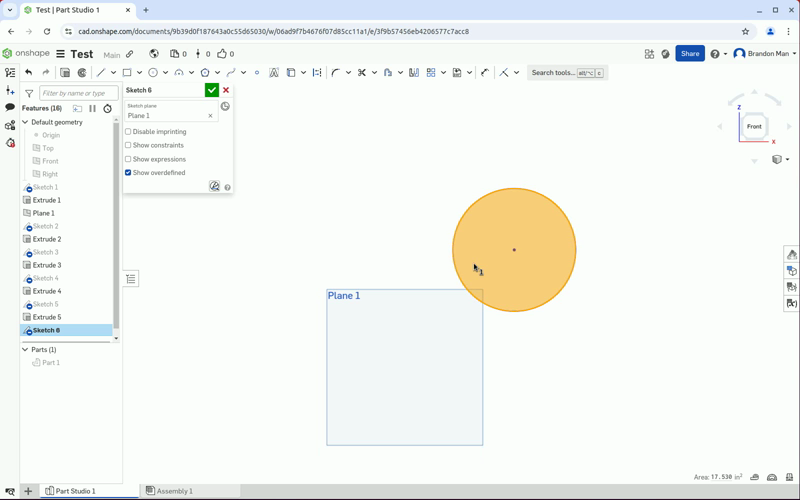
scroll(-6)
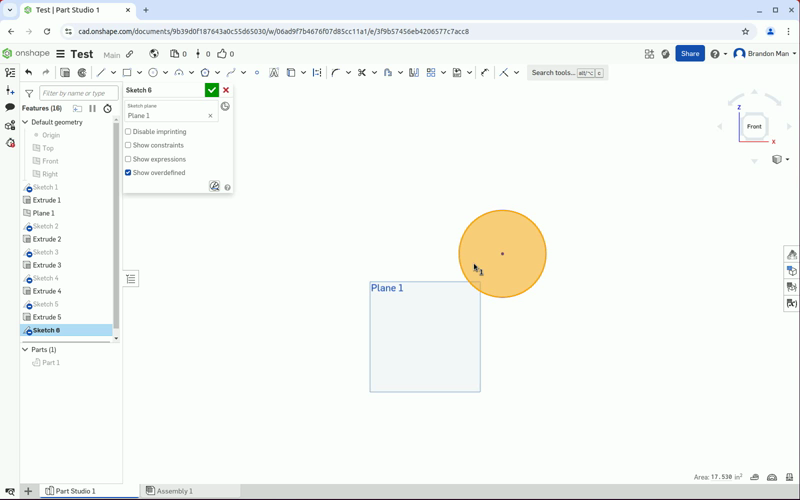
scroll(-6)
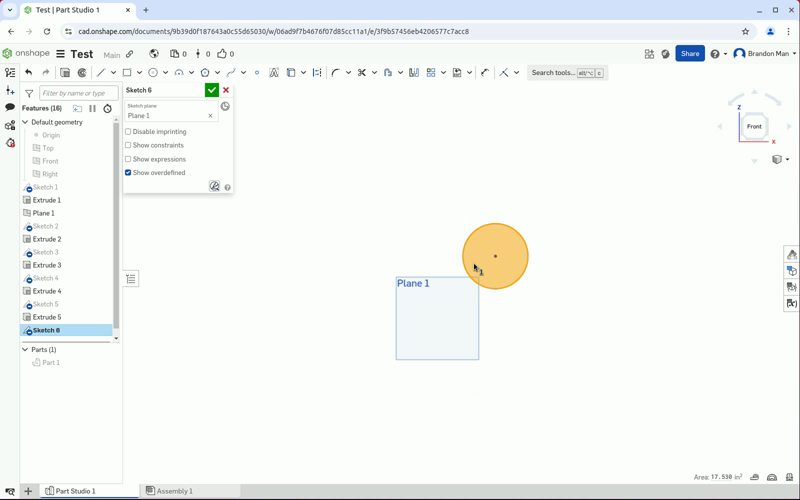
scroll(-6)
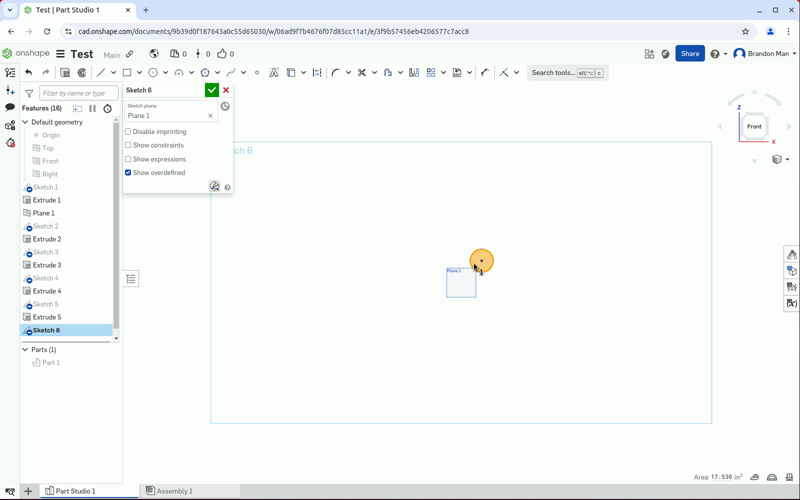
mouse_move(73, 352)
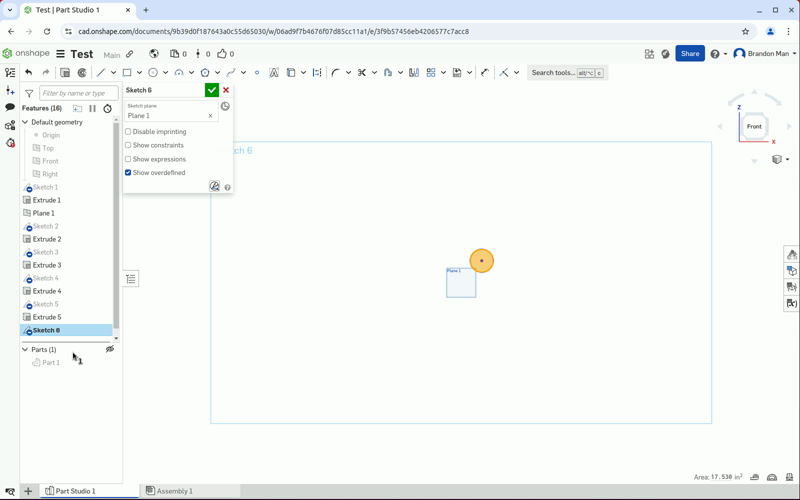
key(shift+y)
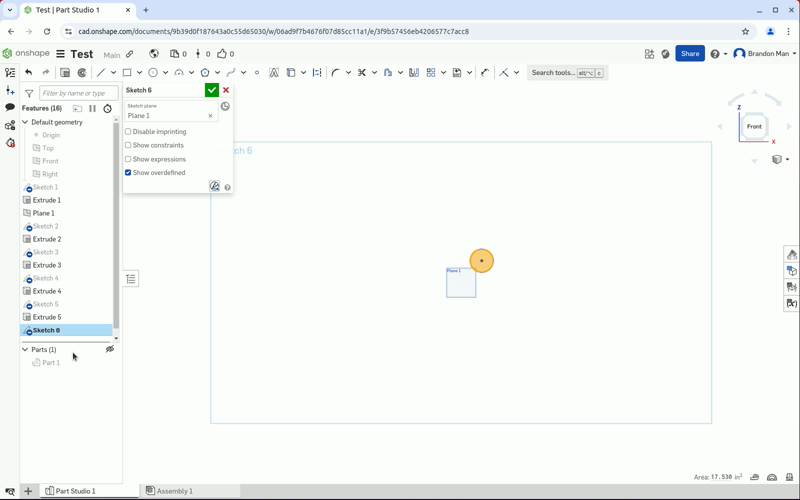
key(shift+e)
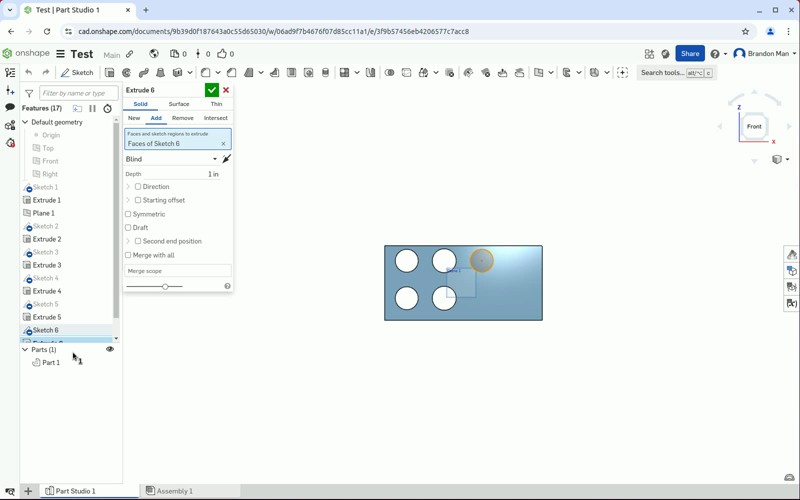
mouse_move(143, 106)
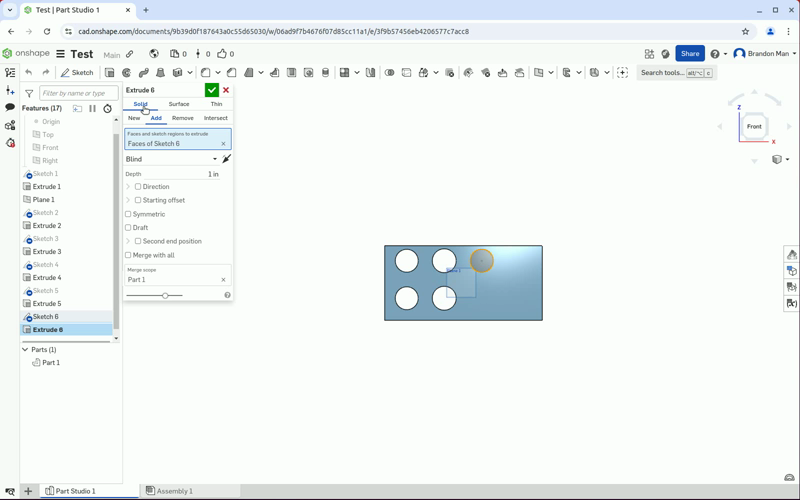
click(143, 106)
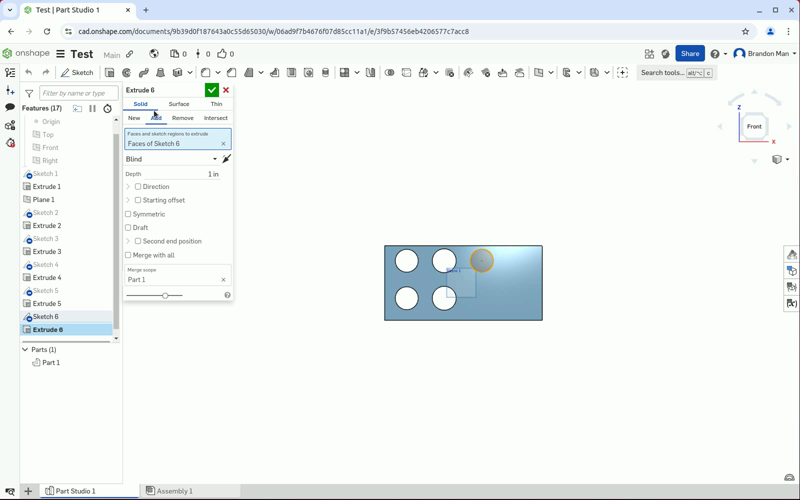
mouse_move(186, 120)
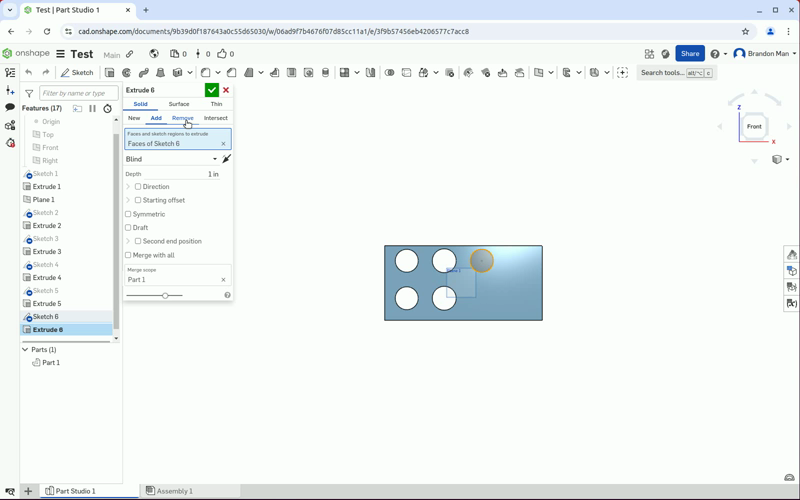
click(186, 120)
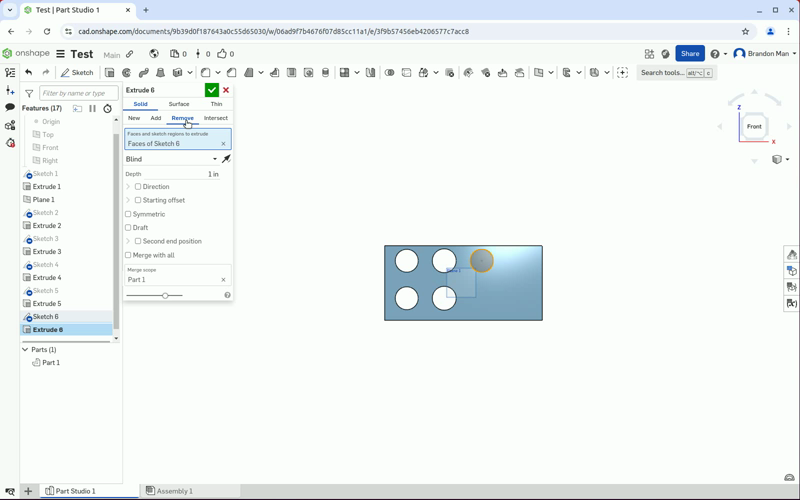
key(tab, 4)
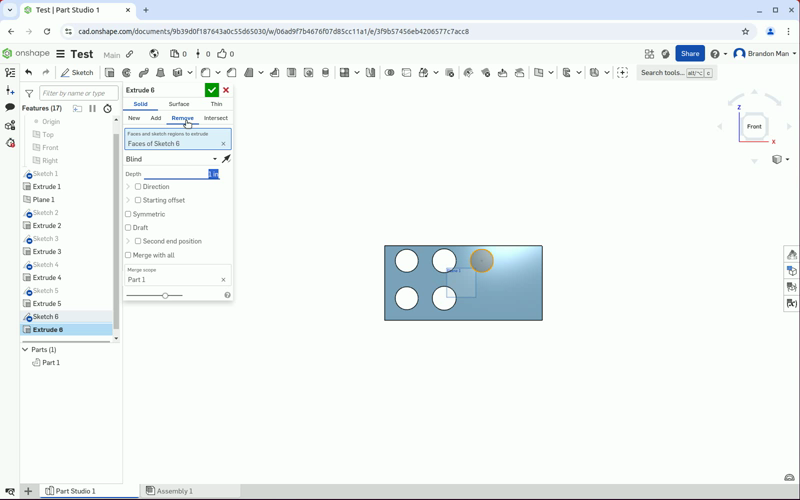
text(25.515)
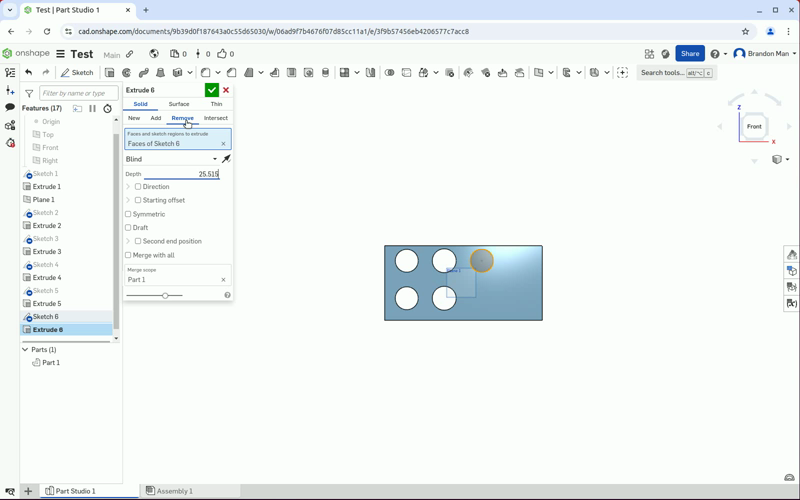
key(tab, 6)
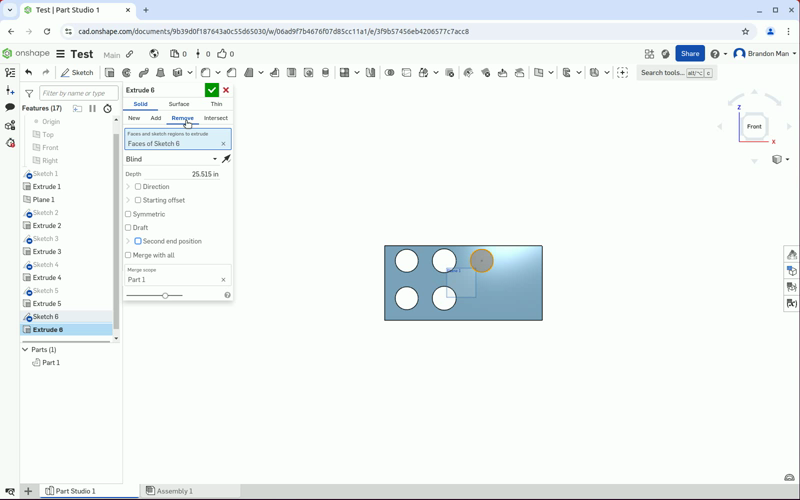
key(space)
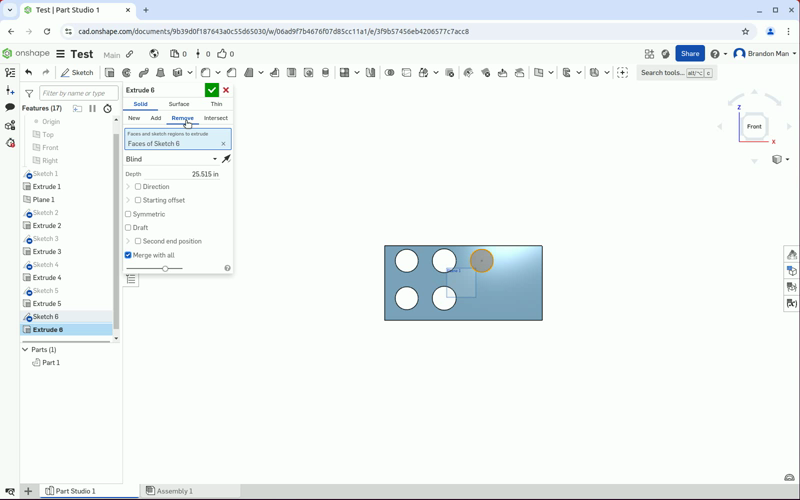
key(enter)
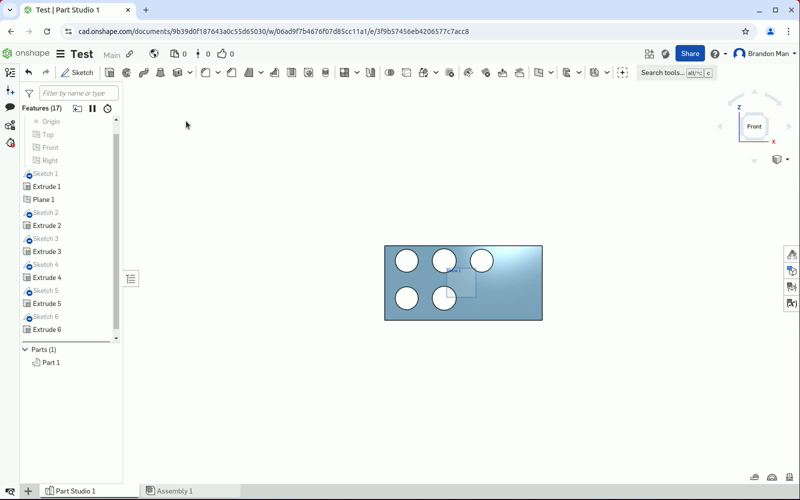
key(shift+h)
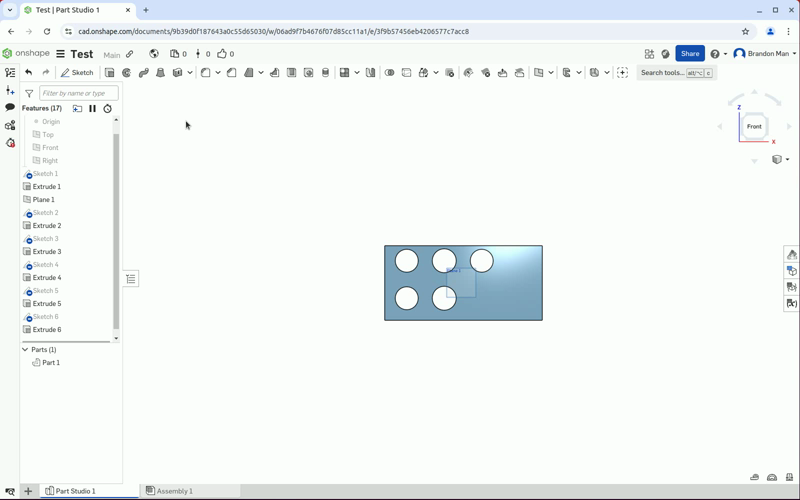
key(shift+h)
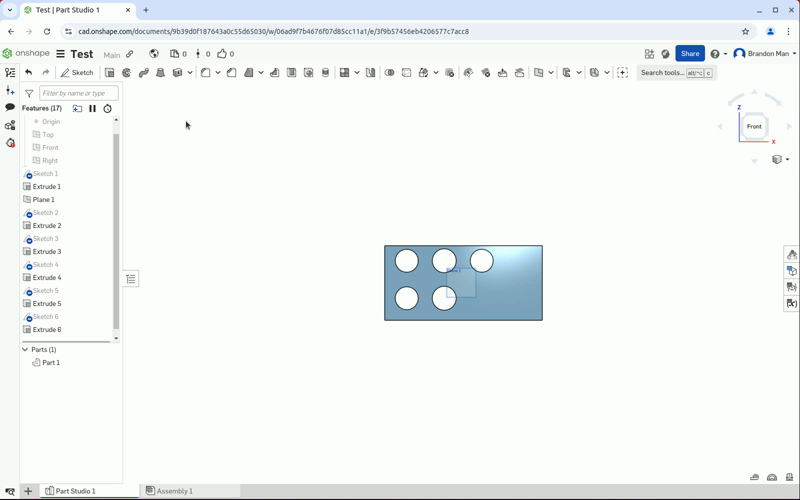
mouse_move(69, 176)
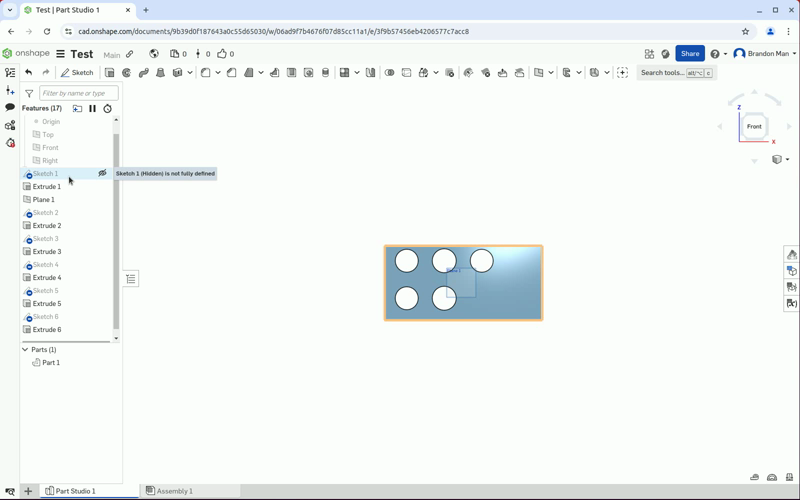
click(69, 176)
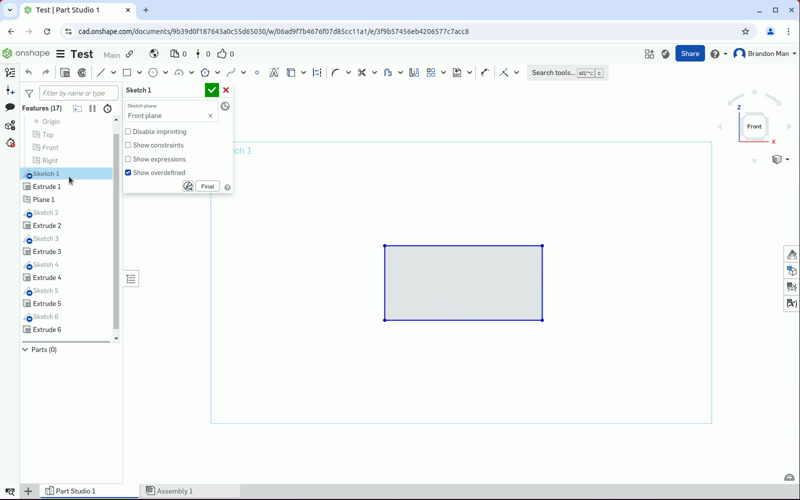
mouse_move(229, 92)
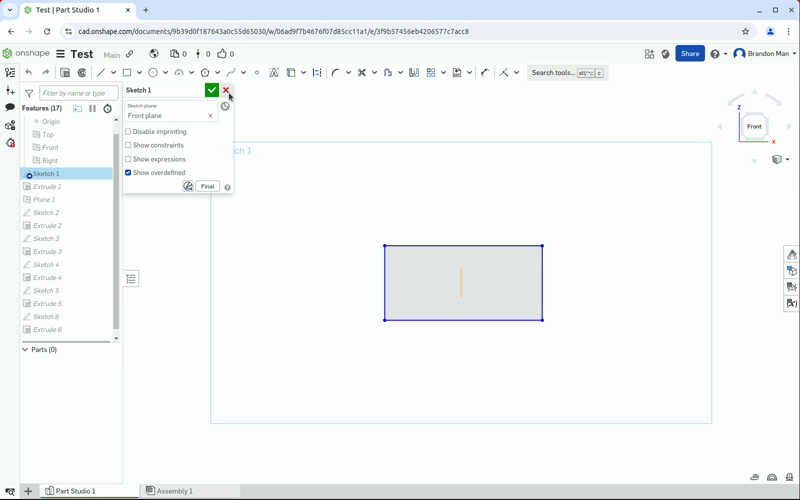
click(229, 92)
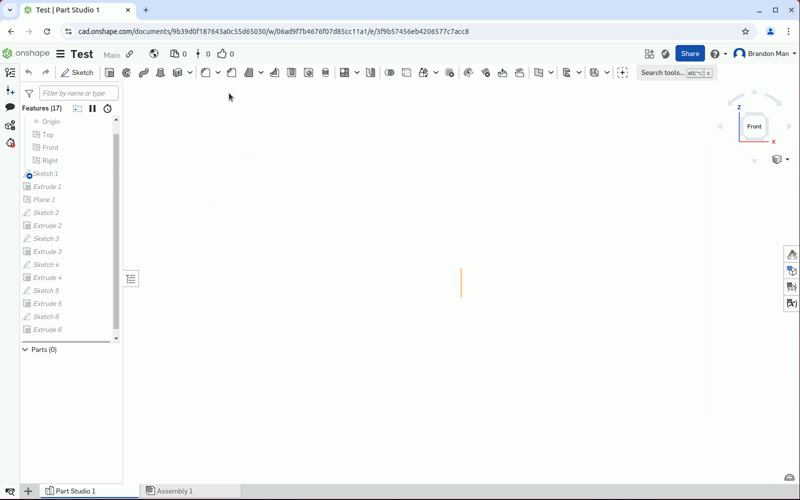
key(shift+s)
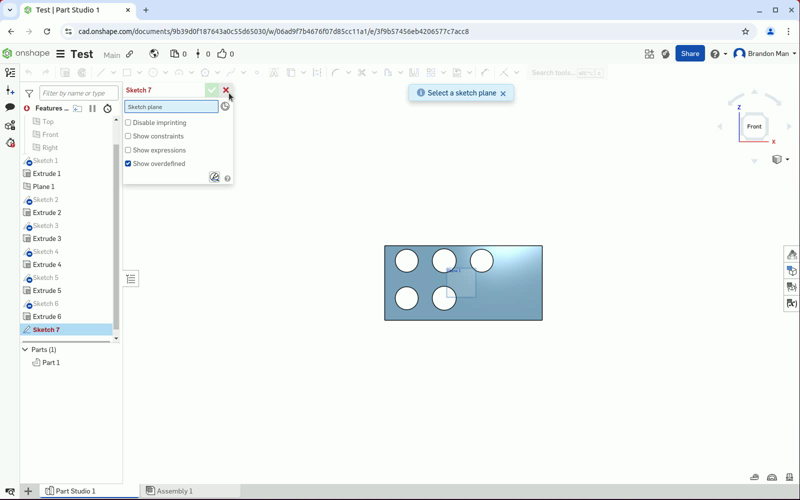
mouse_move(69, 189)
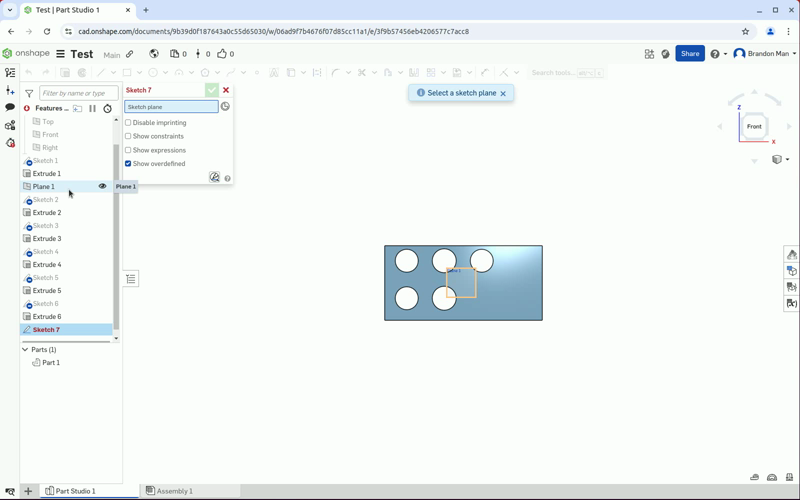
click(69, 189)
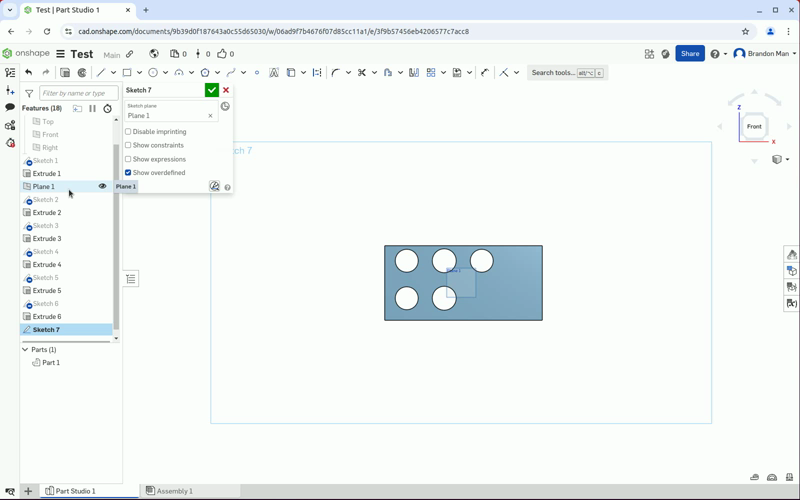
mouse_move(73, 352)
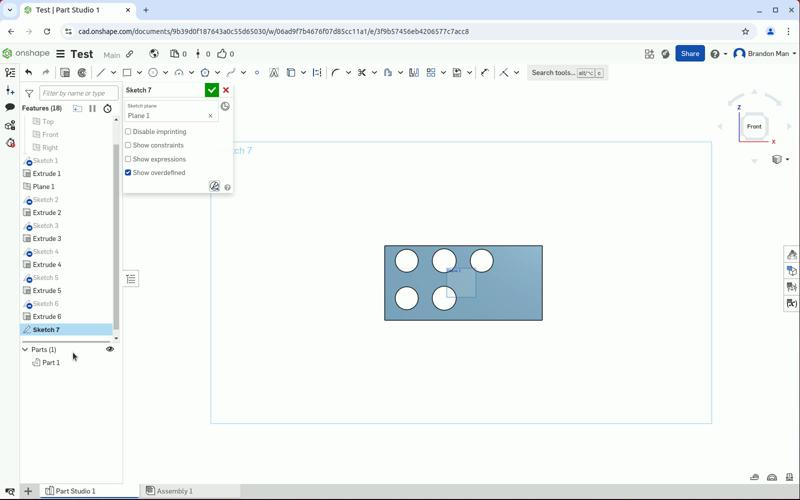
key(y)
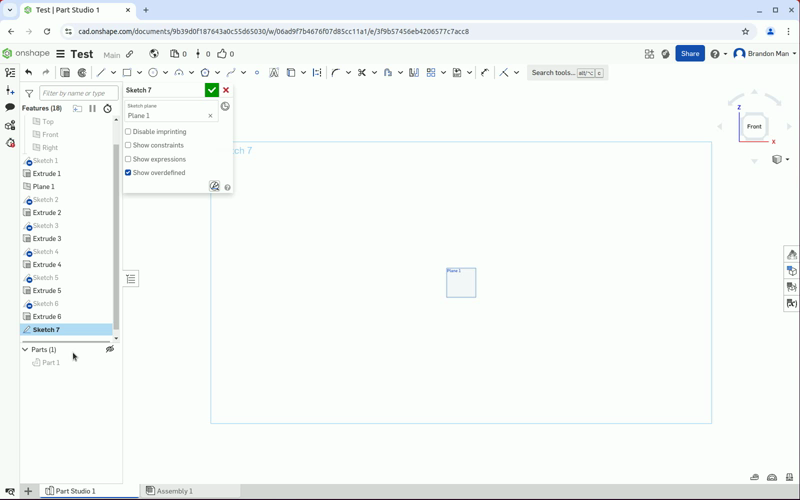
key(c)
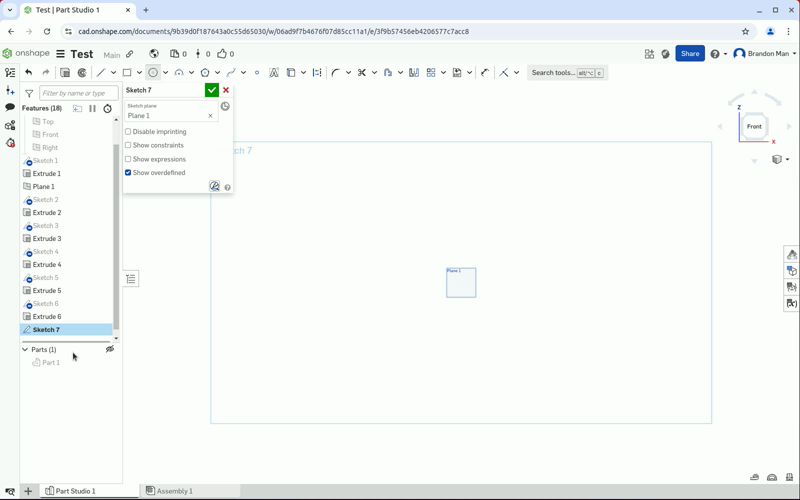
key_down(shift)
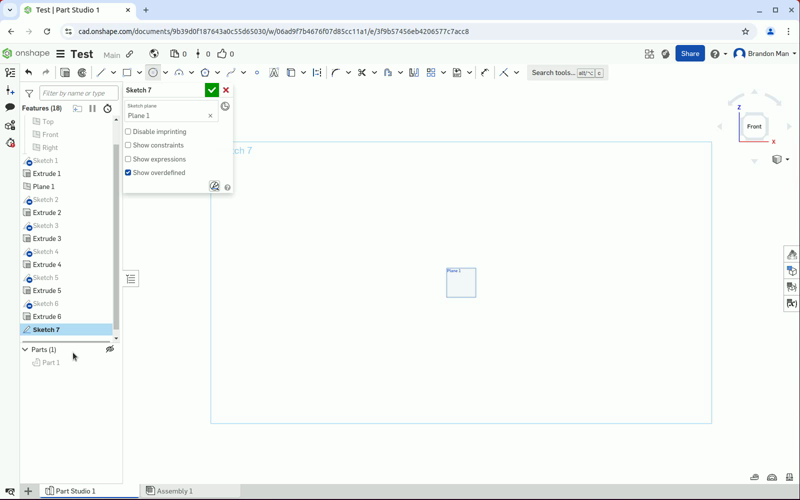
mouse_move(481, 298)
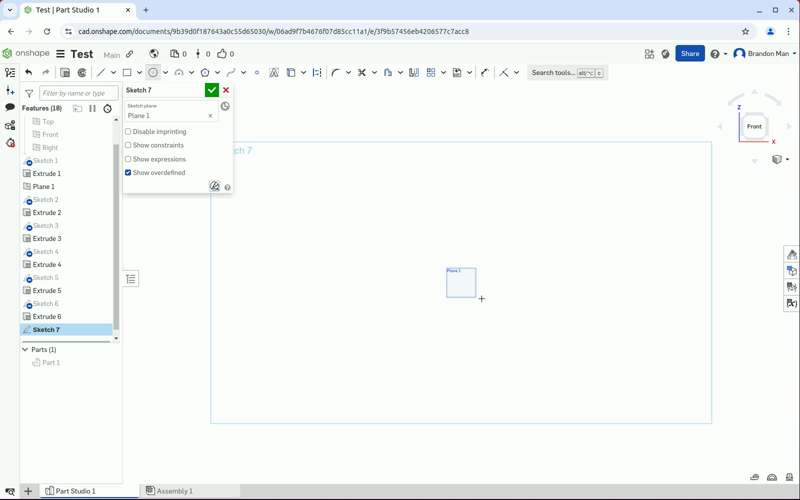
click(481, 298)
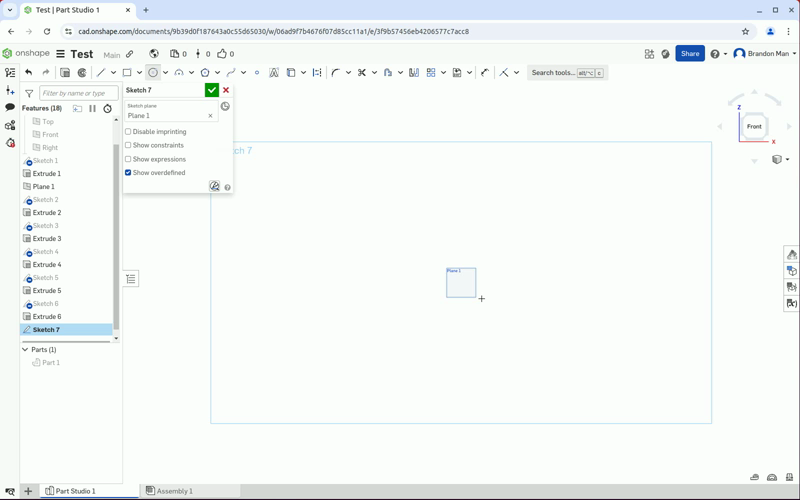
key_up(shift)
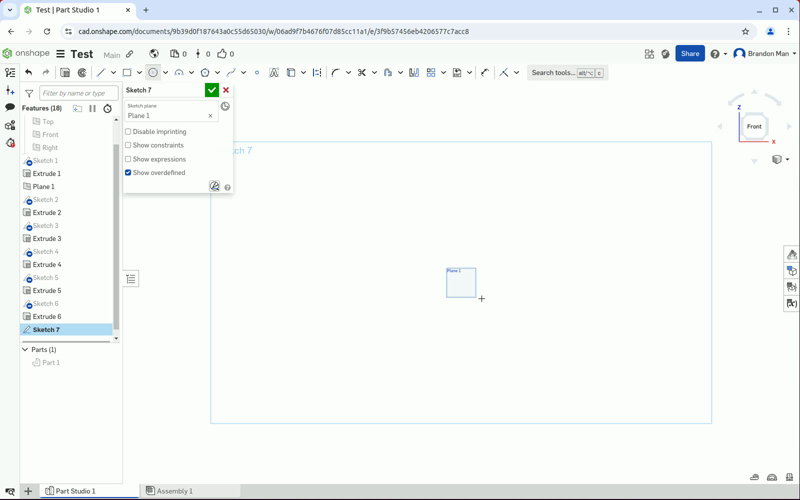
mouse_move(493, 298)
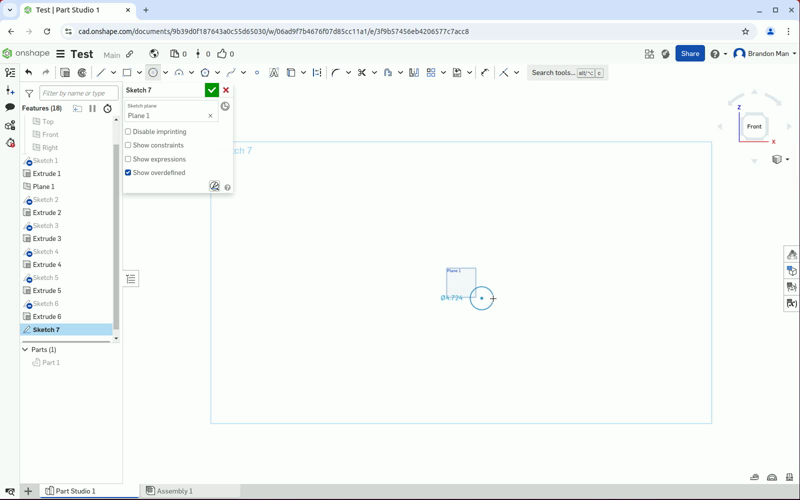
click(493, 298)
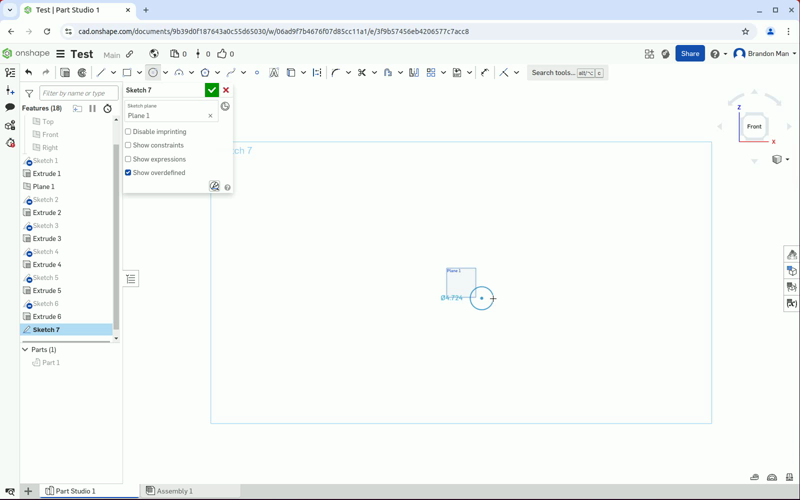
key(esc)
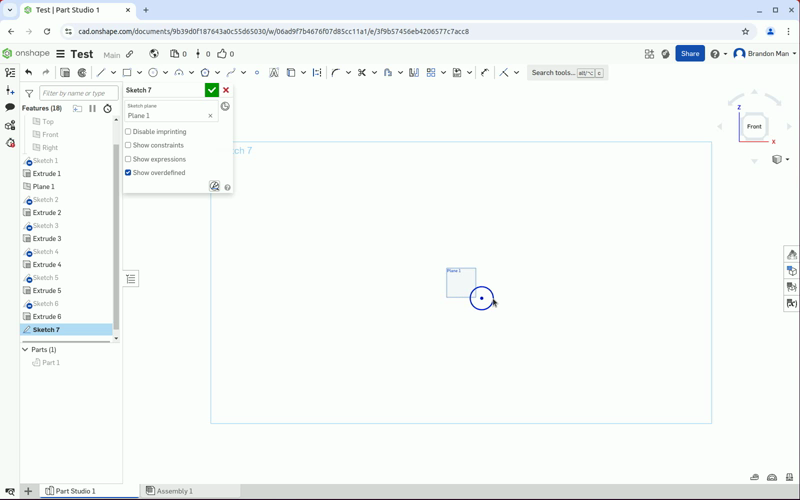
mouse_move(481, 306)
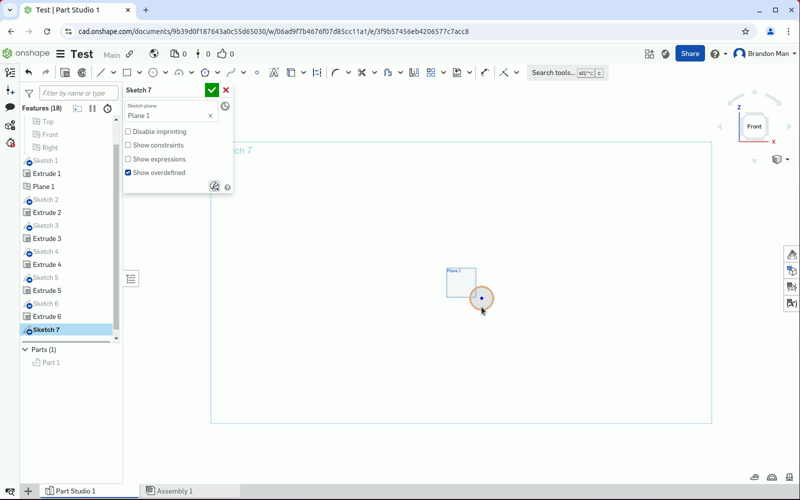
scroll(6)
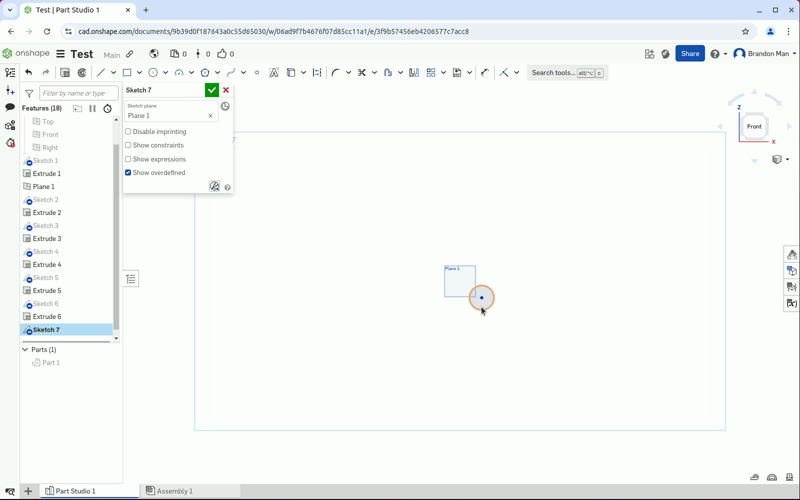
scroll(6)
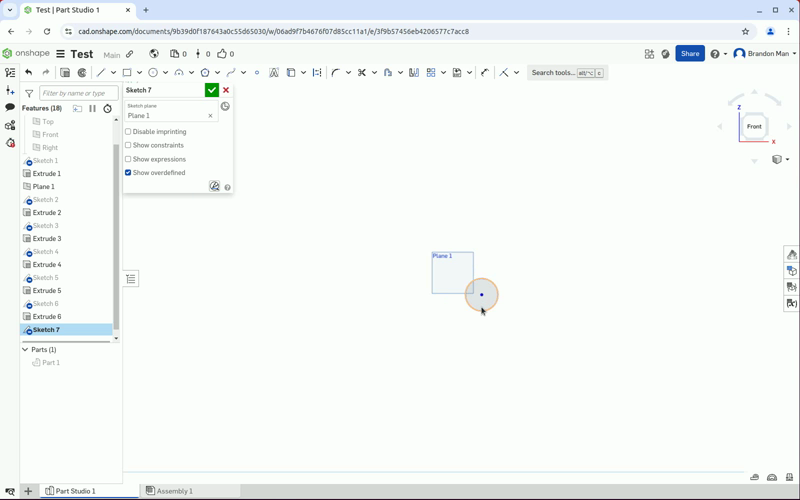
scroll(6)
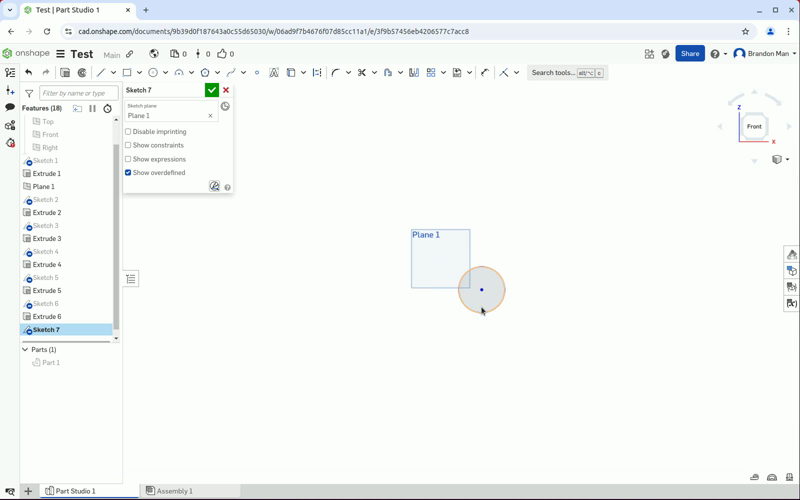
scroll(6)
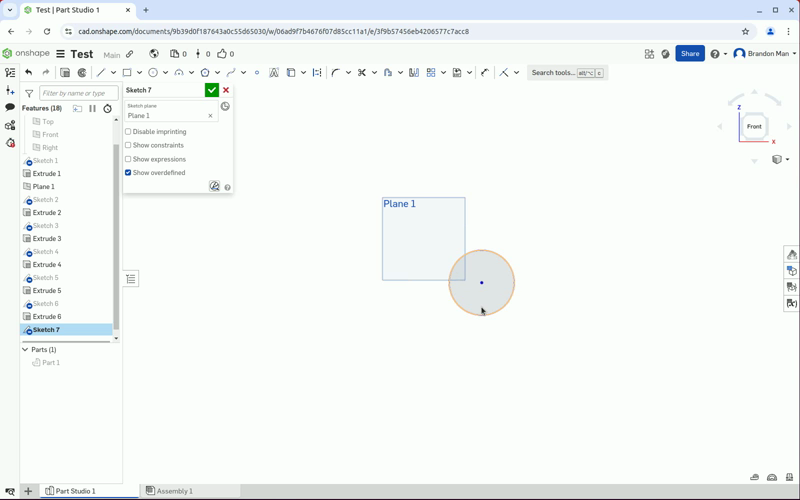
scroll(6)
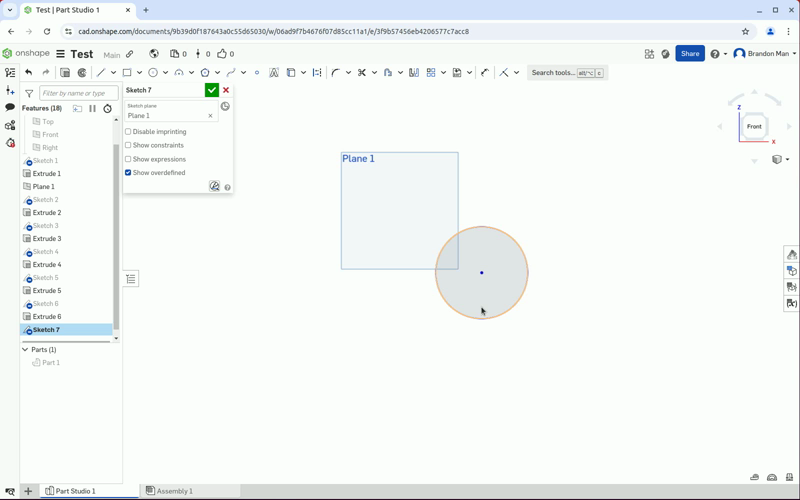
scroll(6)
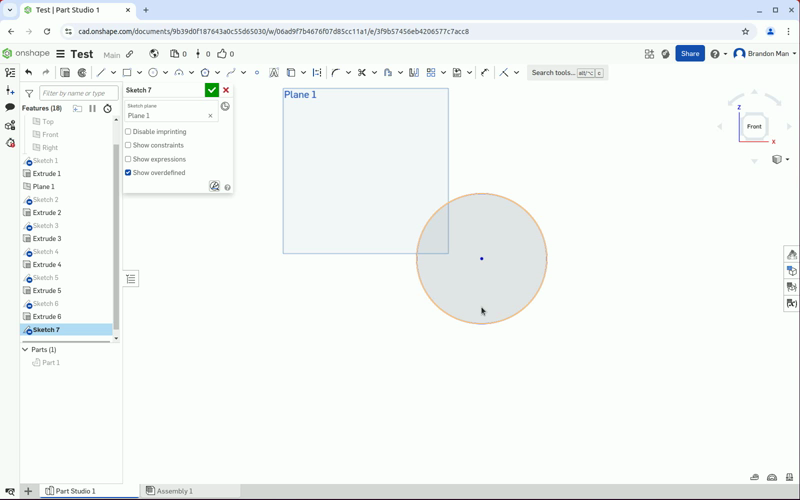
scroll(6)
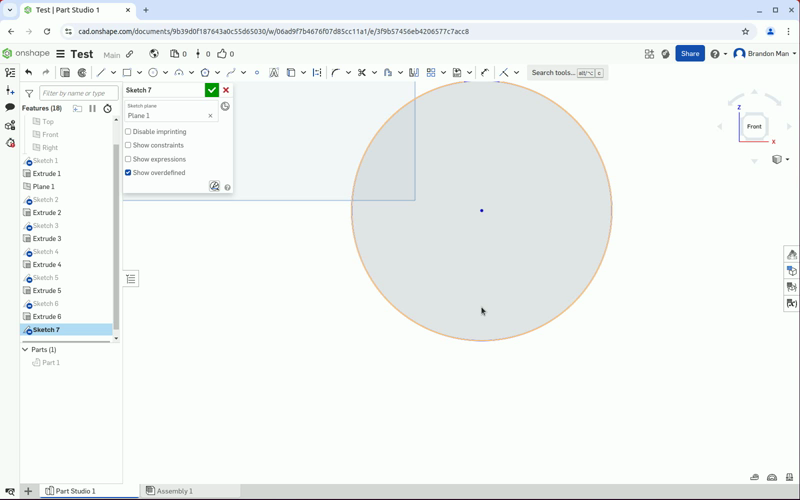
click(481, 306)
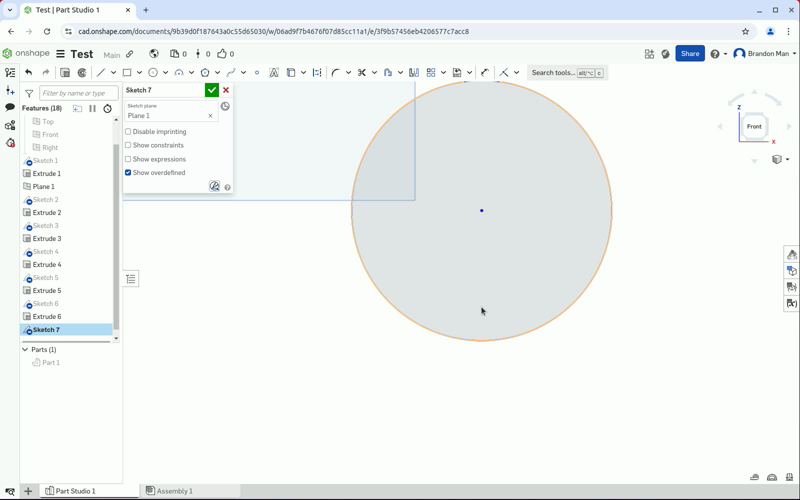
scroll(-6)
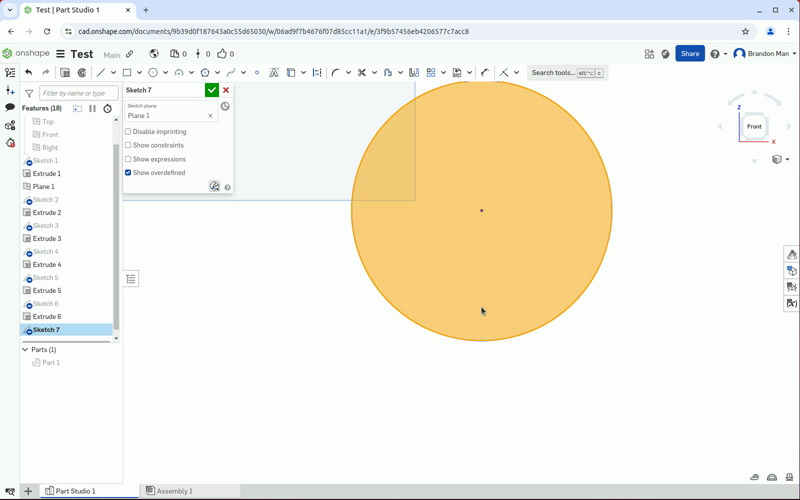
scroll(-6)
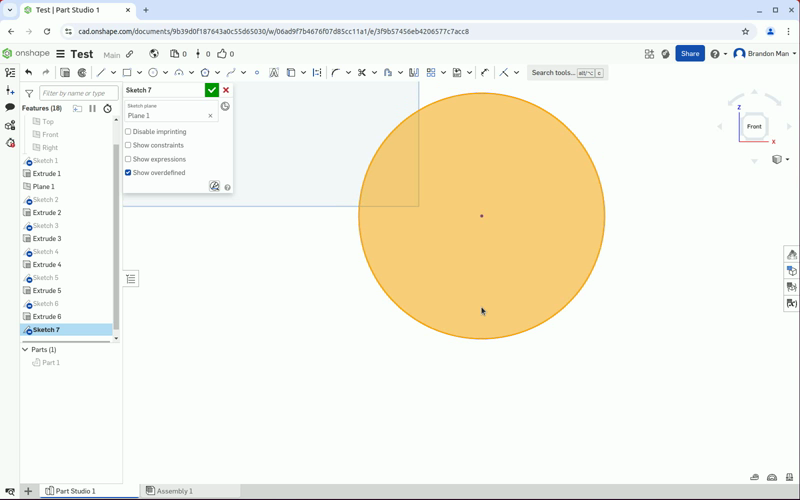
scroll(-6)
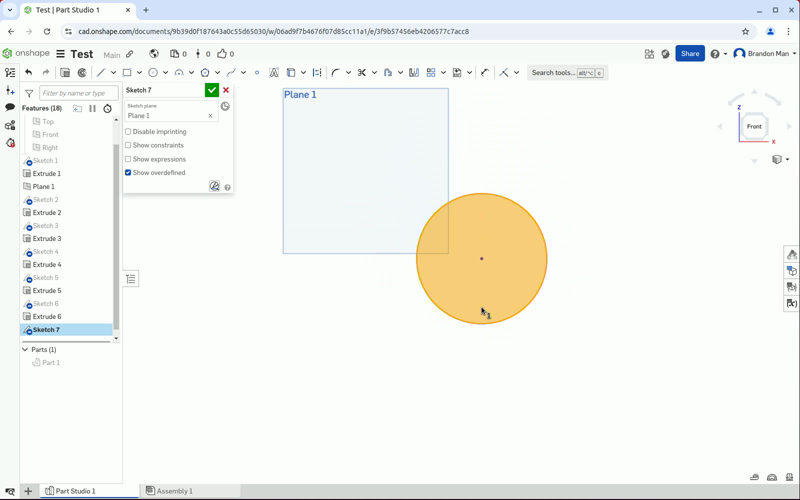
scroll(-6)
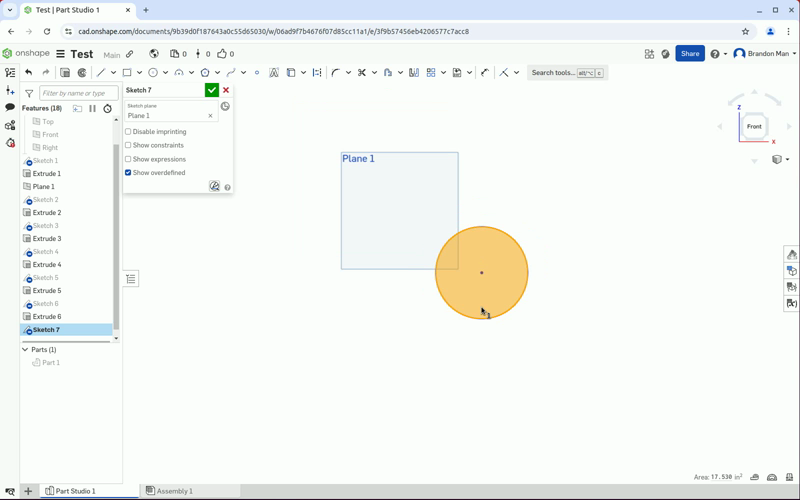
scroll(-6)
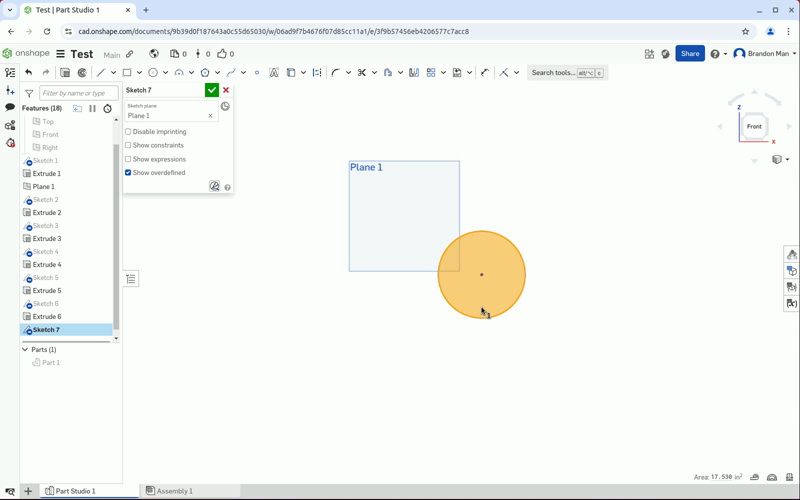
scroll(-6)
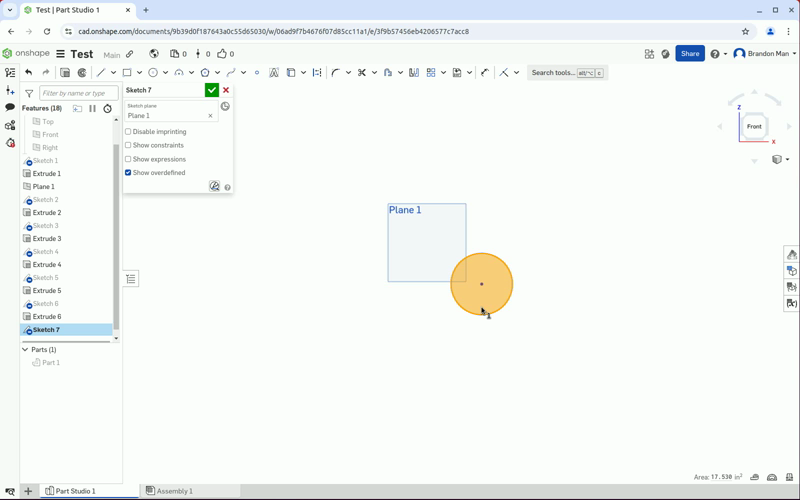
scroll(-6)
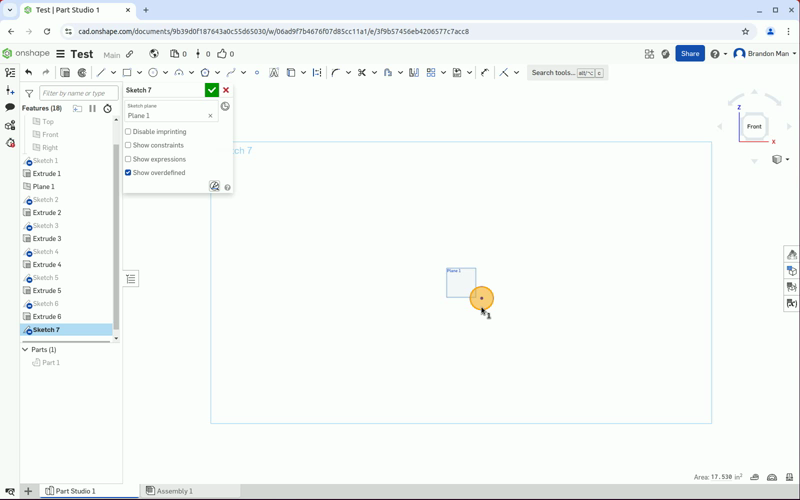
mouse_move(73, 352)
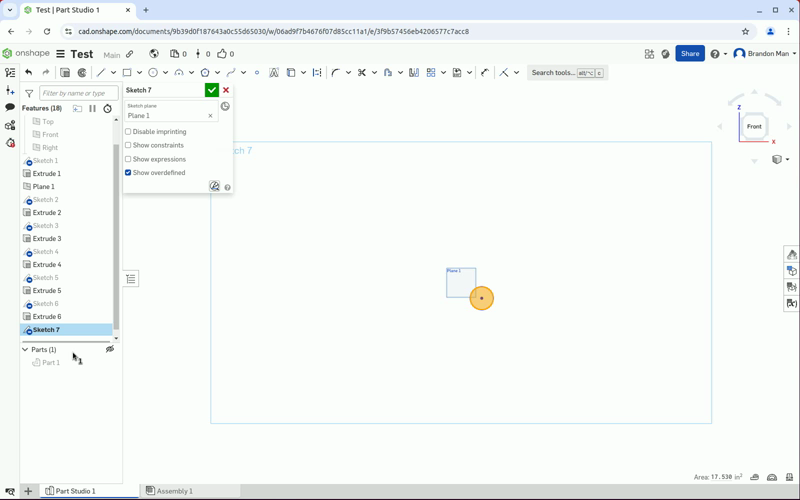
key(shift+y)
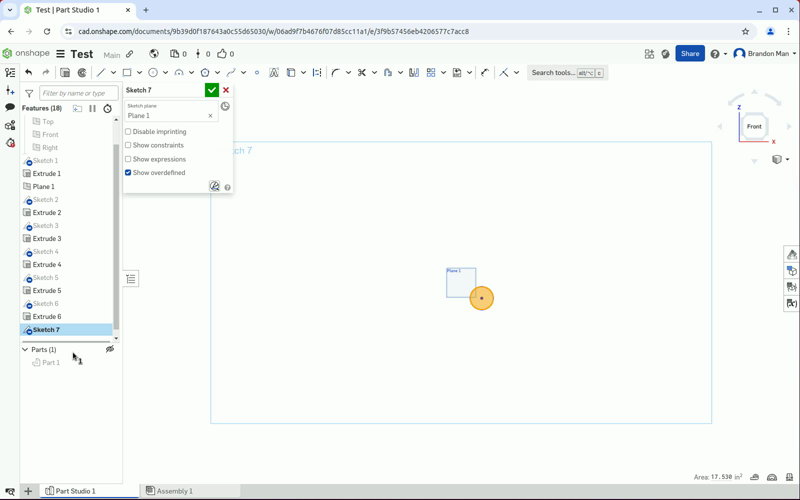
key(shift+e)
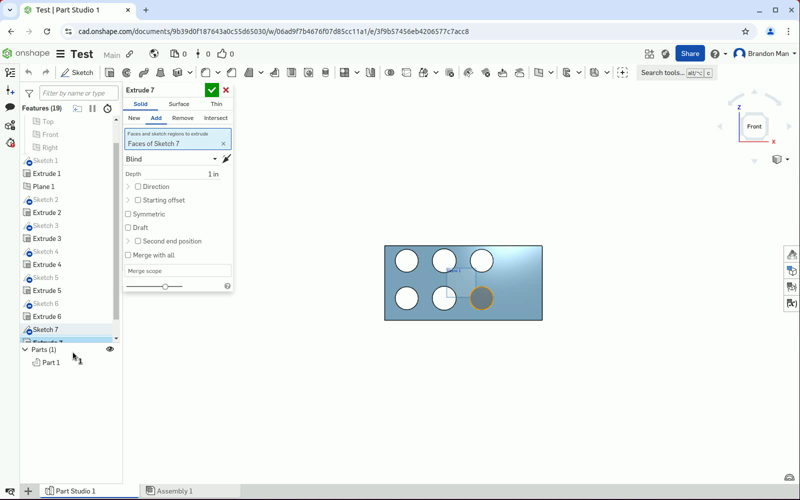
mouse_move(143, 106)
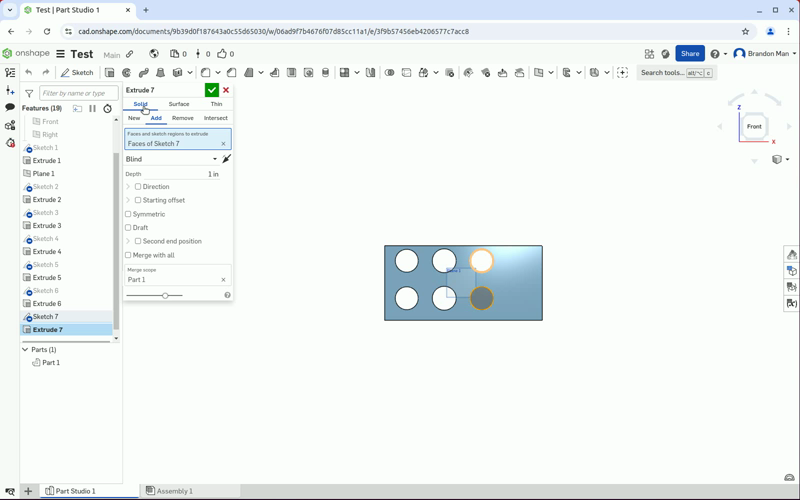
click(143, 106)
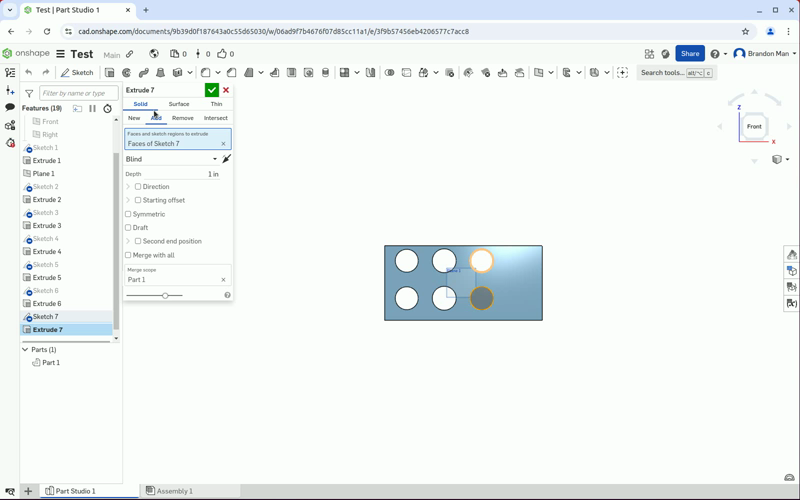
mouse_move(186, 120)
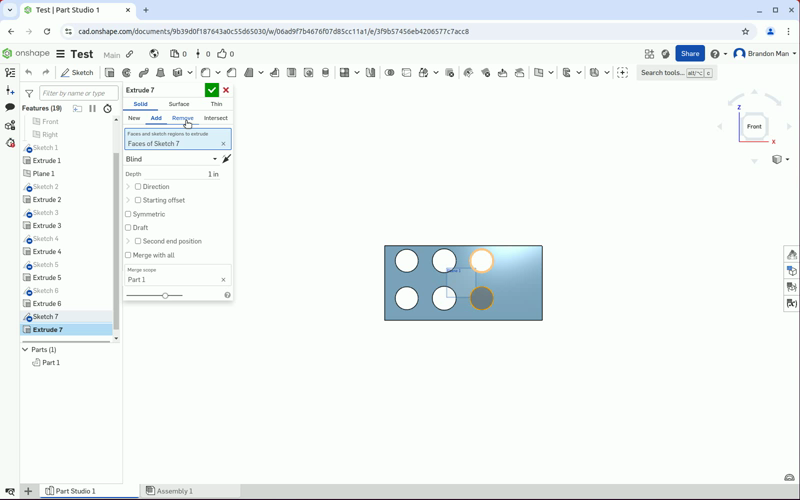
click(186, 120)
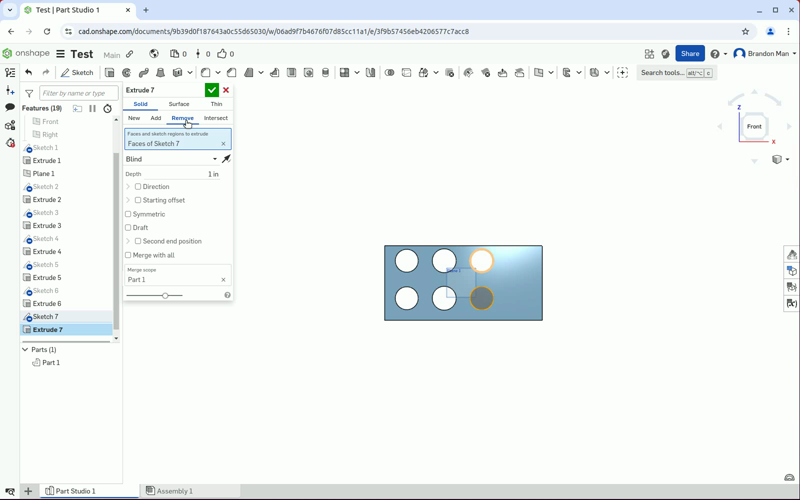
key(tab, 4)
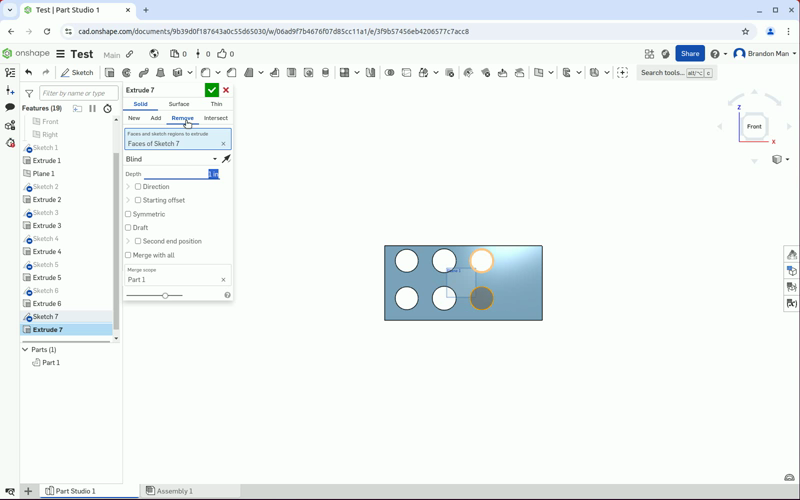
text(25.515)
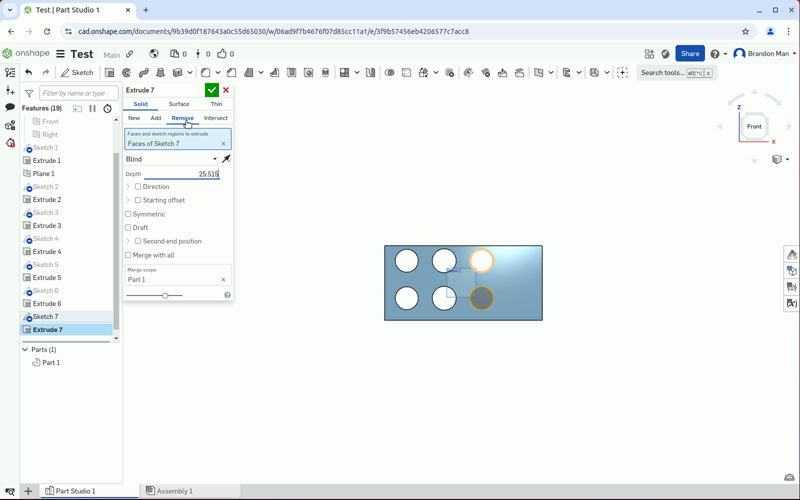
key(tab, 6)
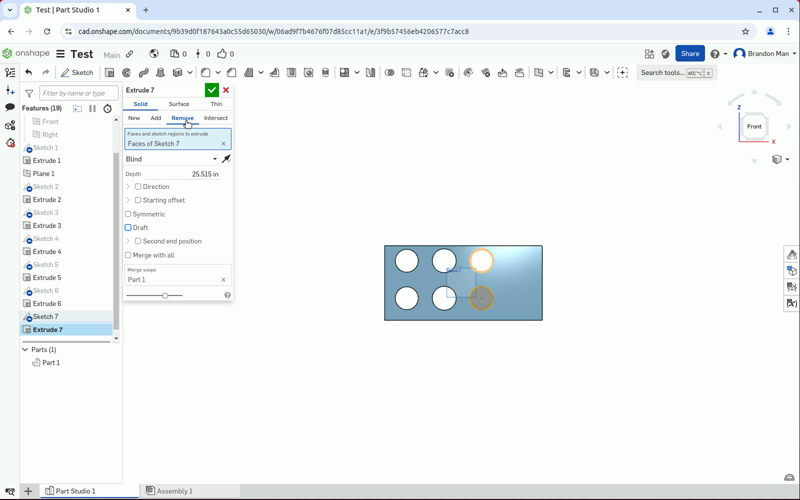
key(space)
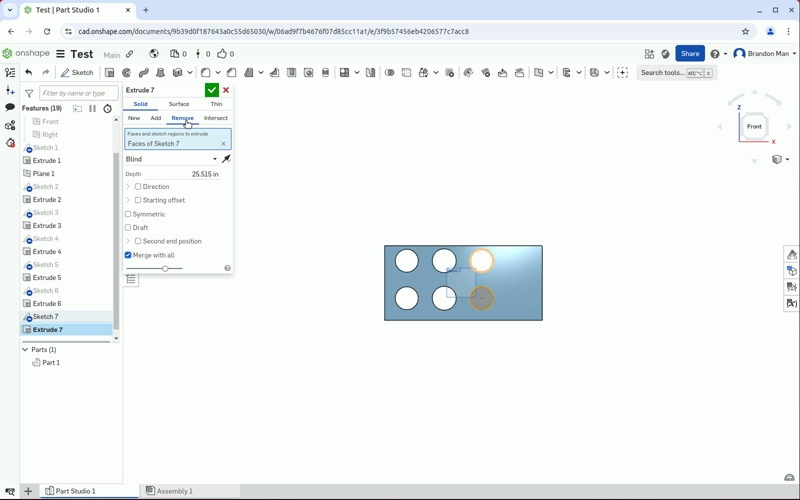
key(enter)
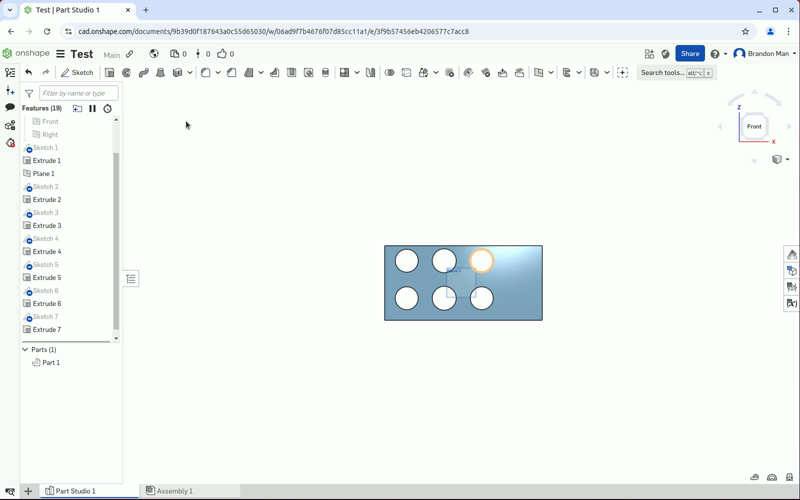
key(shift+h)
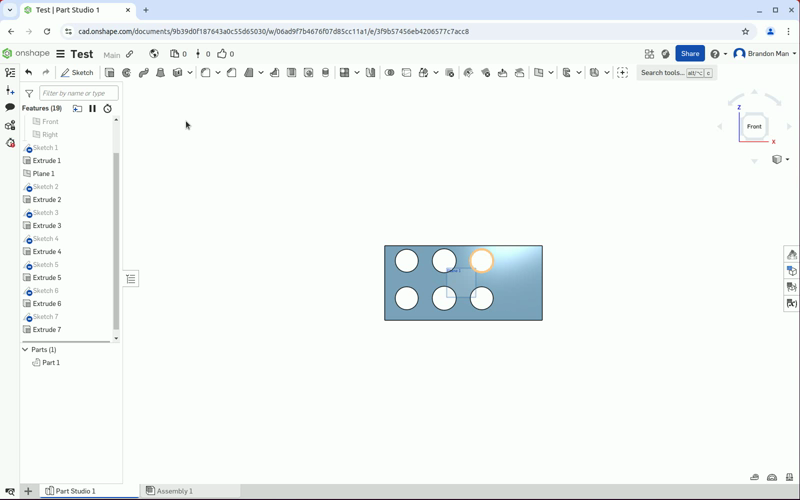
key(shift+h)
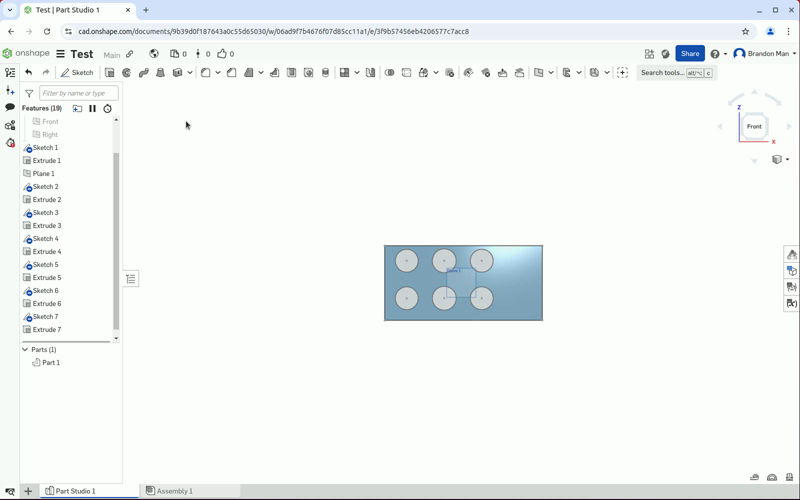
key(shift+7)
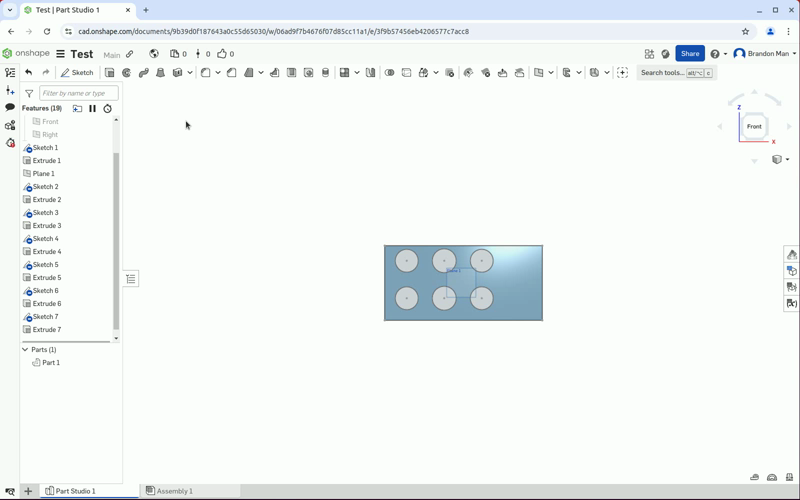
key(left, 2)
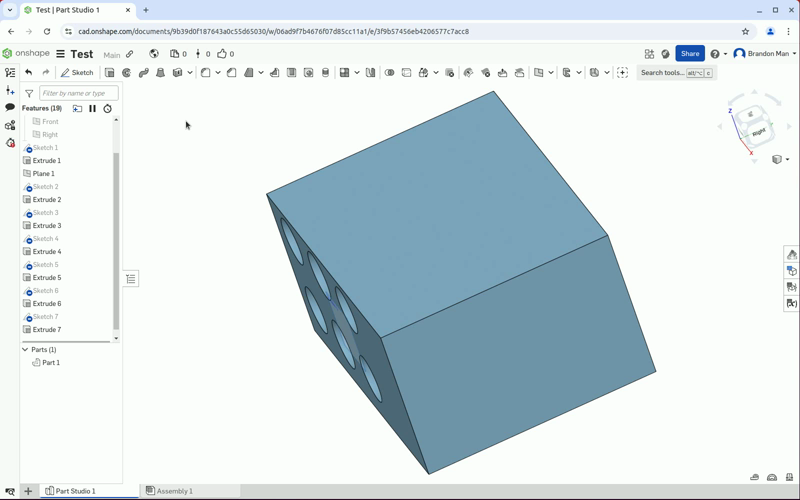
key(down, 2)
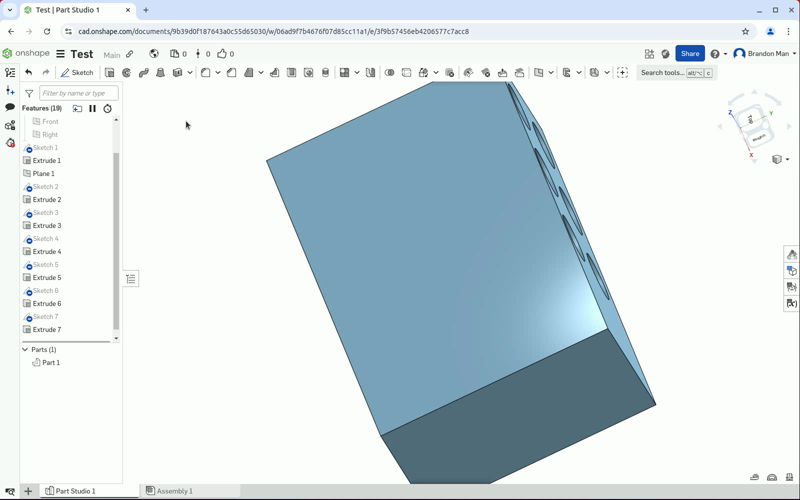
key(up, 2)
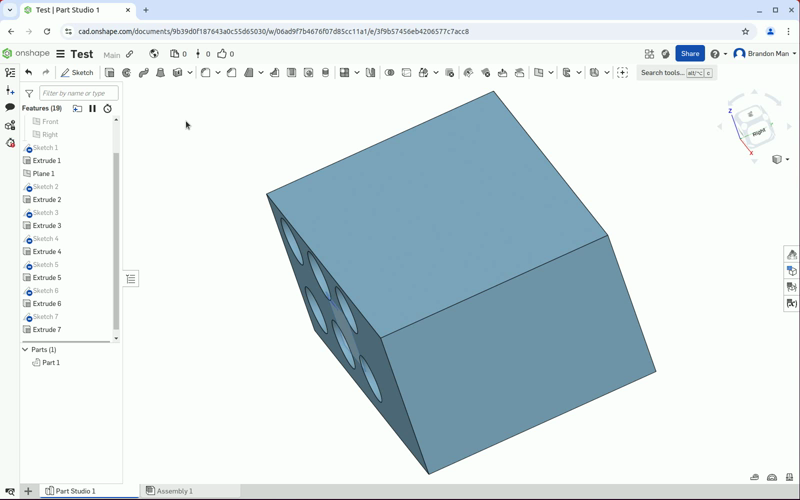
key(right, 2)
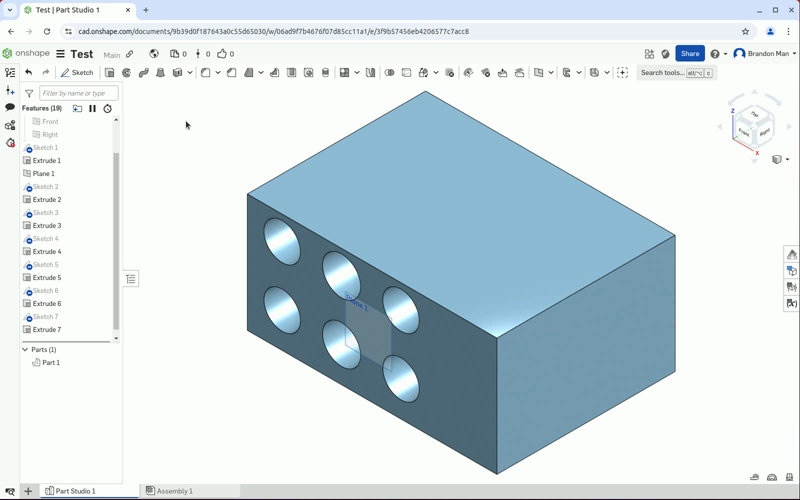
mouse_move(69, 150)
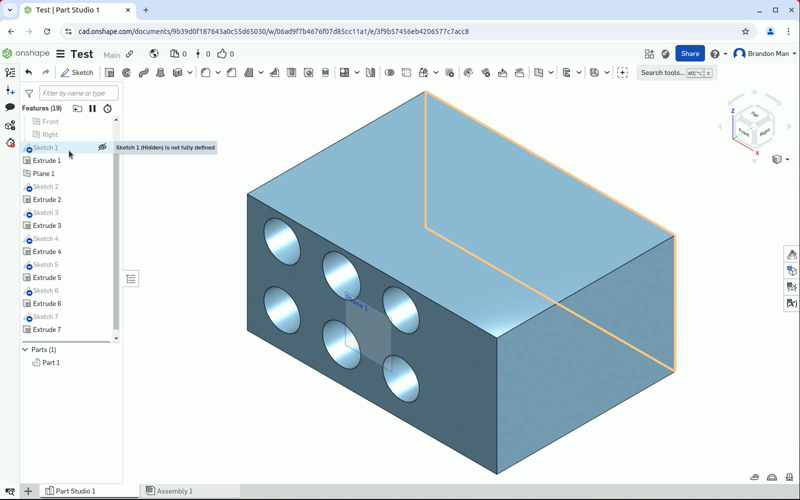
click(69, 150)